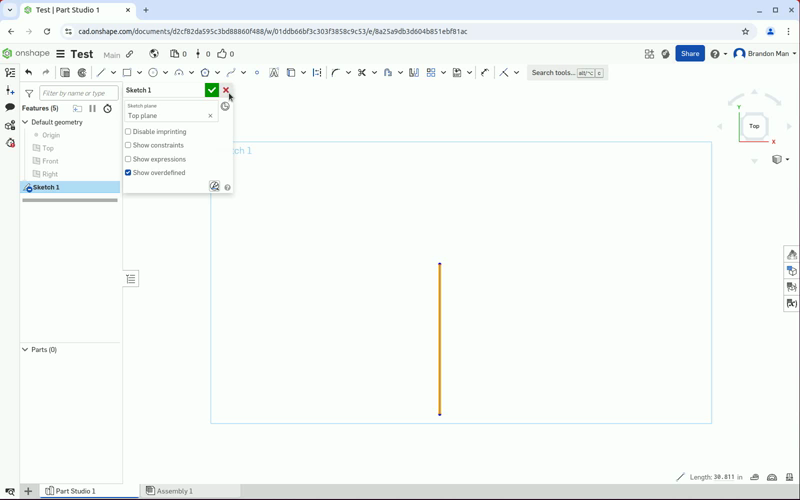
key(shift+h)
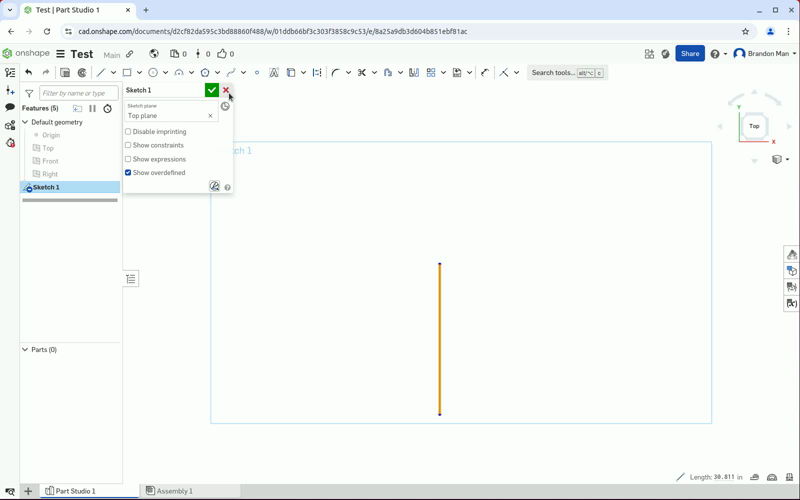
key(shift+s)
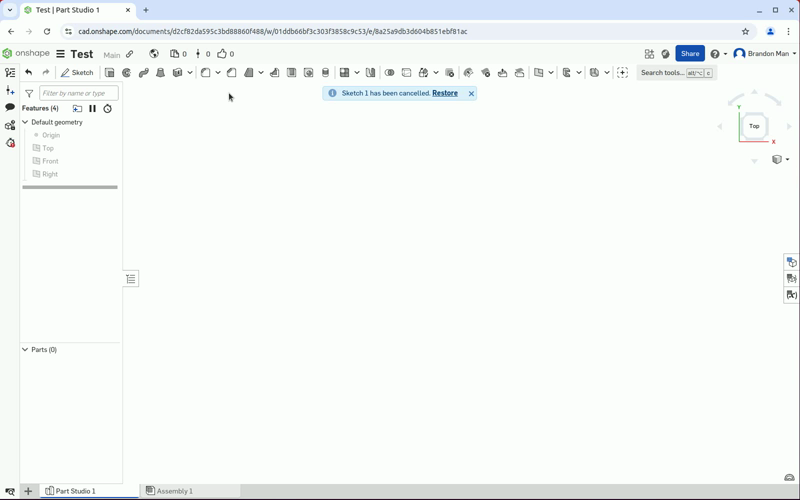
mouse_move(73, 150)
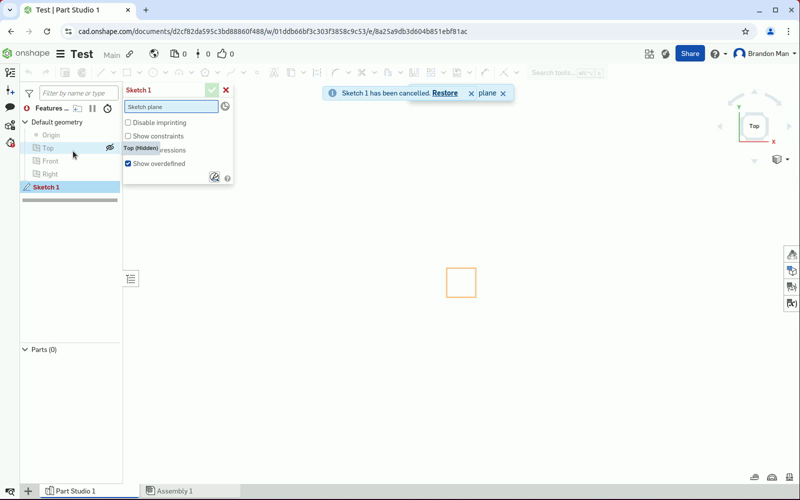
click(73, 150)
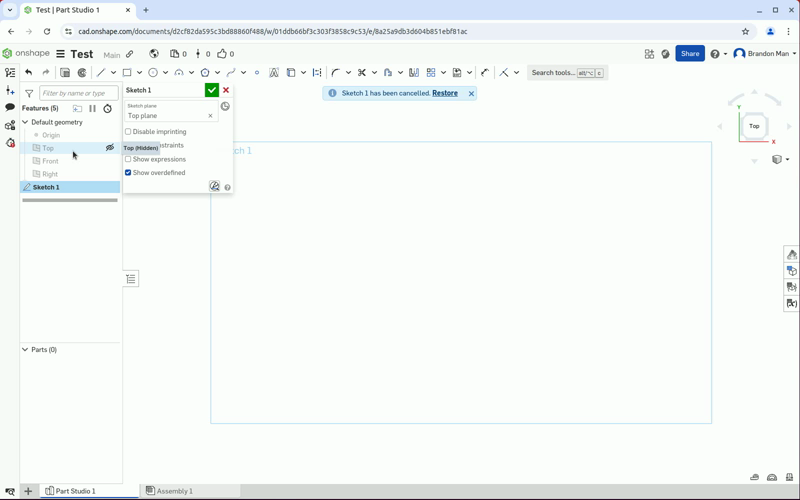
mouse_move(73, 352)
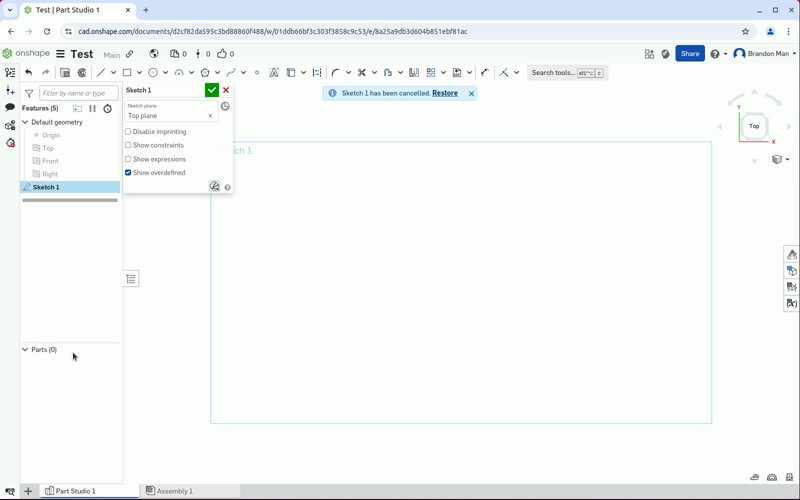
key(y)
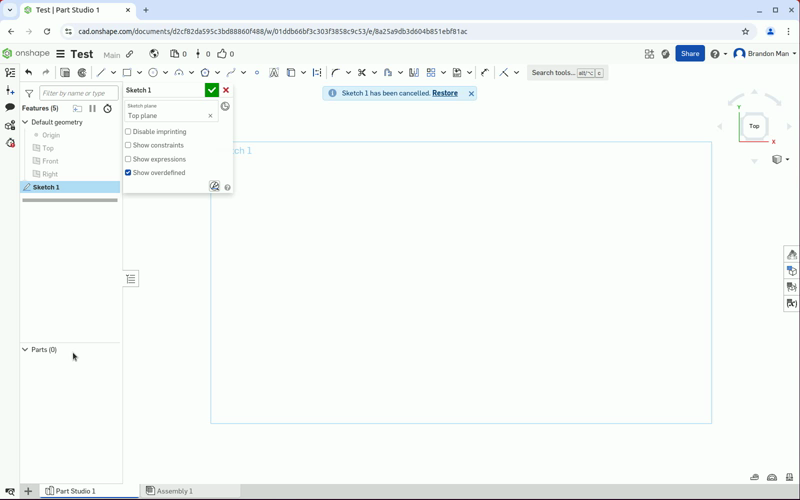
key(l)
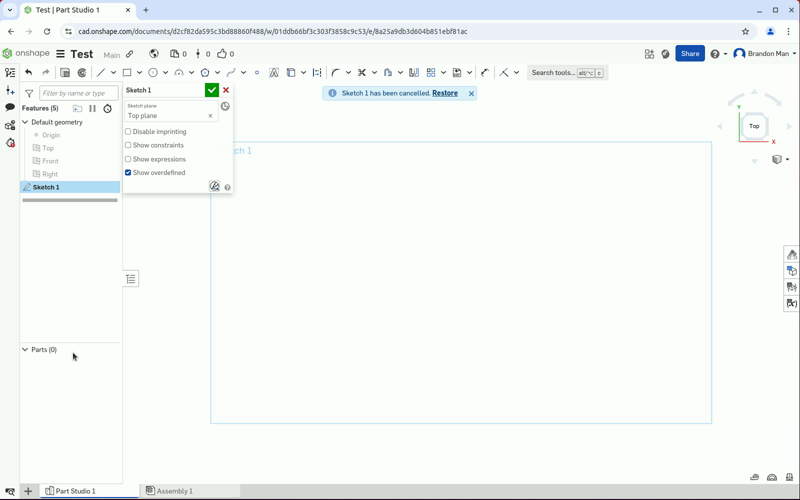
key_down(shift)
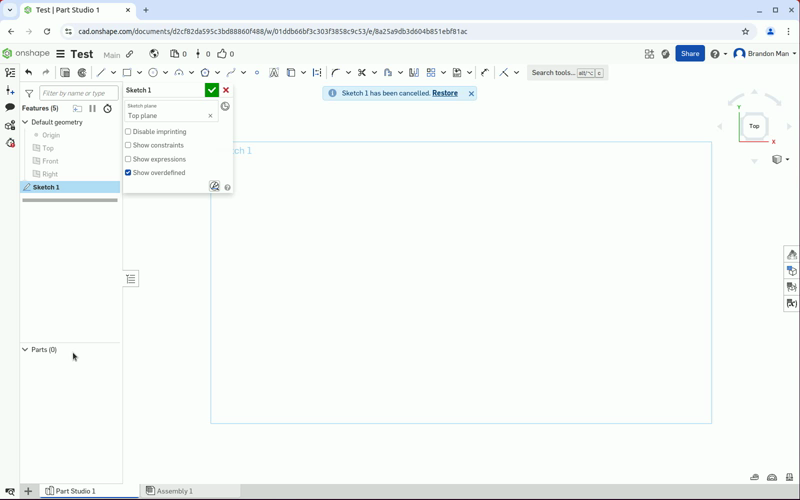
mouse_move(416, 305)
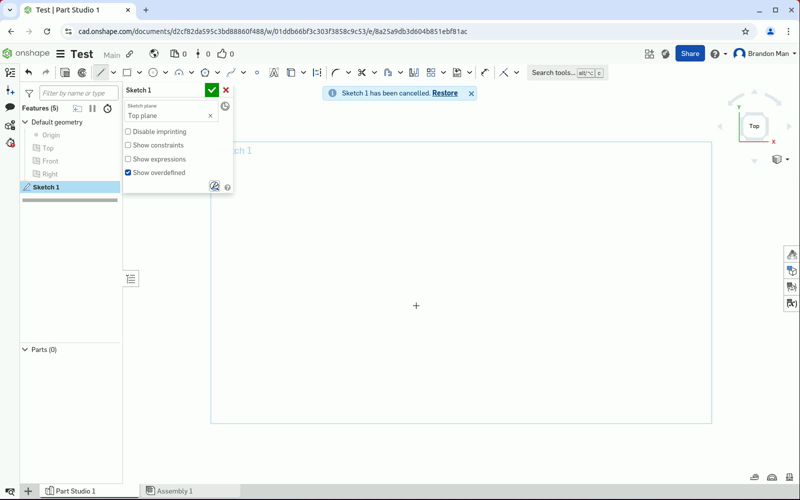
click(416, 305)
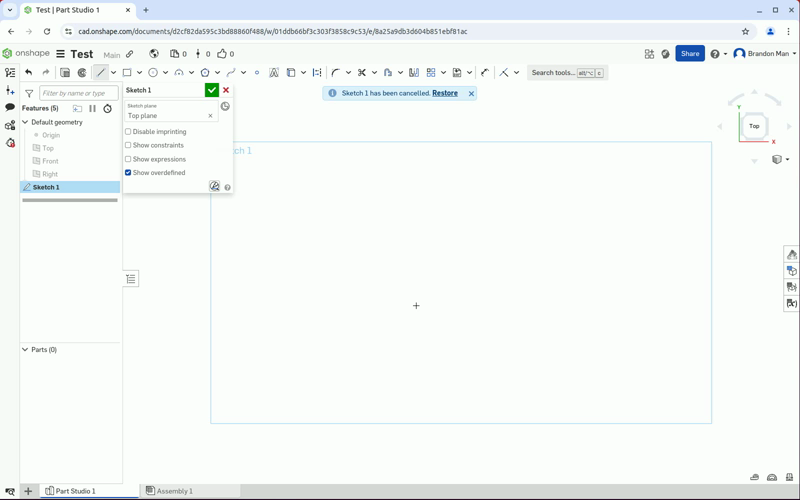
key_up(shift)
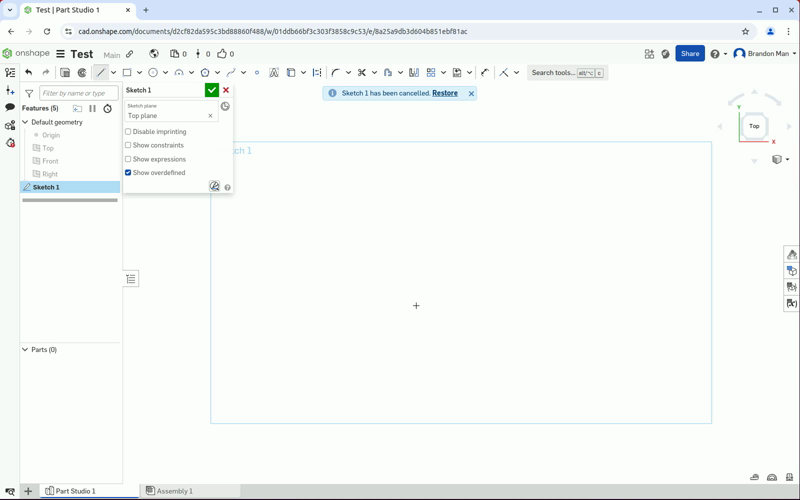
key_down(shift)
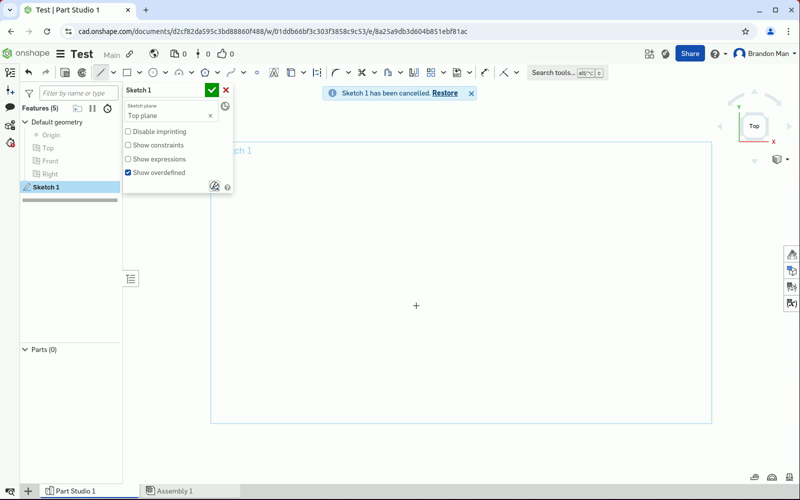
mouse_move(506, 305)
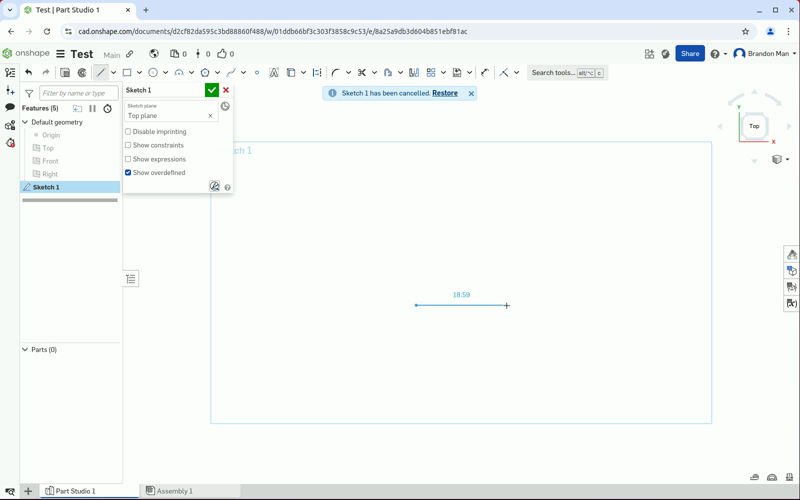
click(506, 305)
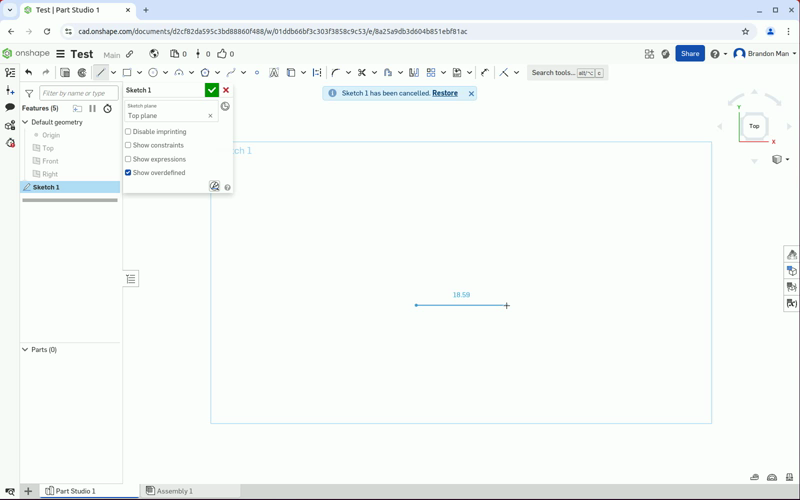
key_up(shift)
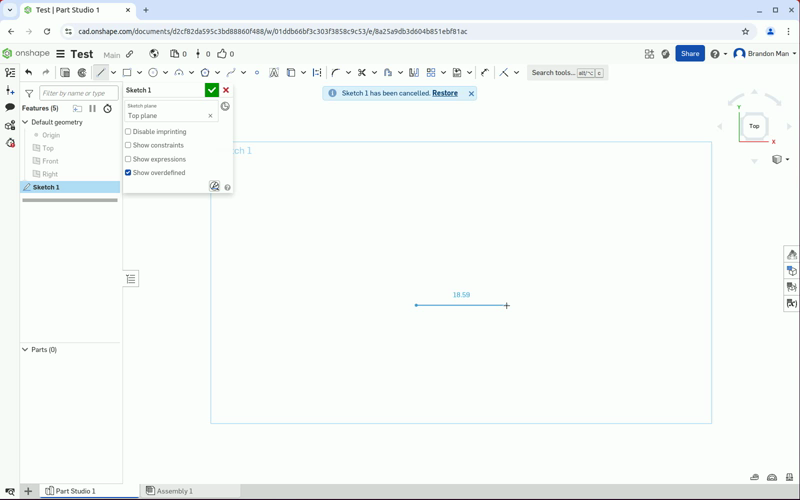
key_down(shift)
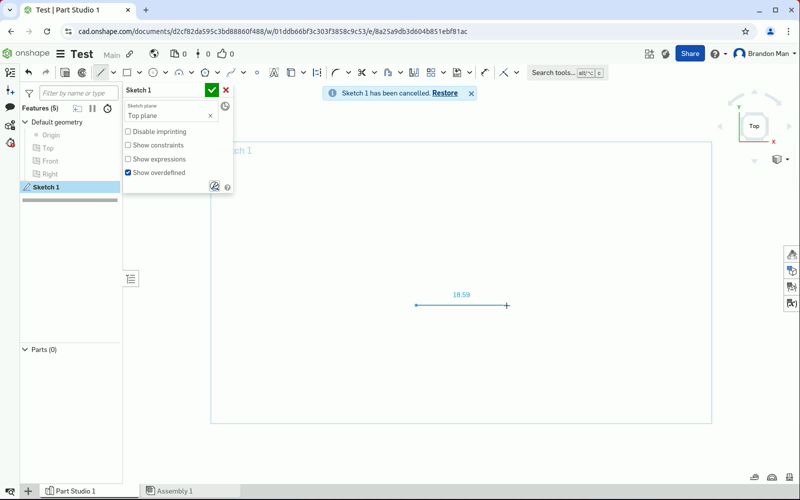
mouse_move(536, 305)
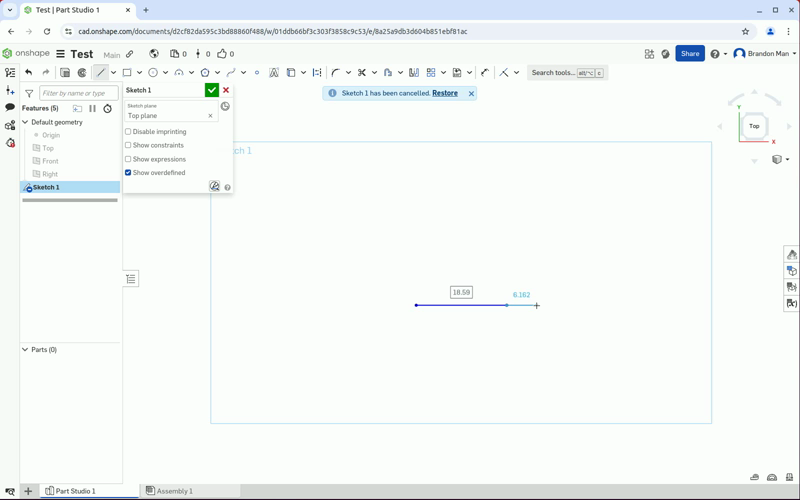
mouse_move(506, 259)
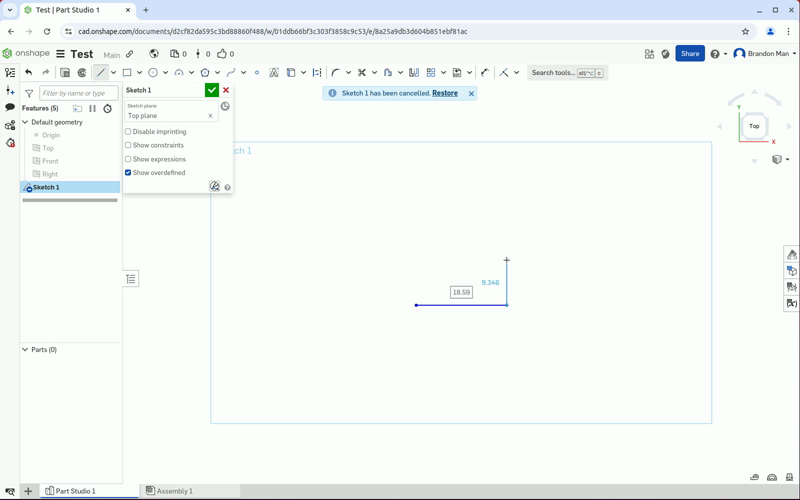
click(506, 259)
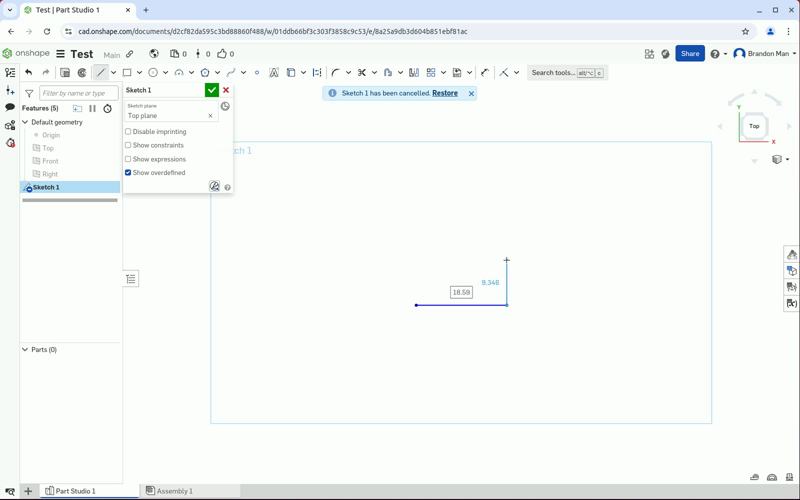
key_up(shift)
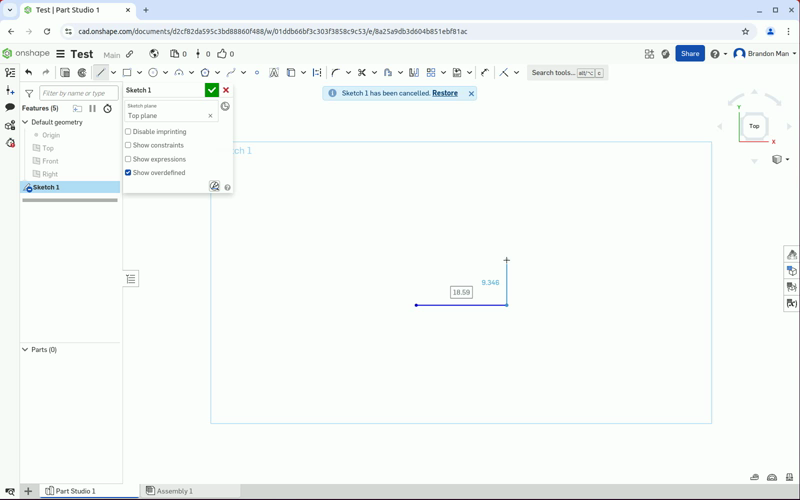
key_down(shift)
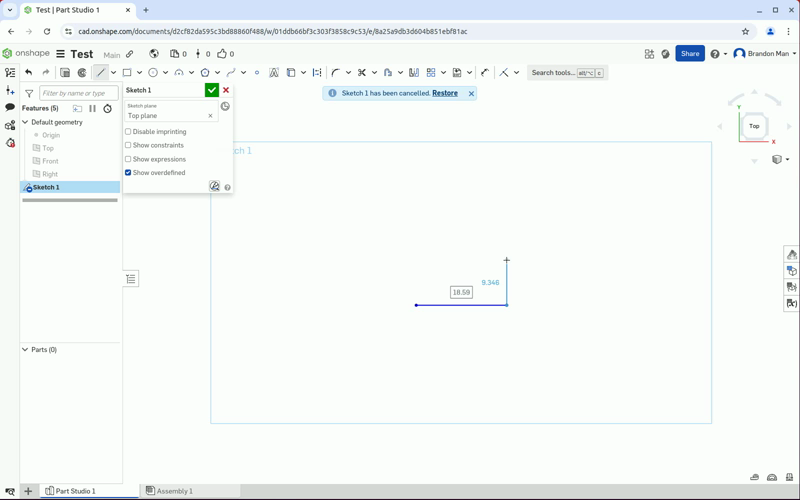
mouse_move(416, 259)
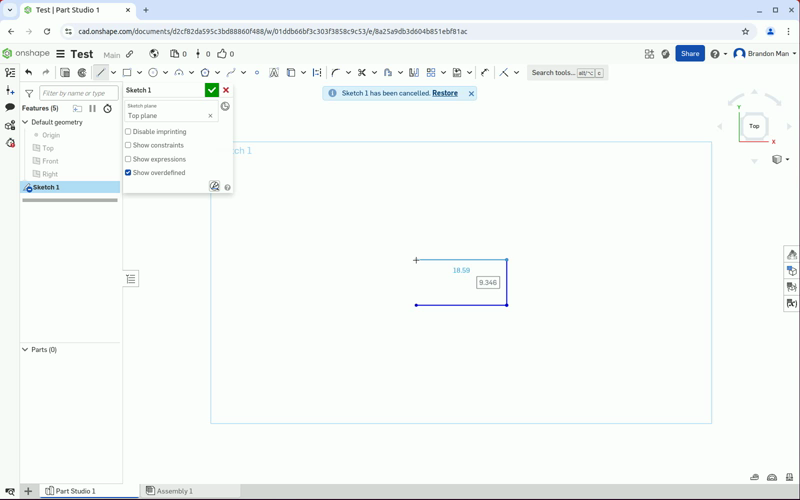
click(416, 259)
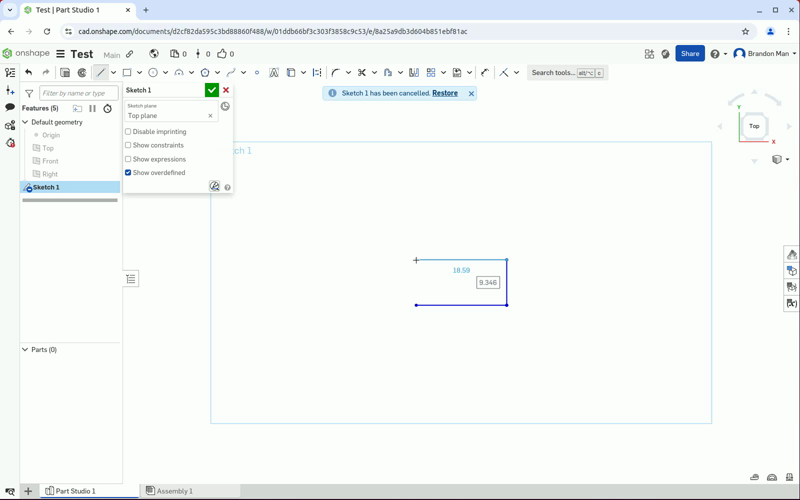
key_up(shift)
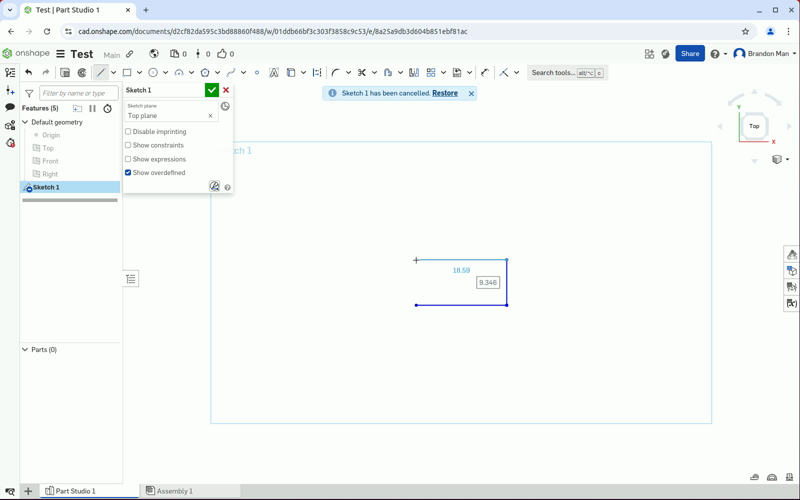
mouse_move(446, 259)
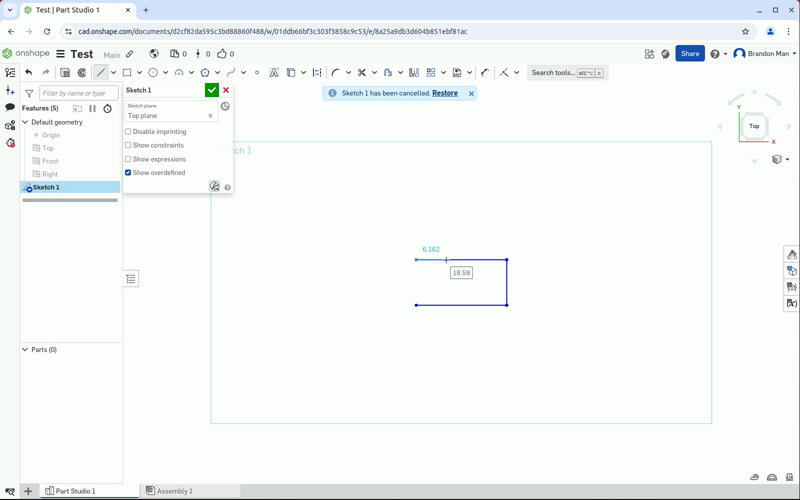
key_down(shift)
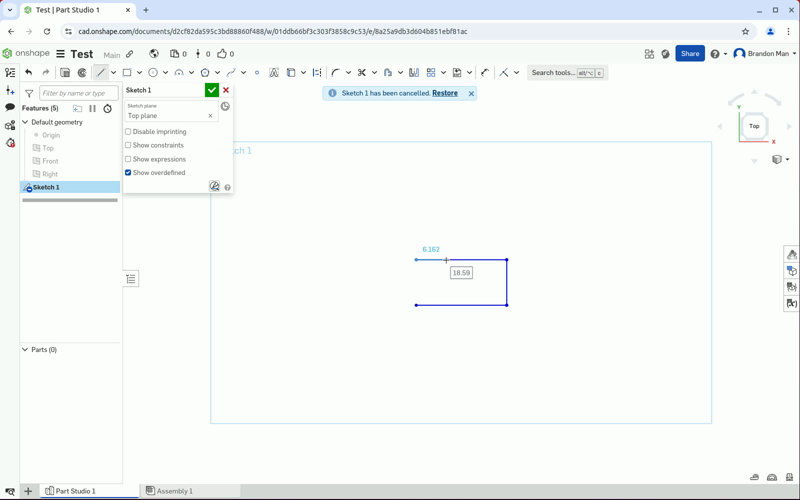
mouse_move(416, 305)
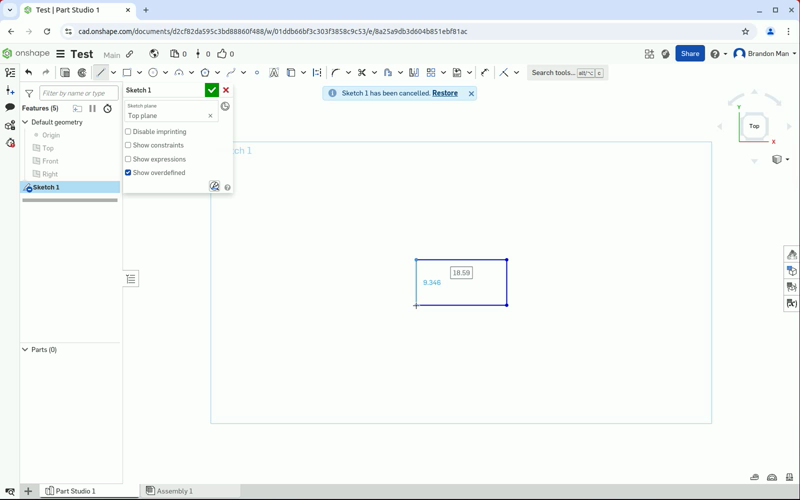
key_up(shift)
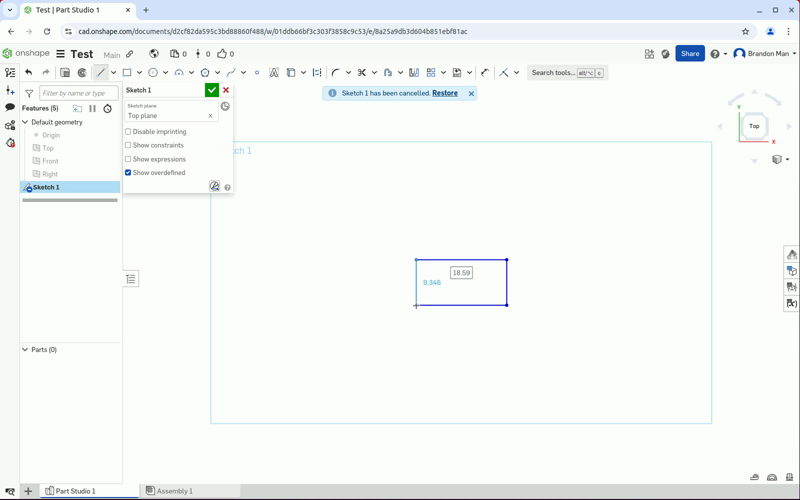
click(416, 305)
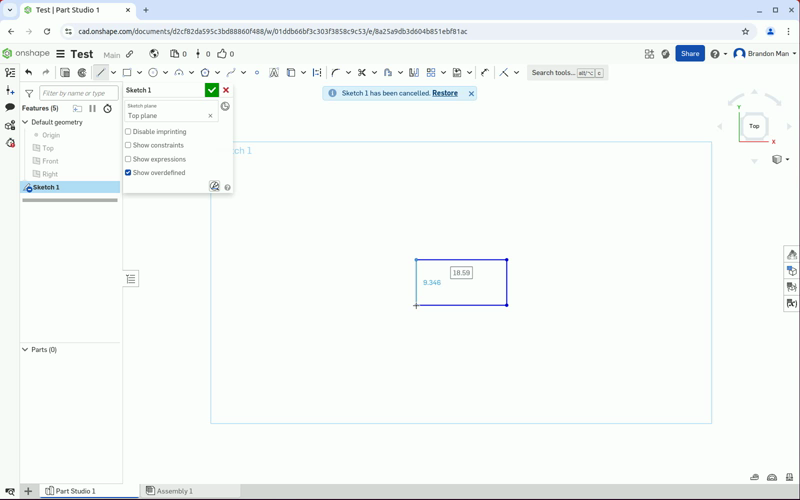
key(esc)
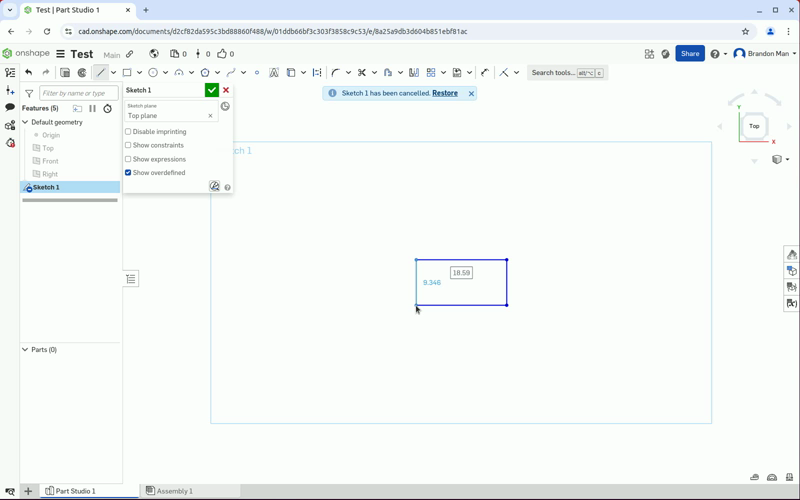
mouse_move(455, 269)
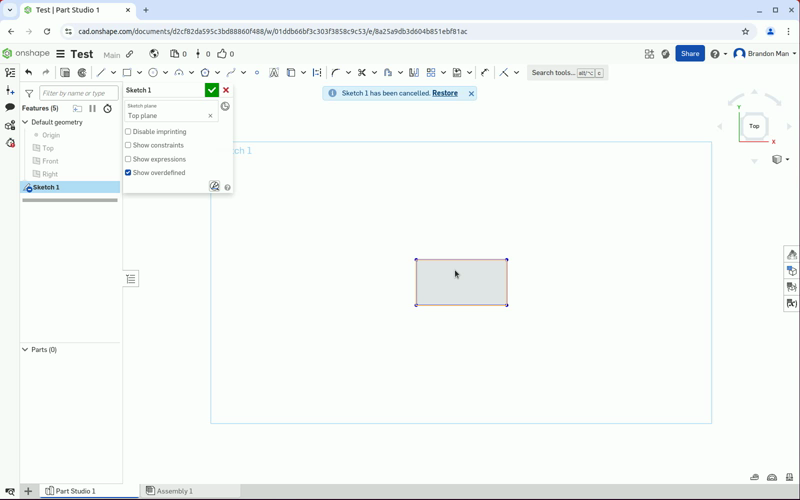
click(455, 269)
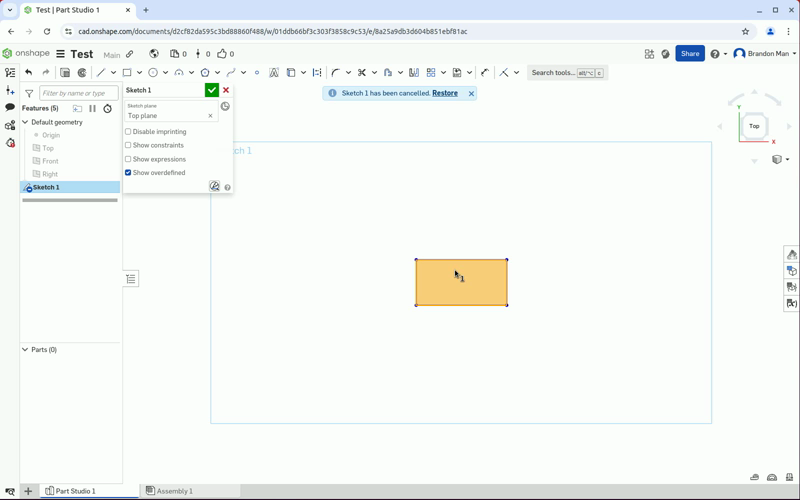
mouse_move(73, 352)
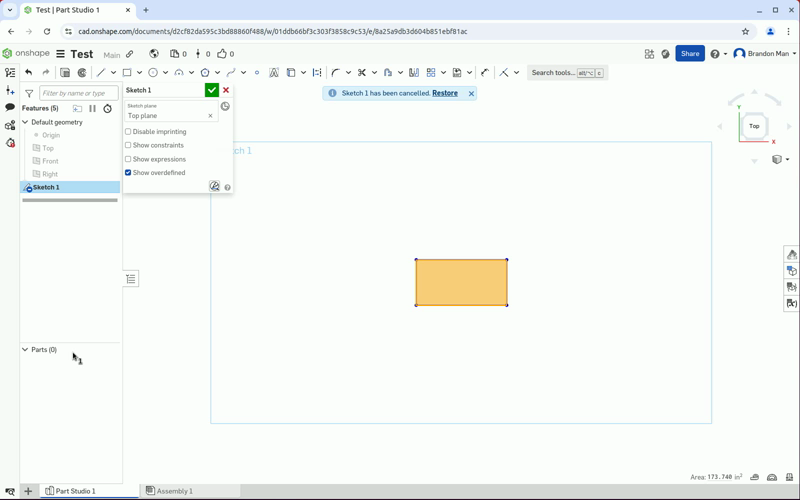
key(shift+y)
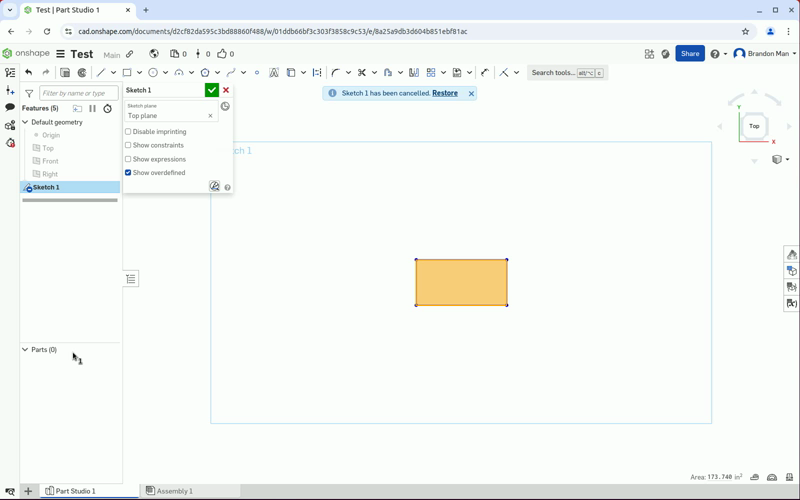
key(shift+e)
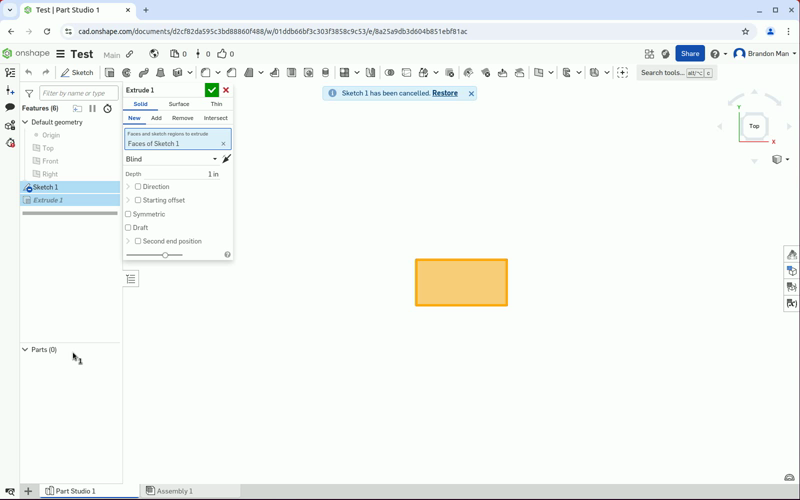
mouse_move(143, 106)
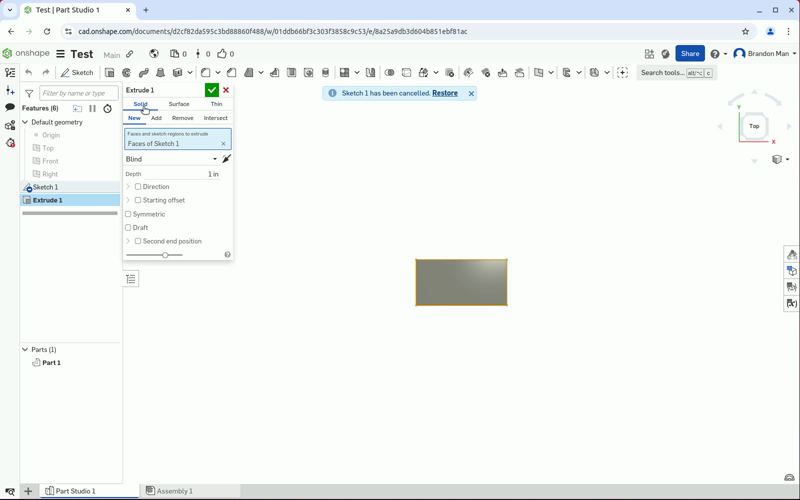
click(143, 106)
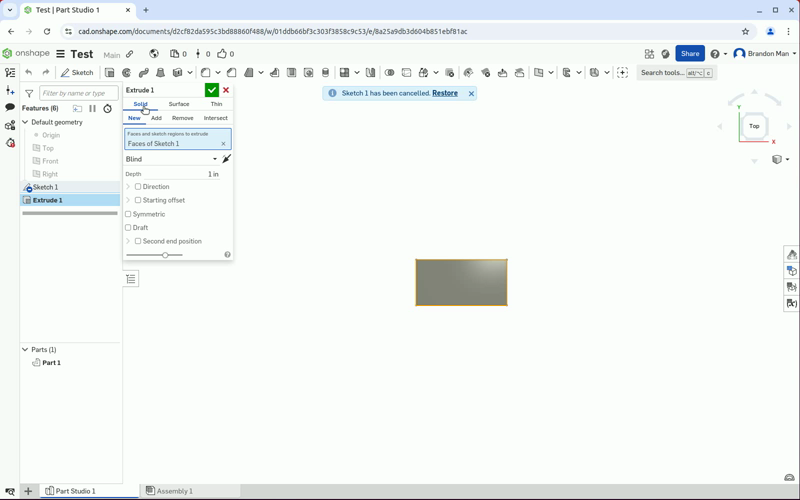
mouse_move(137, 120)
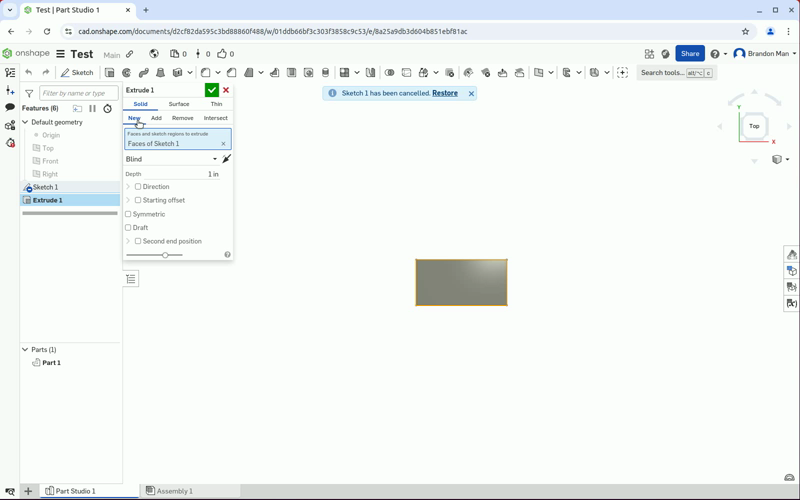
click(137, 120)
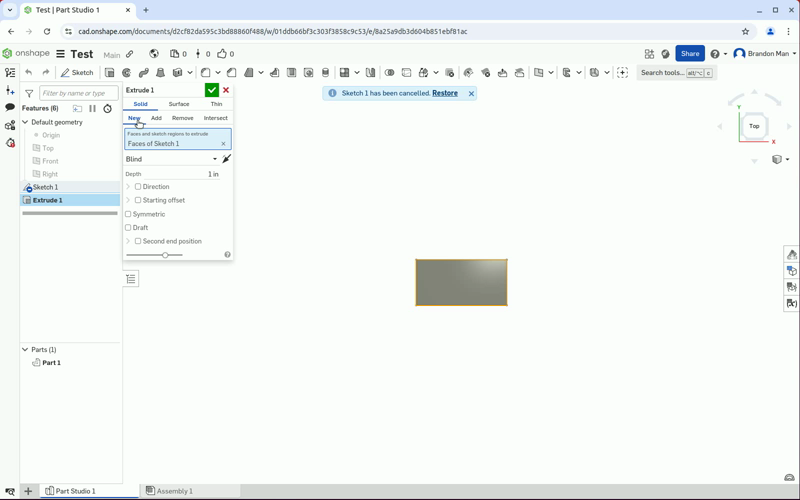
key(tab, 4)
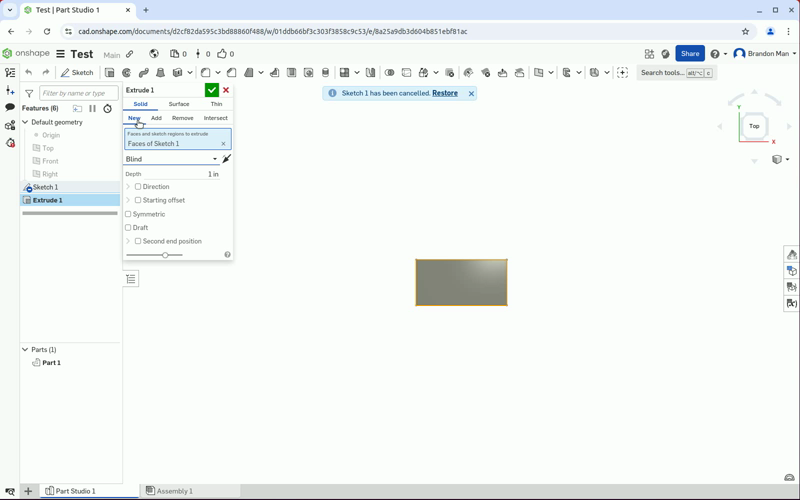
text(23.108)
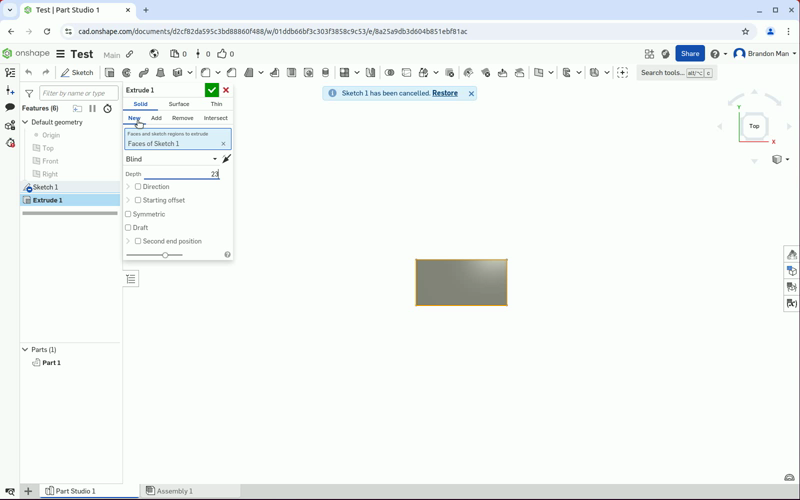
key(enter)
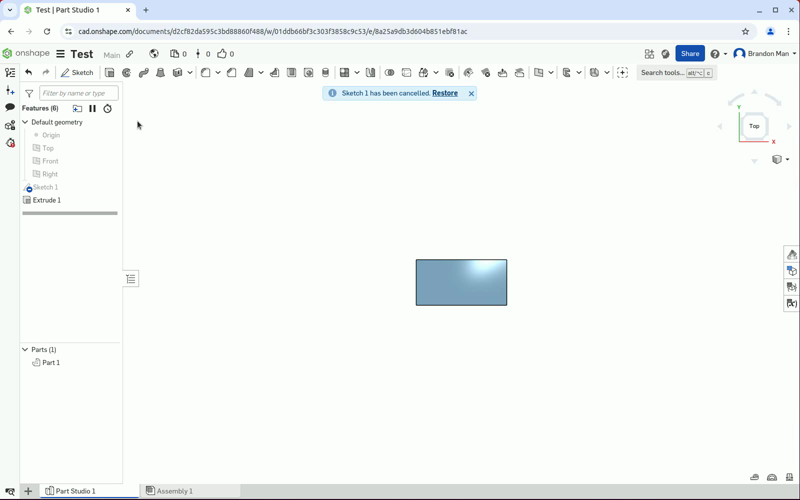
key(shift+h)
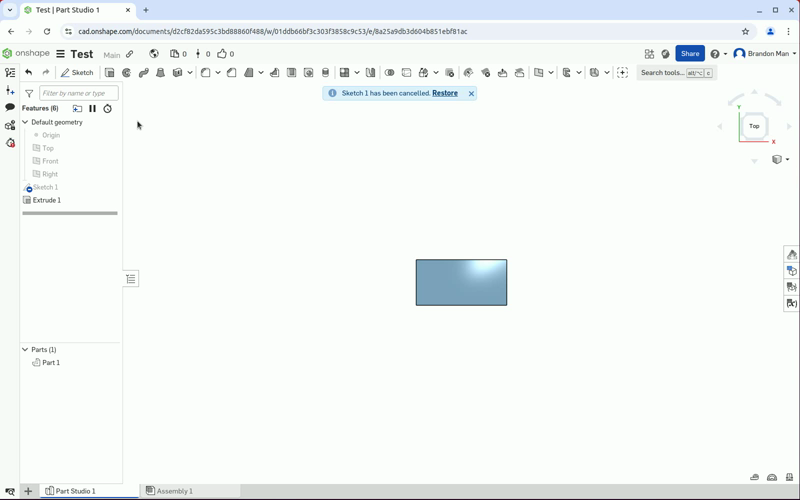
key(shift+h)
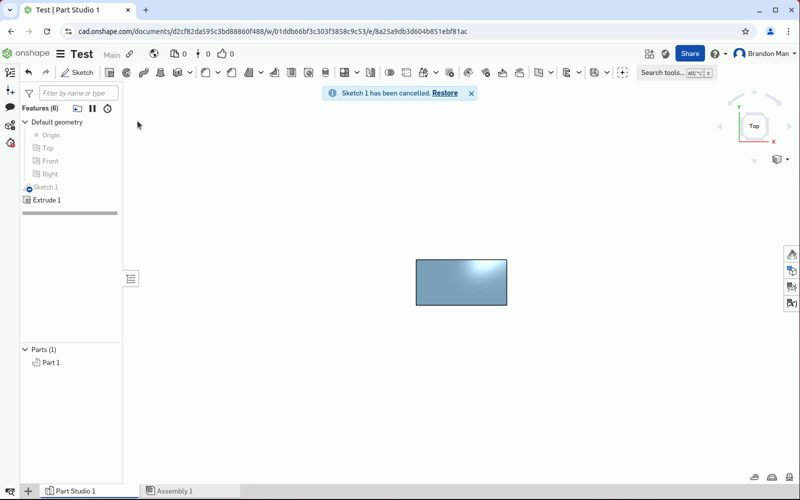
mouse_move(73, 189)
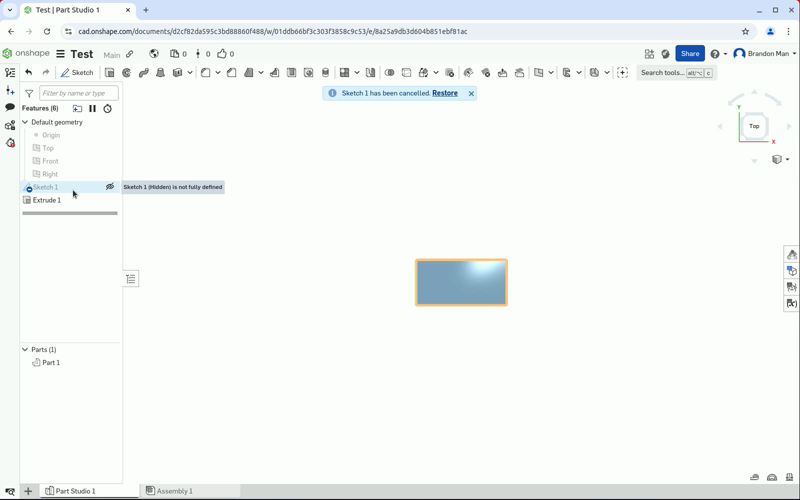
click(73, 189)
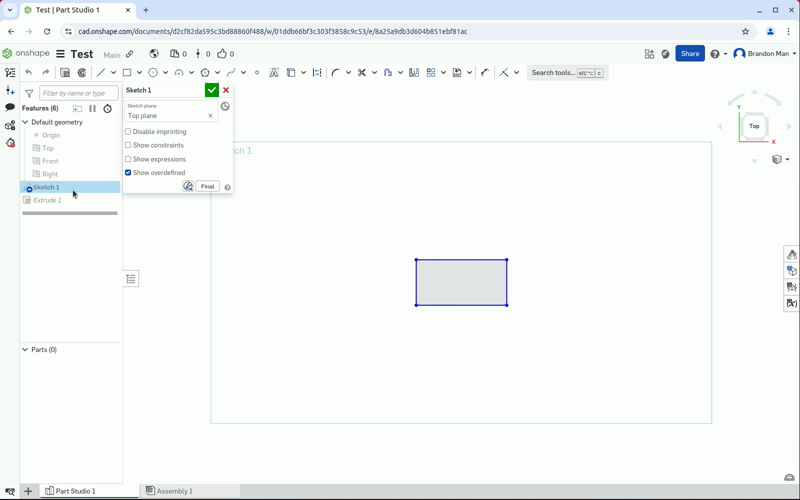
mouse_move(229, 92)
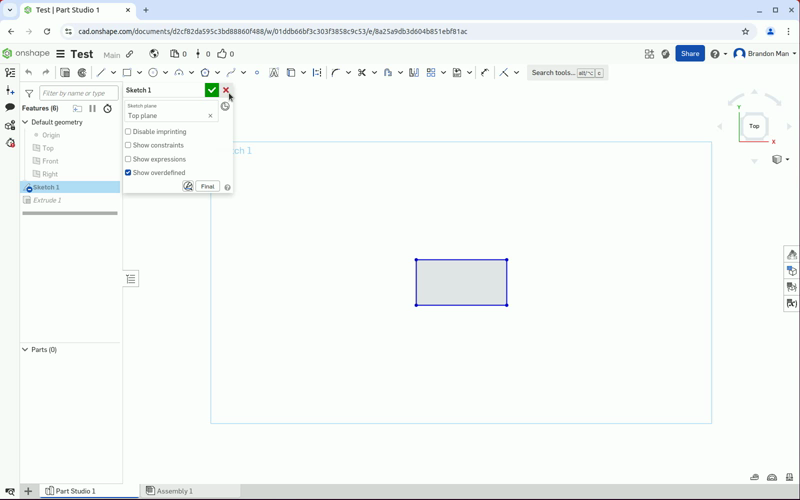
click(229, 92)
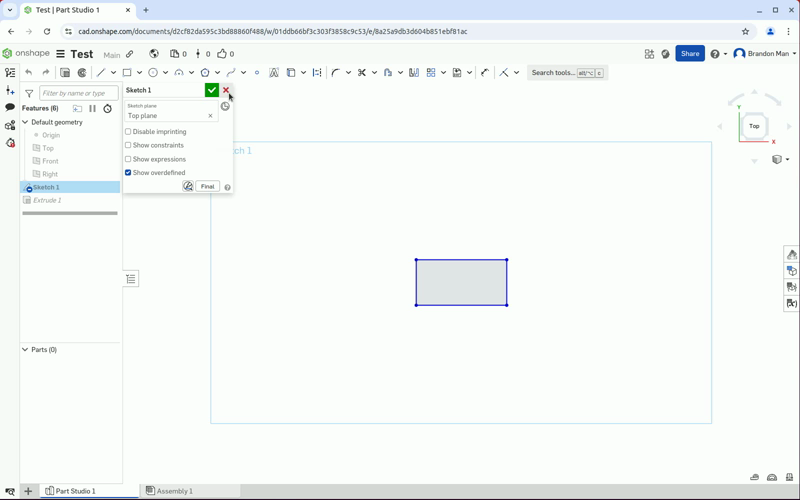
key(shift+s)
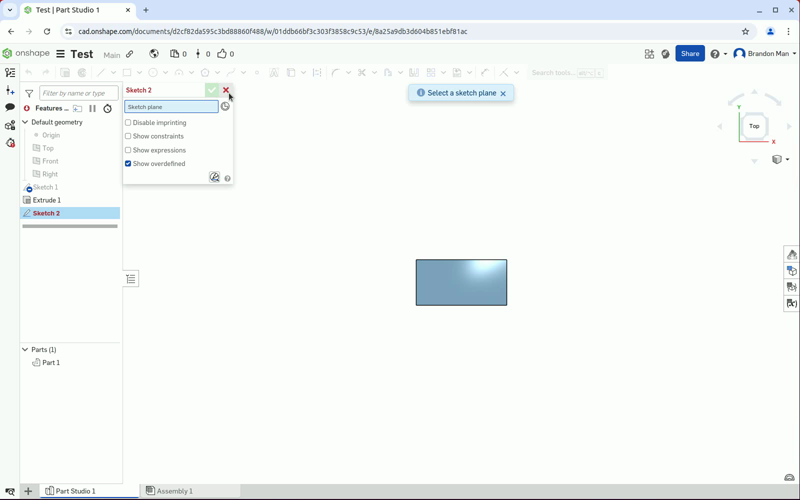
mouse_move(73, 150)
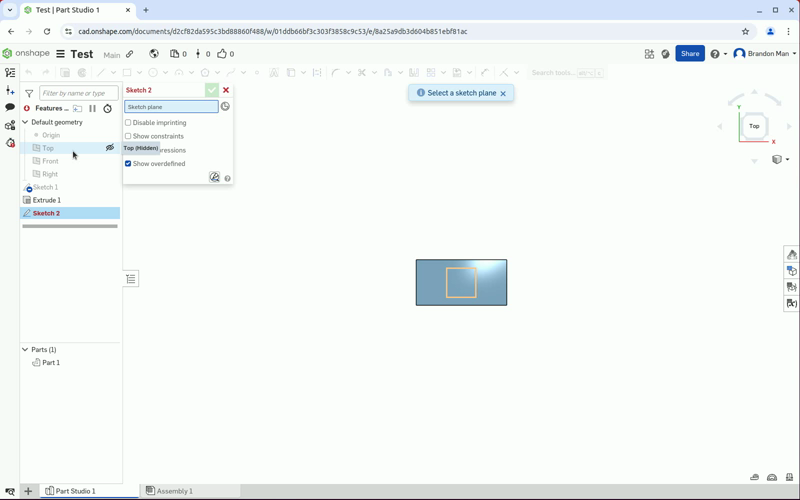
click(73, 150)
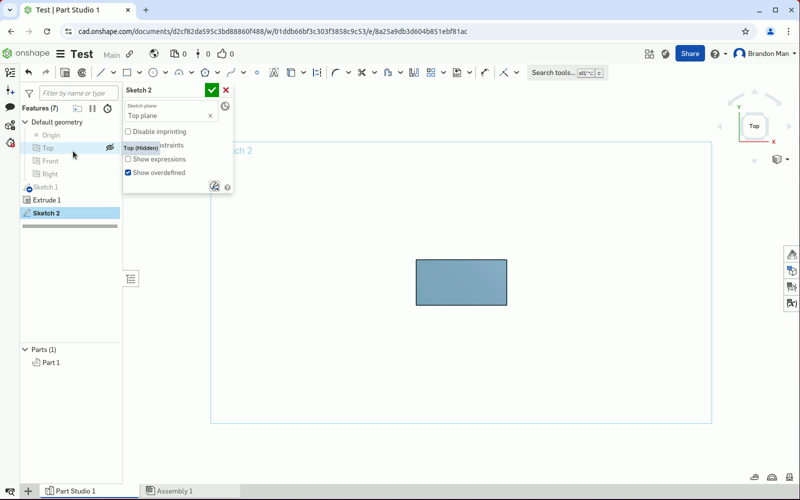
mouse_move(73, 352)
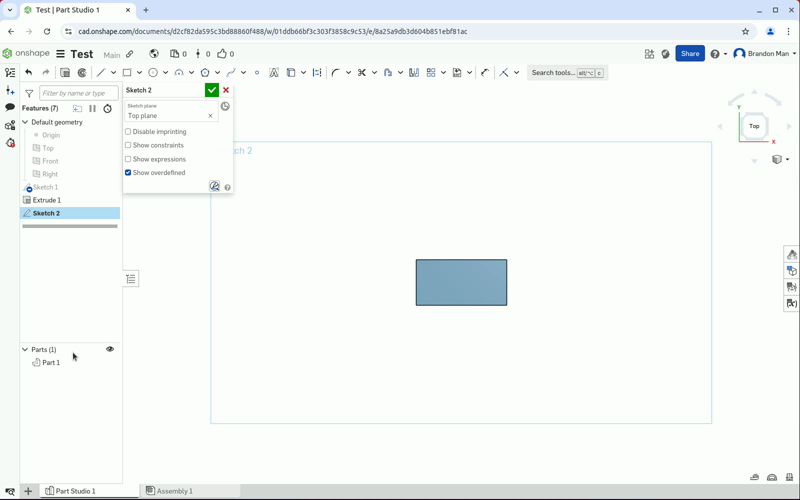
key(y)
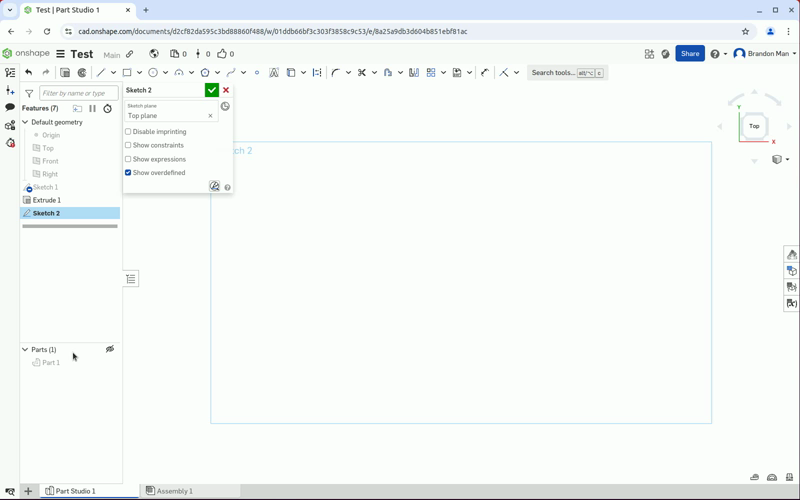
key(c)
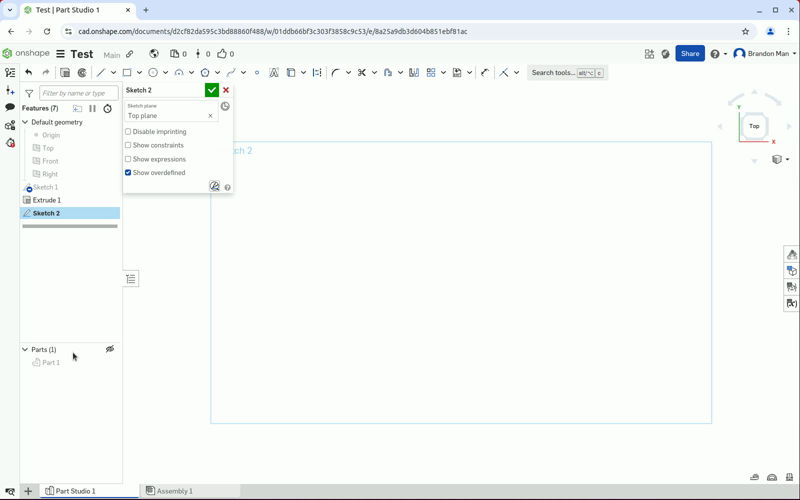
key_down(shift)
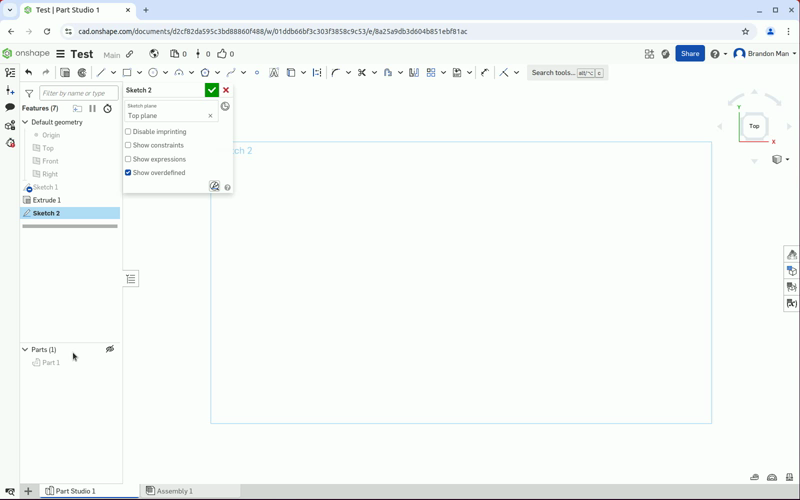
mouse_move(455, 282)
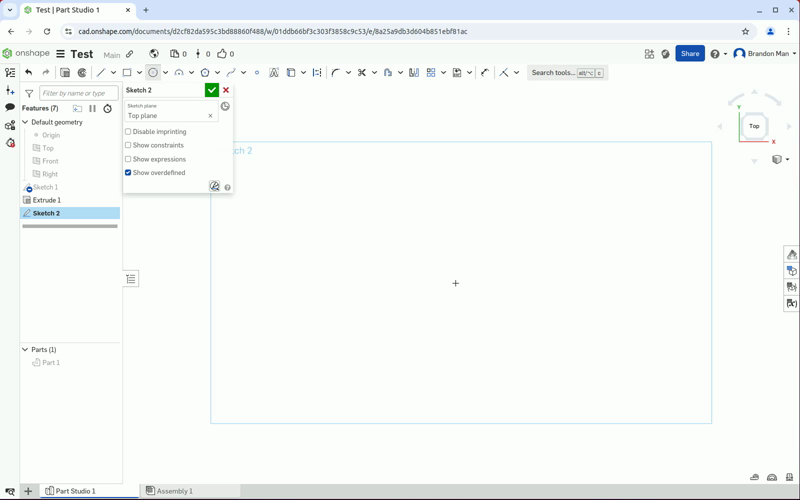
click(455, 282)
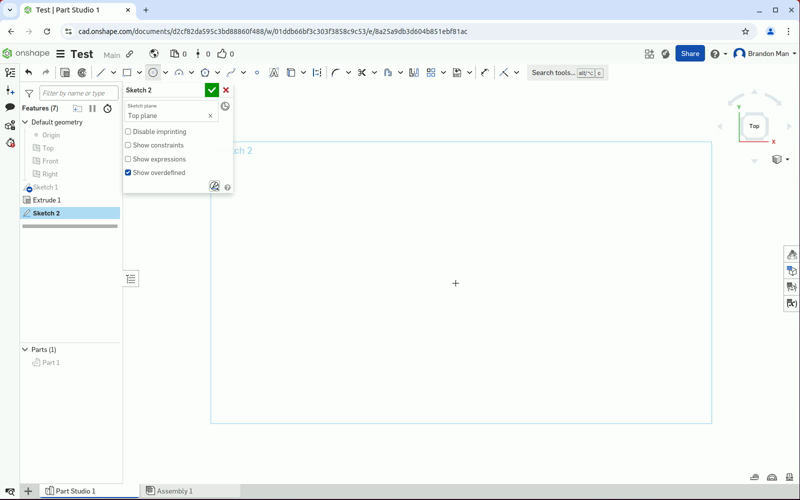
key_up(shift)
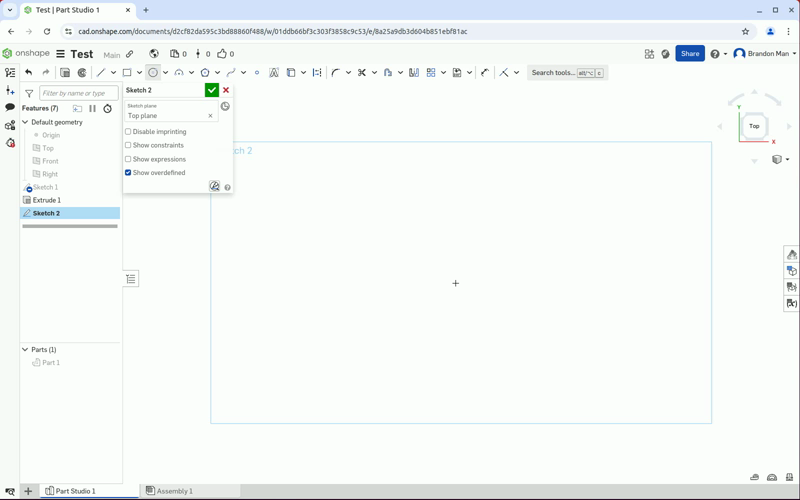
mouse_move(459, 282)
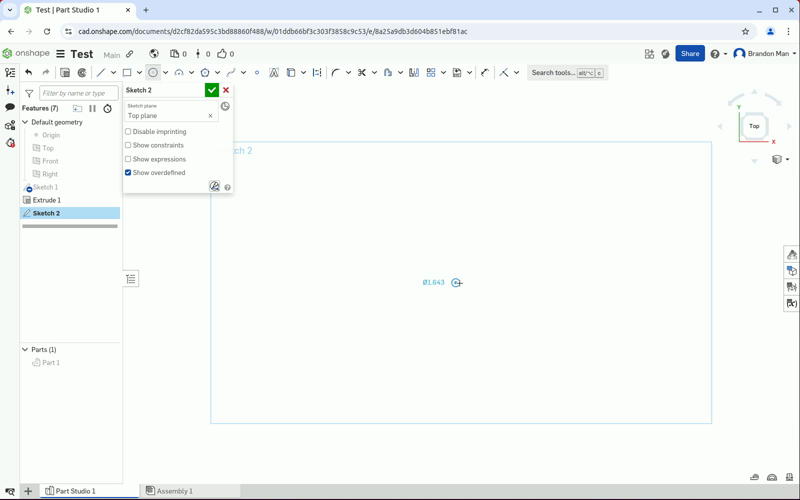
click(459, 282)
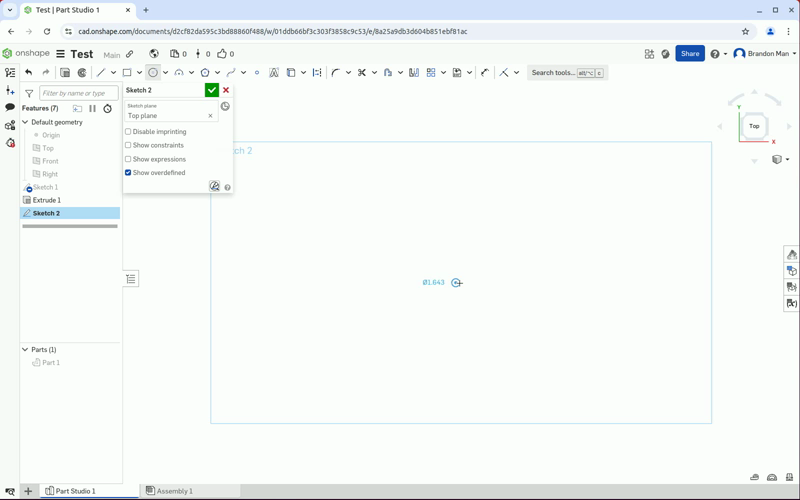
key(esc)
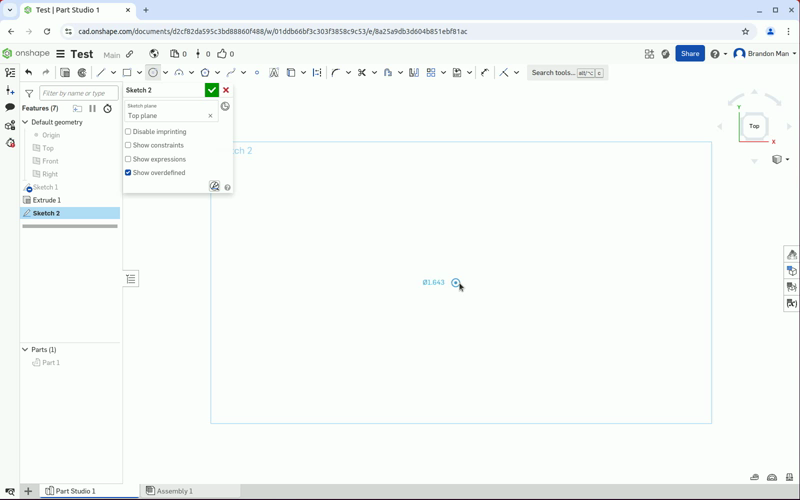
mouse_move(456, 281)
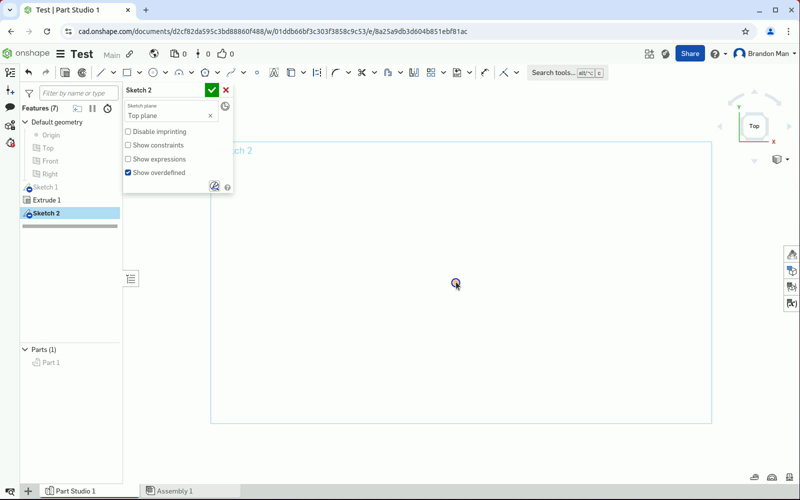
scroll(6)
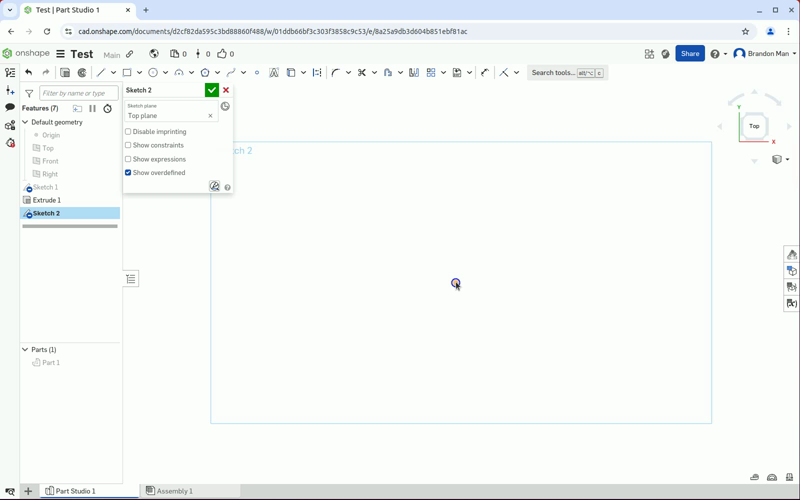
scroll(6)
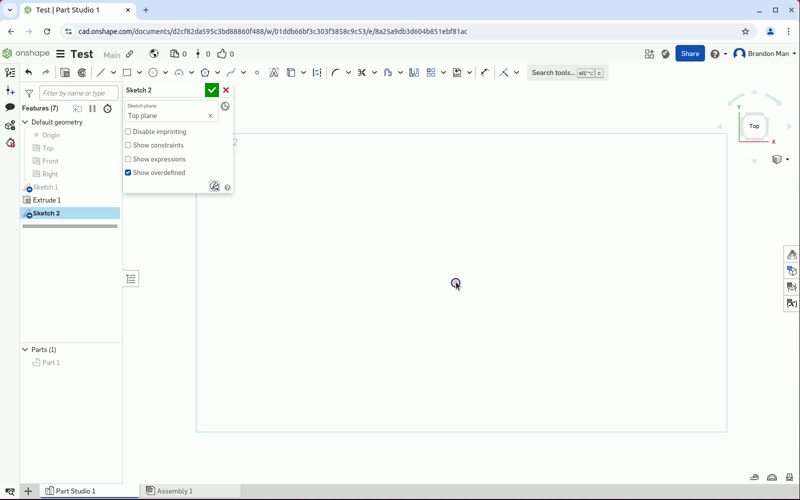
scroll(6)
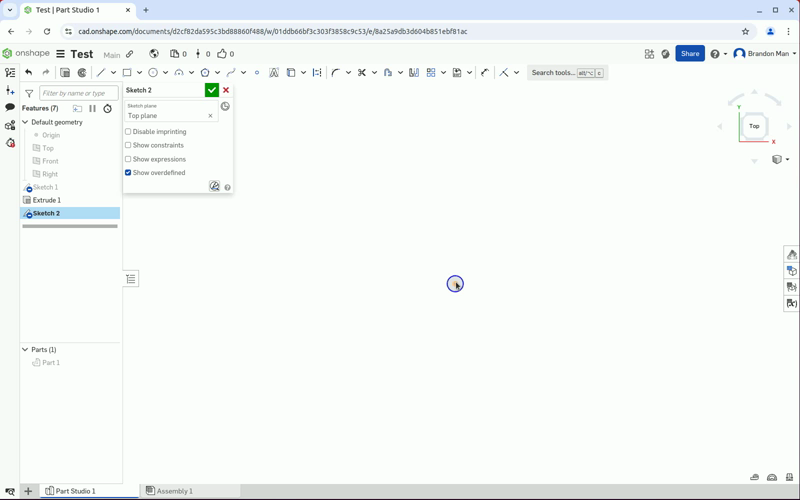
scroll(6)
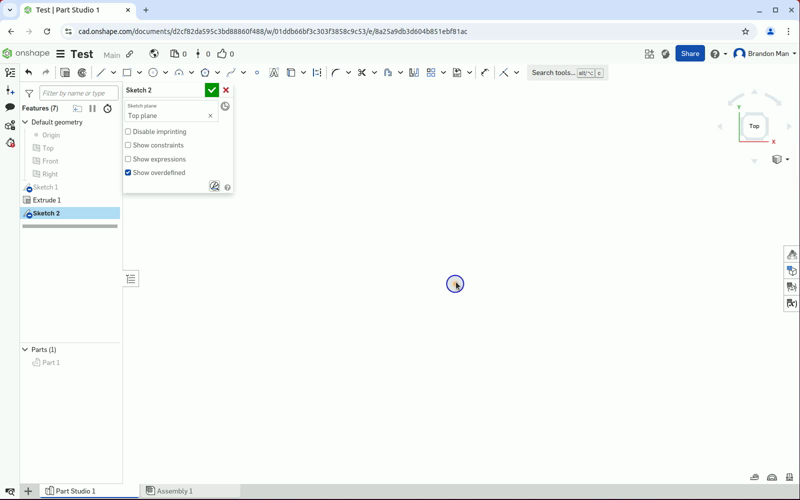
scroll(6)
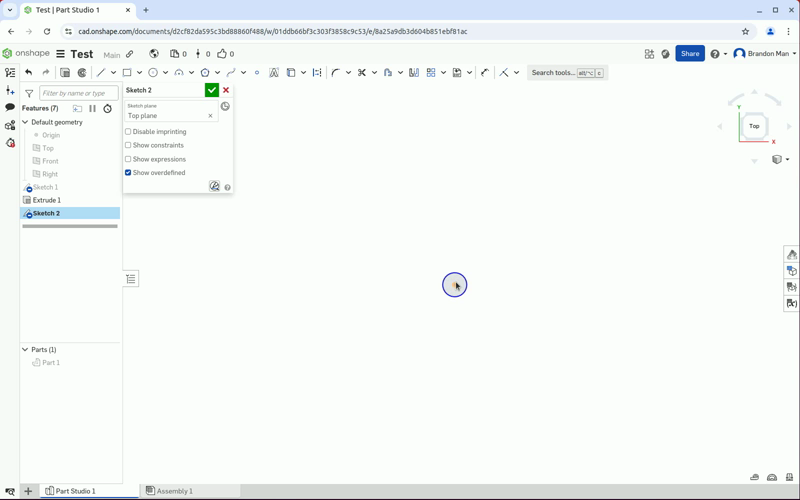
scroll(6)
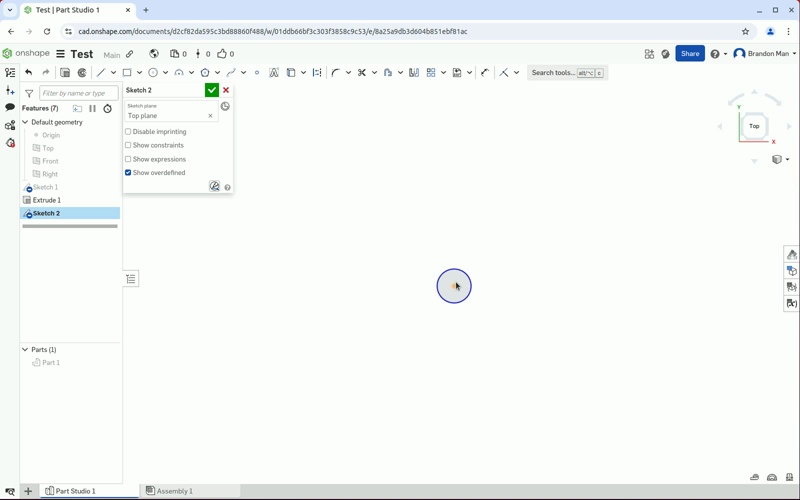
scroll(6)
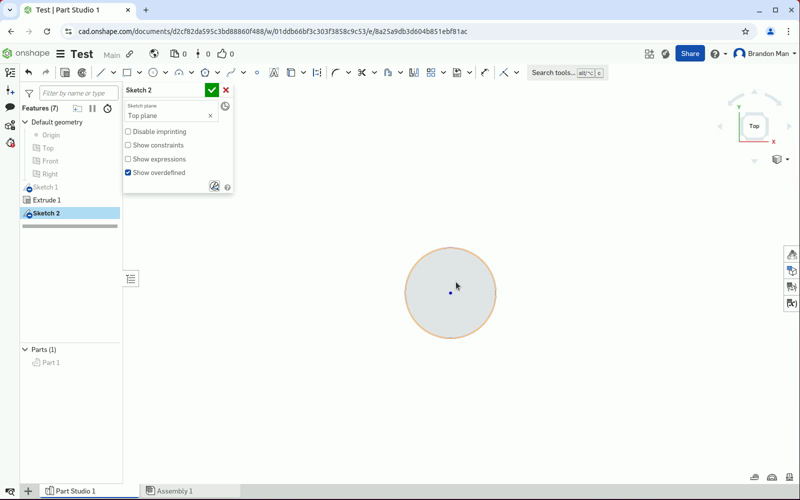
click(456, 281)
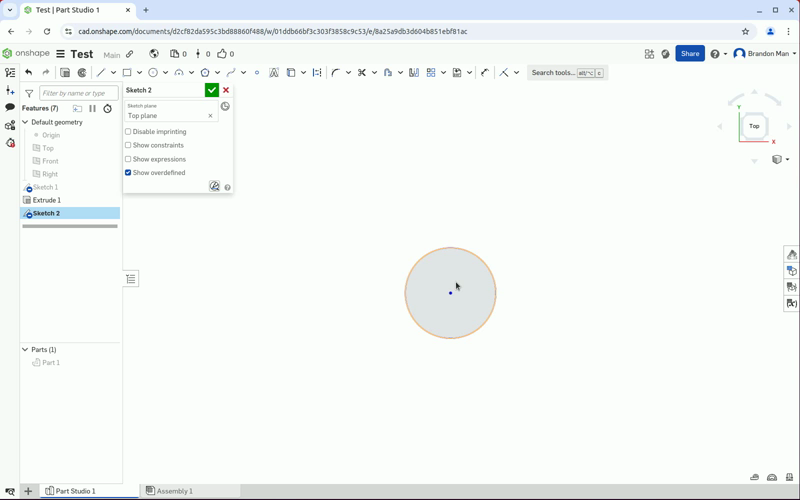
scroll(-6)
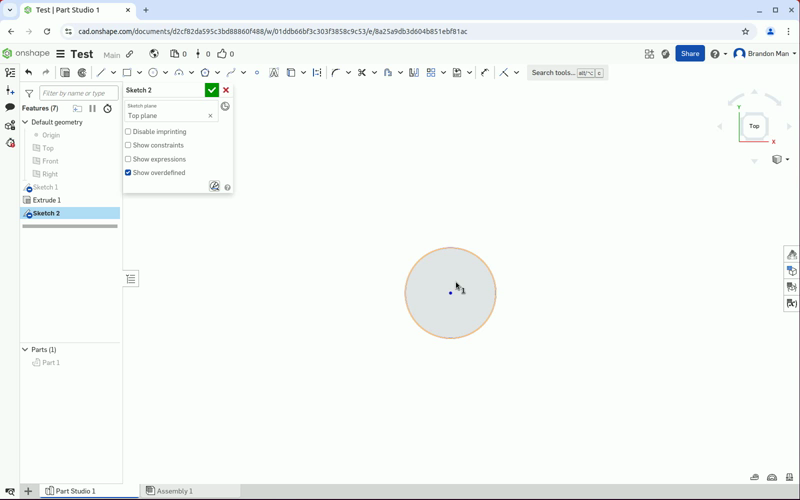
scroll(-6)
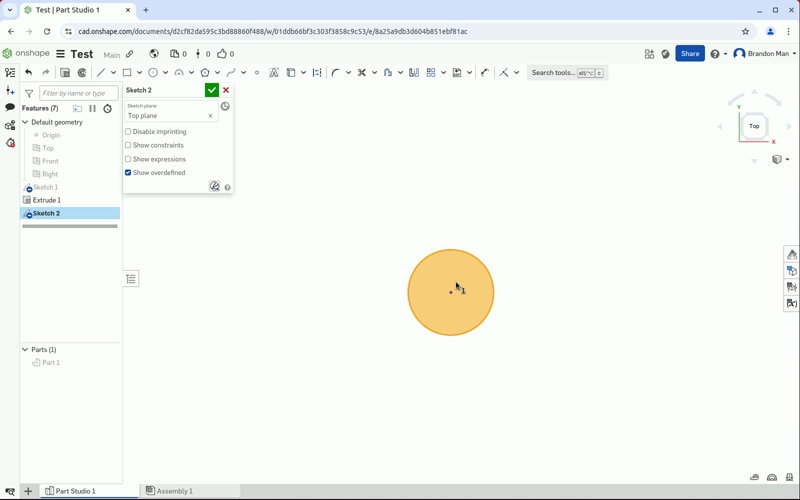
scroll(-6)
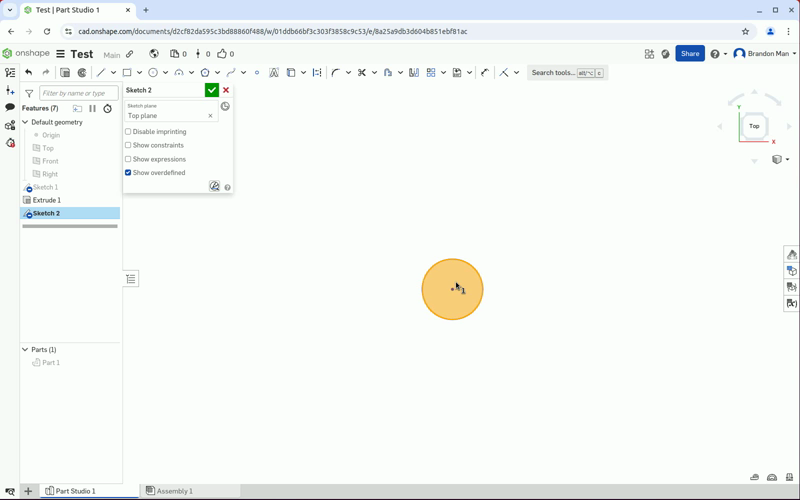
scroll(-6)
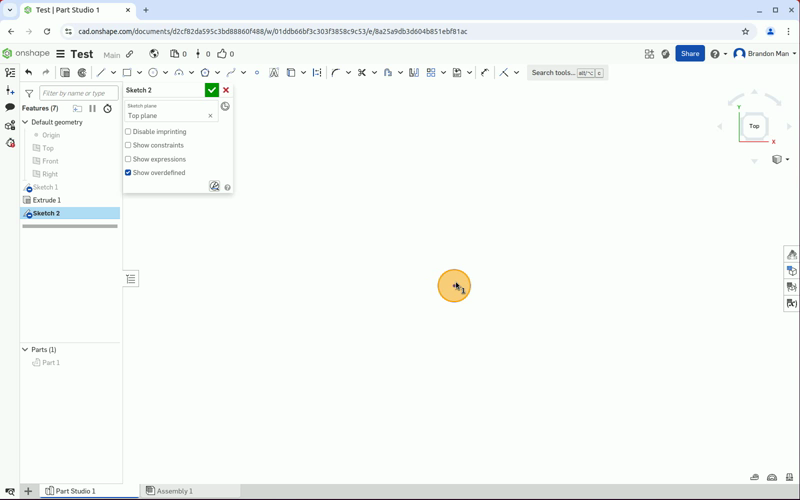
scroll(-6)
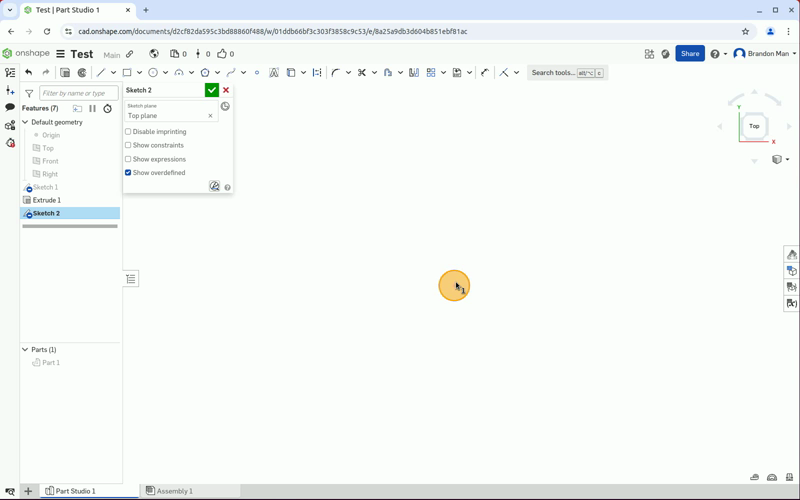
scroll(-6)
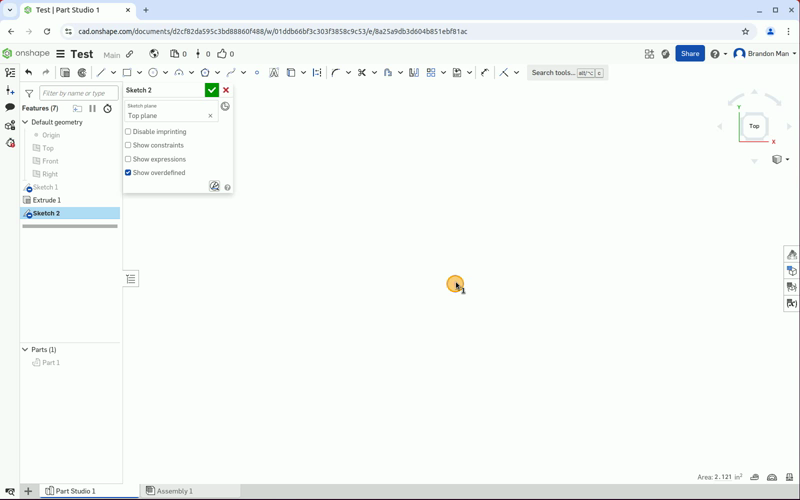
scroll(-6)
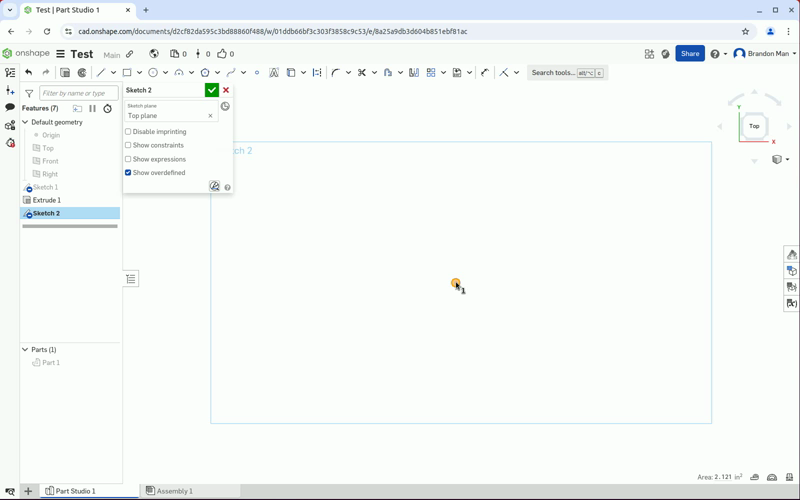
mouse_move(73, 352)
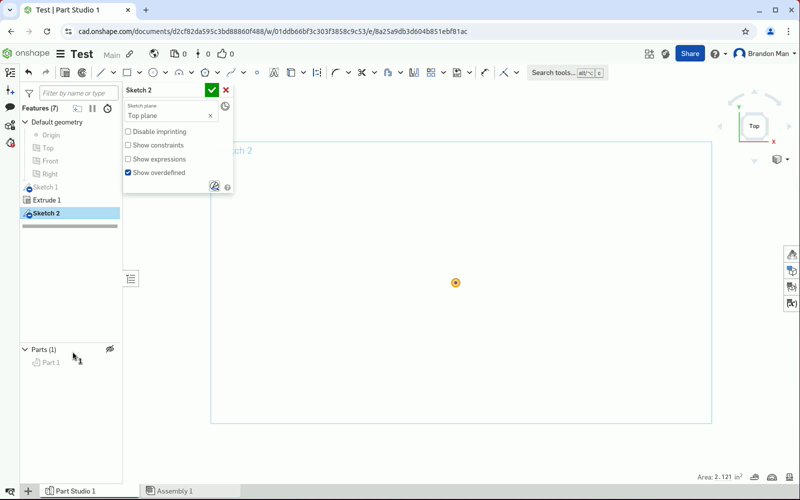
key(shift+y)
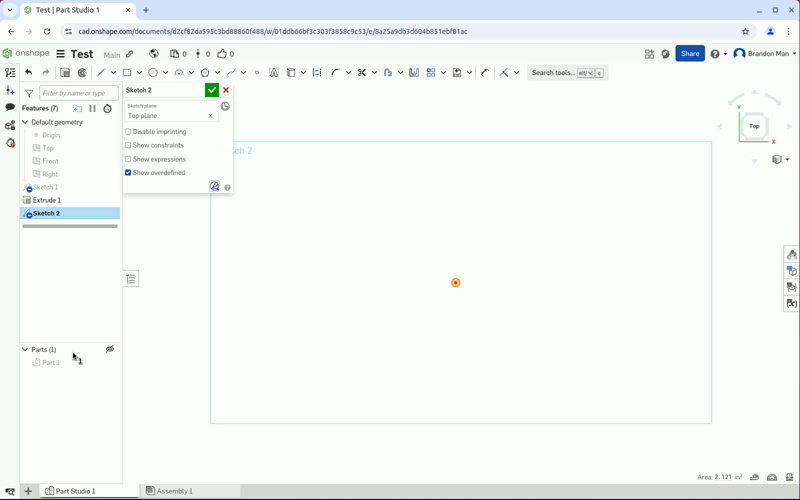
key(shift+e)
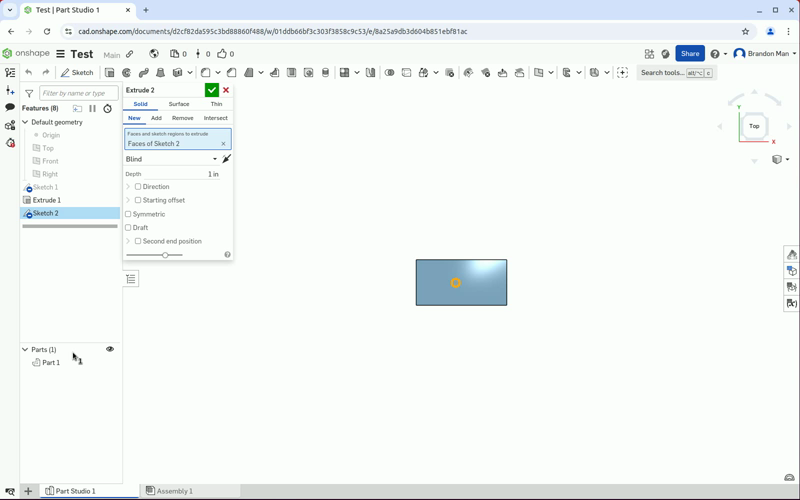
mouse_move(143, 106)
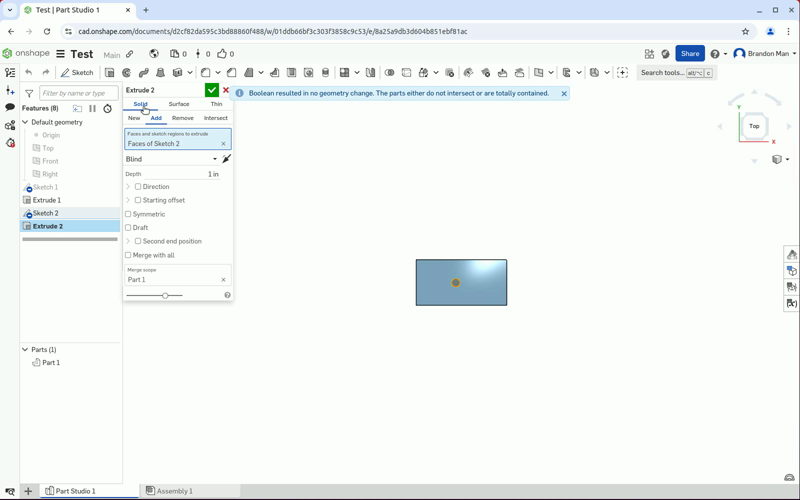
click(143, 106)
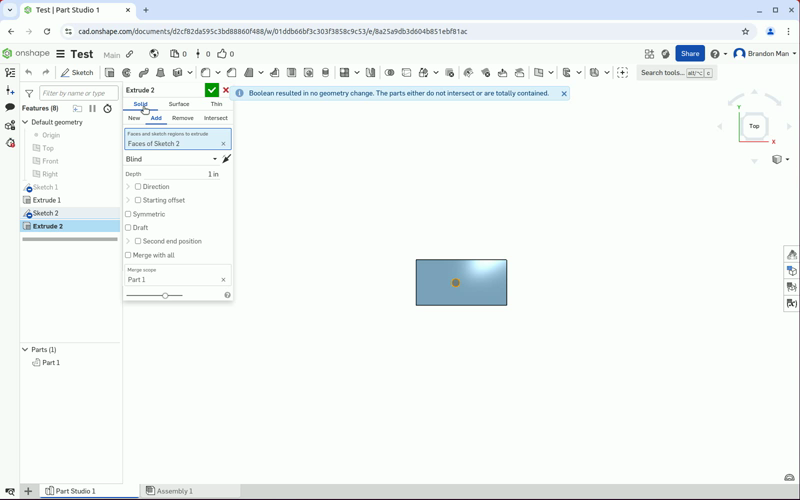
mouse_move(186, 120)
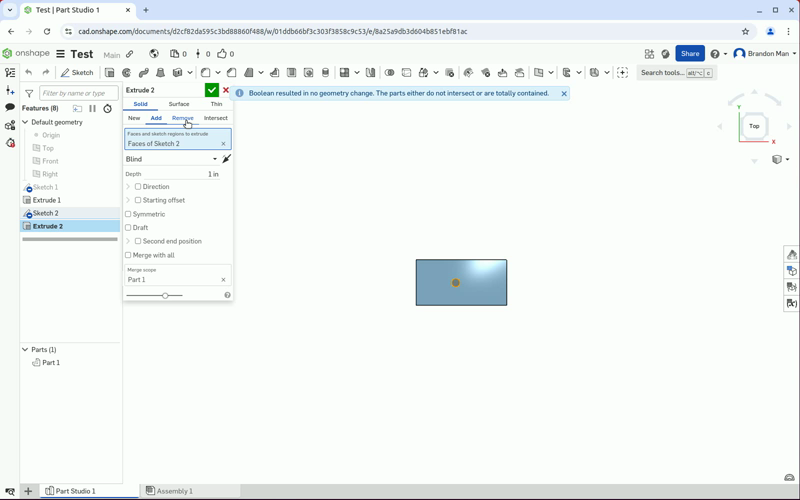
click(186, 120)
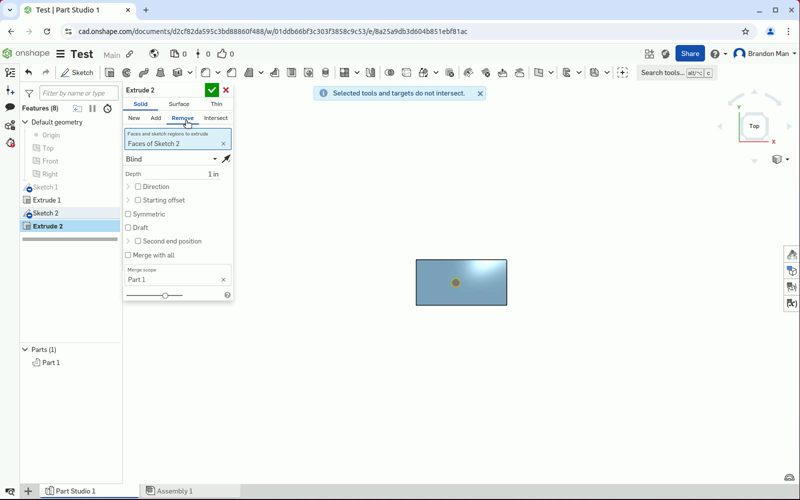
key(tab, 4)
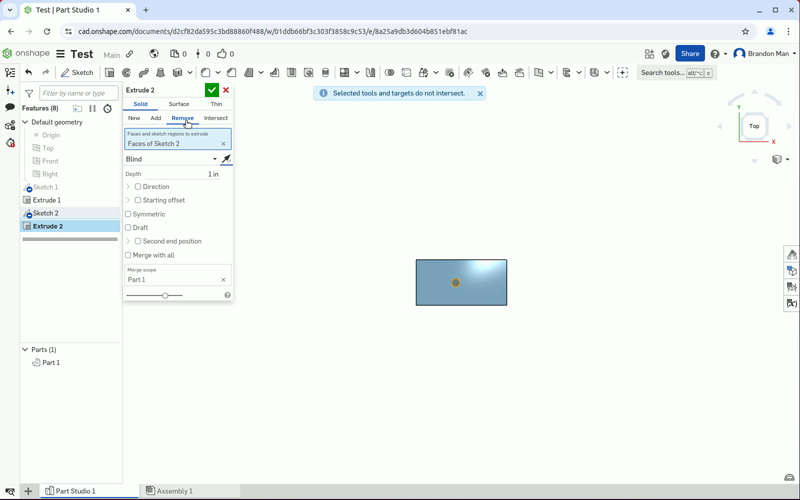
text(23.108)
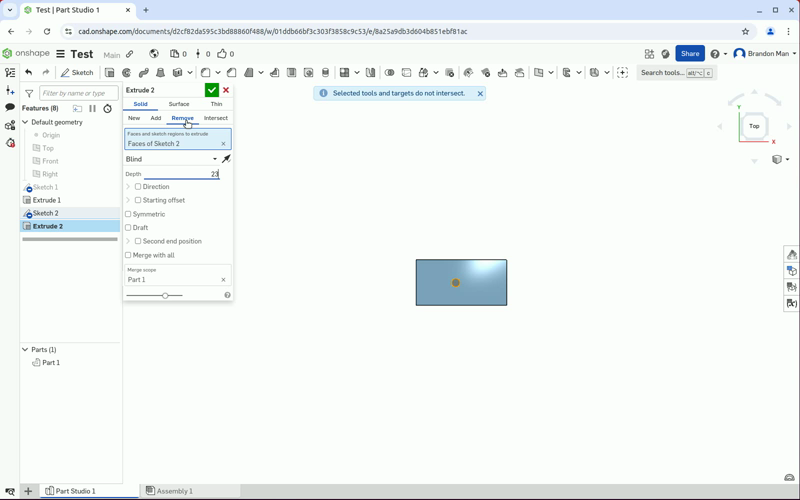
key(tab, 3)
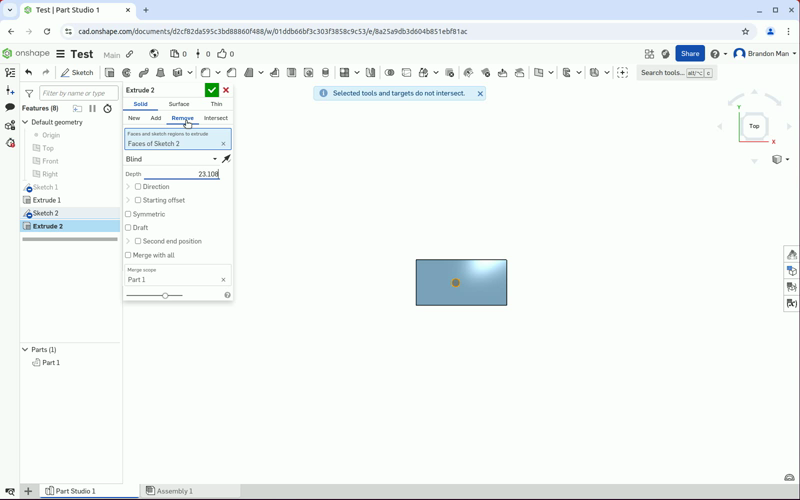
key(tab, 2)
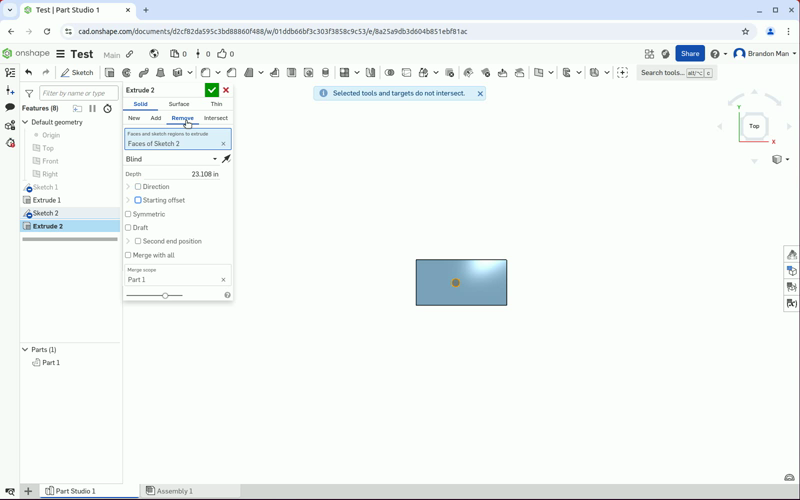
key(space)
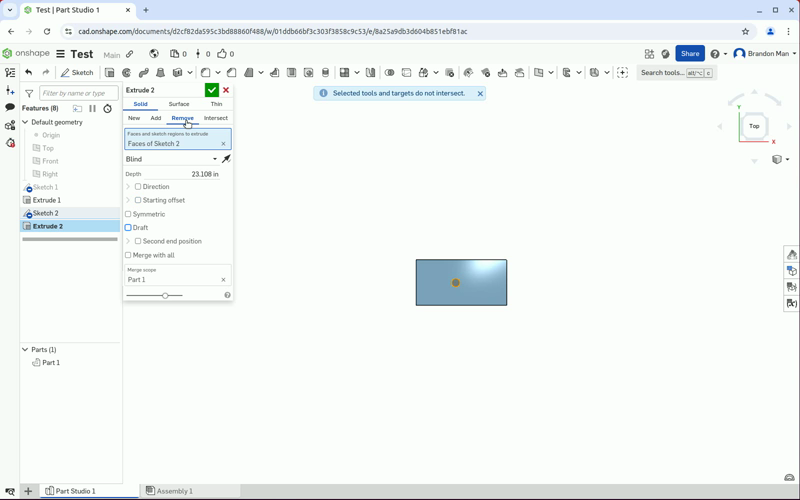
key(tab, 3)
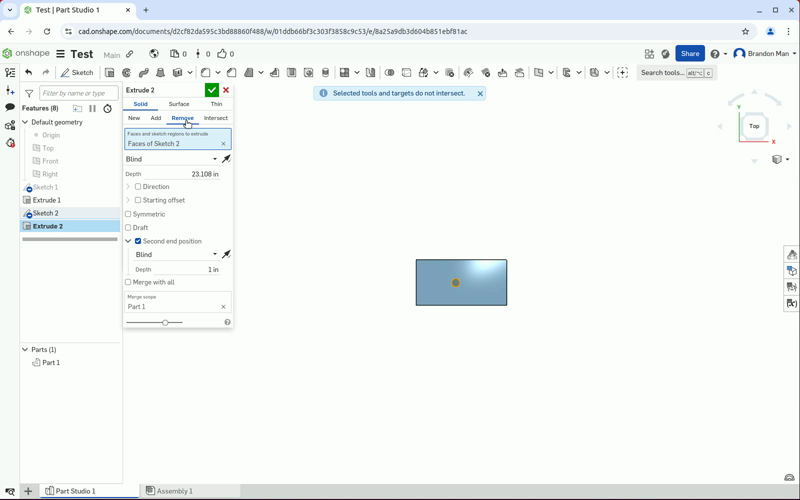
text(23.108)
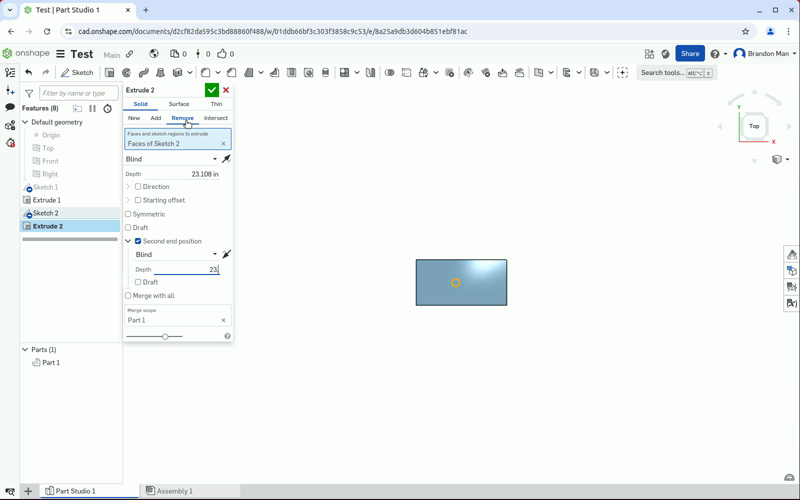
key(tab, 2)
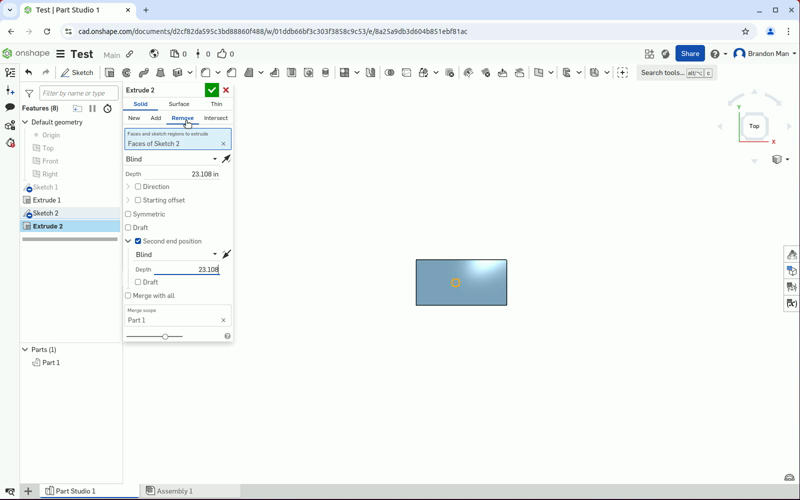
key(space)
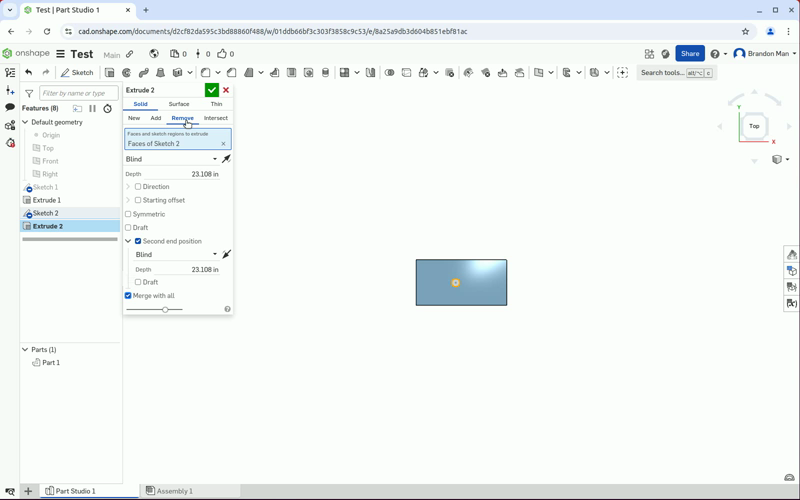
key(enter)
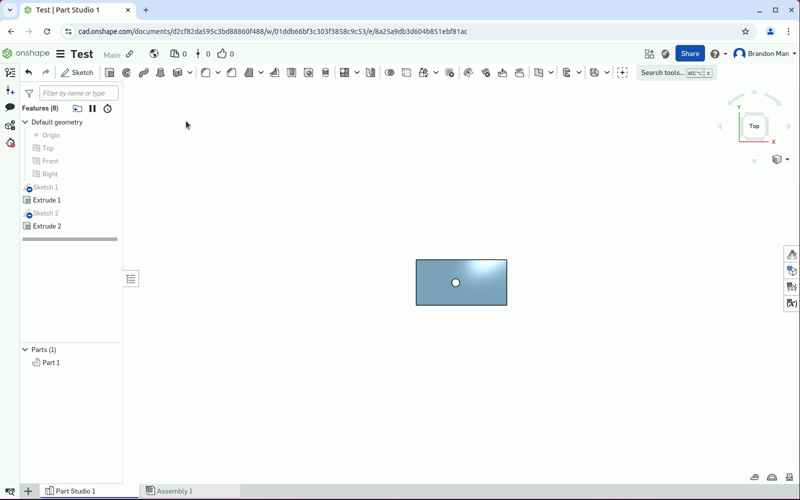
key(shift+h)
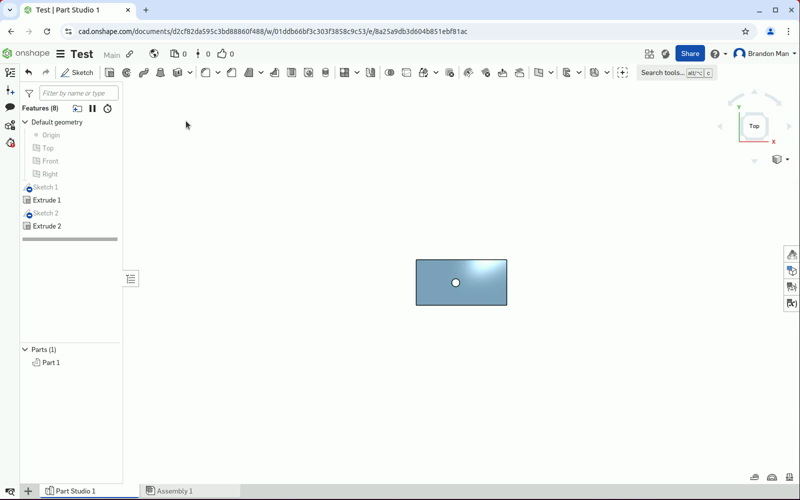
key(shift+h)
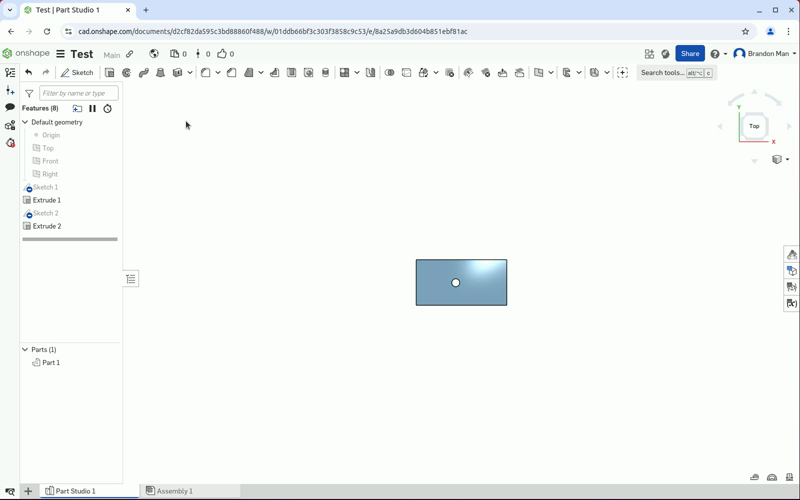
mouse_move(73, 189)
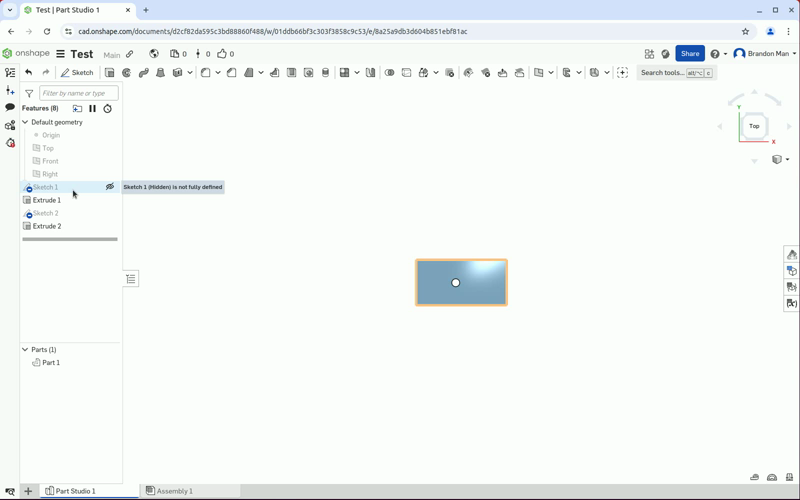
click(73, 189)
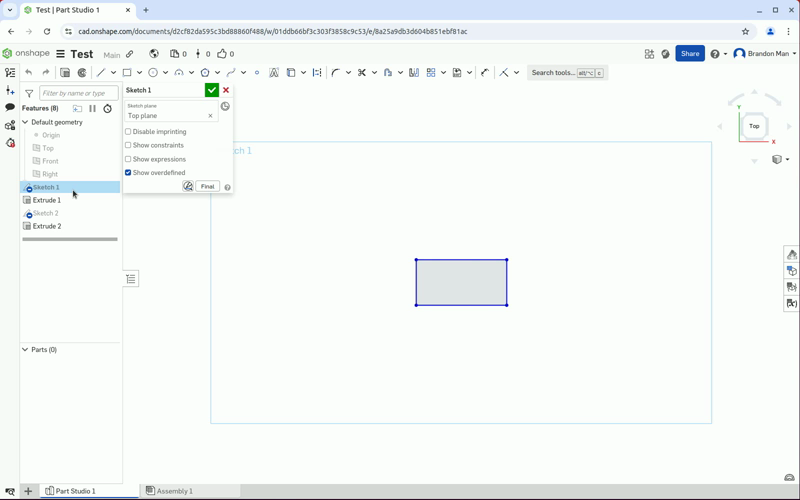
mouse_move(229, 92)
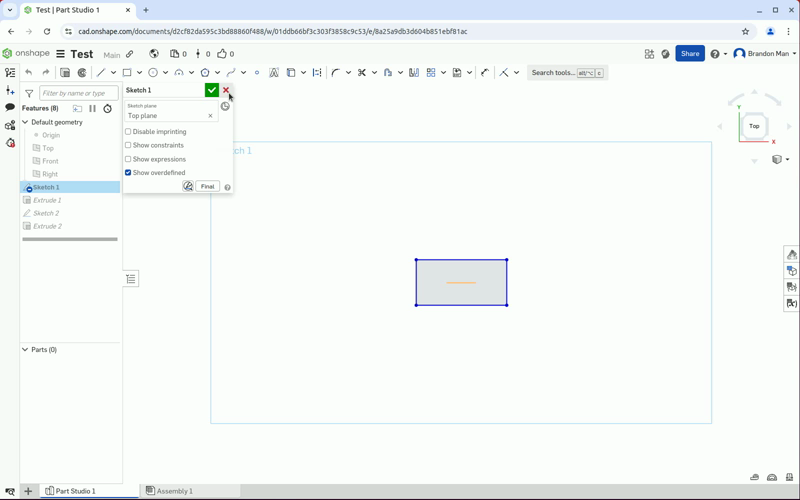
click(229, 92)
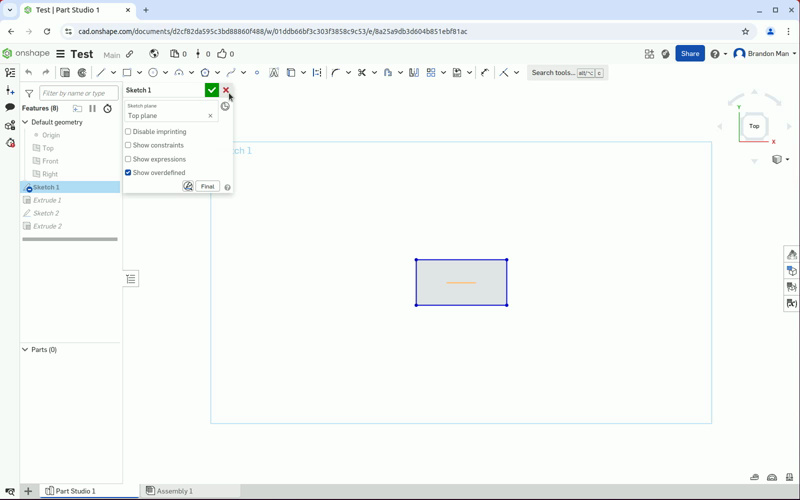
key(shift+s)
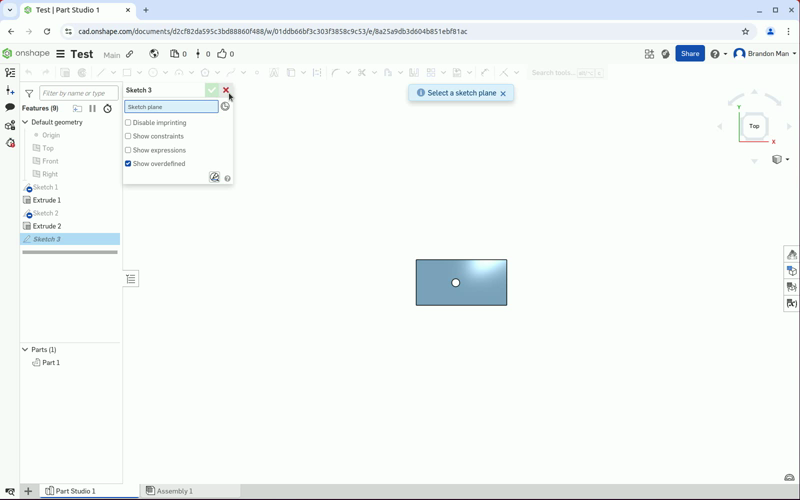
mouse_move(73, 150)
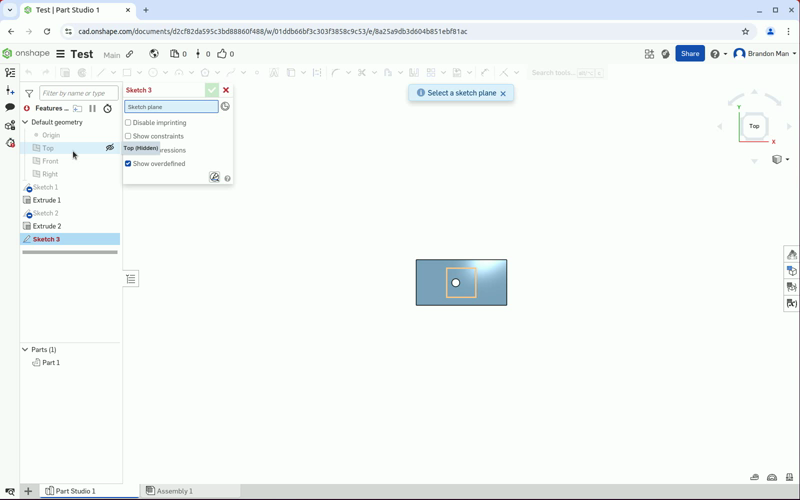
click(73, 150)
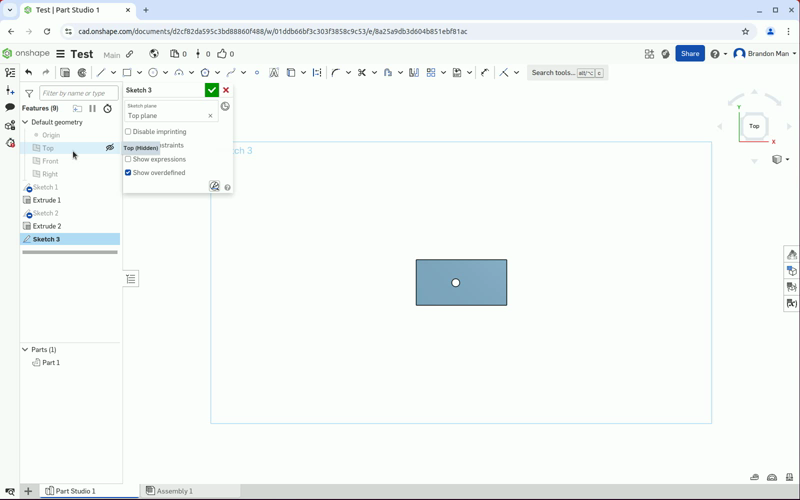
mouse_move(73, 352)
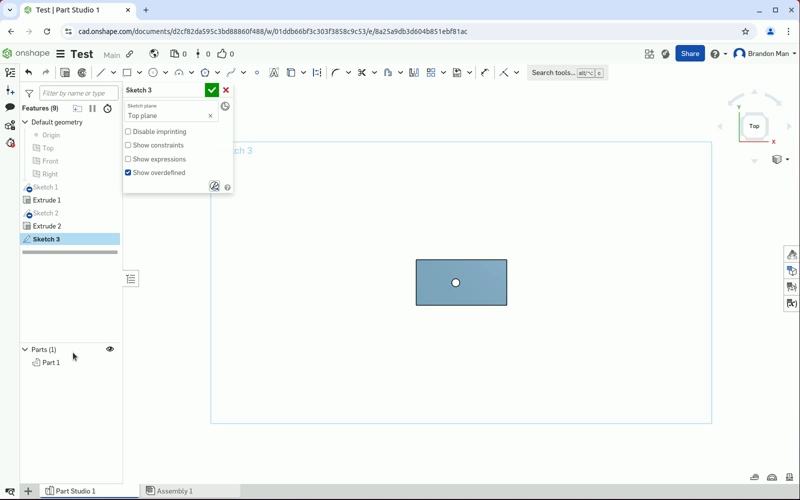
key(y)
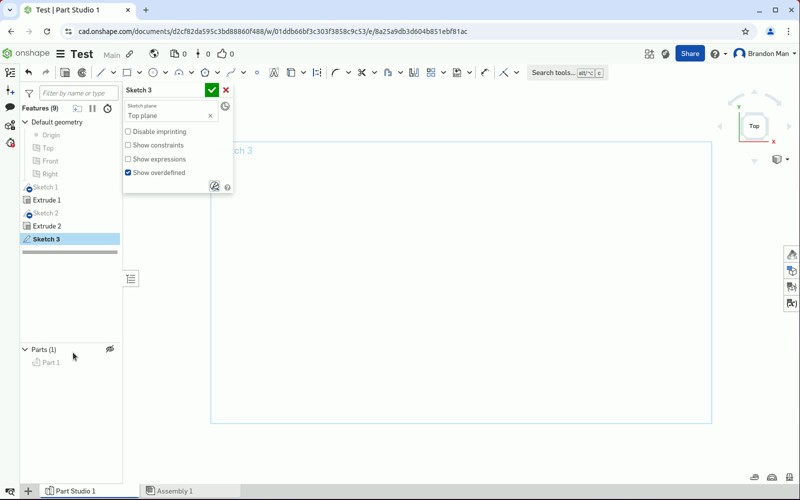
key(c)
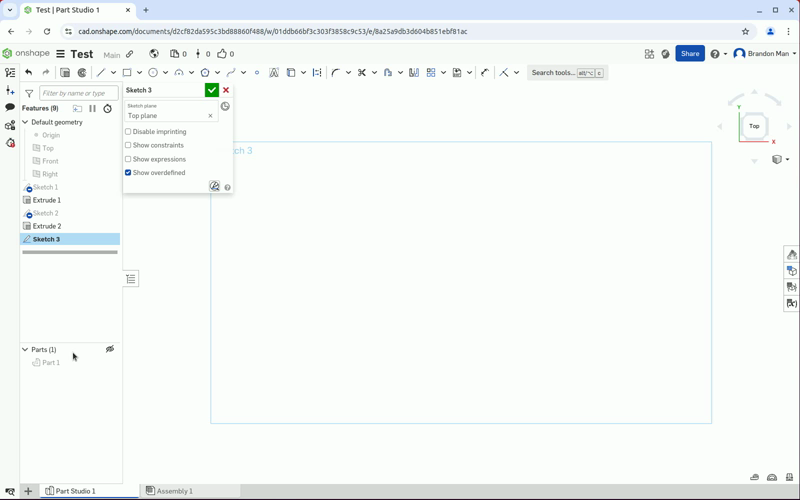
key_down(shift)
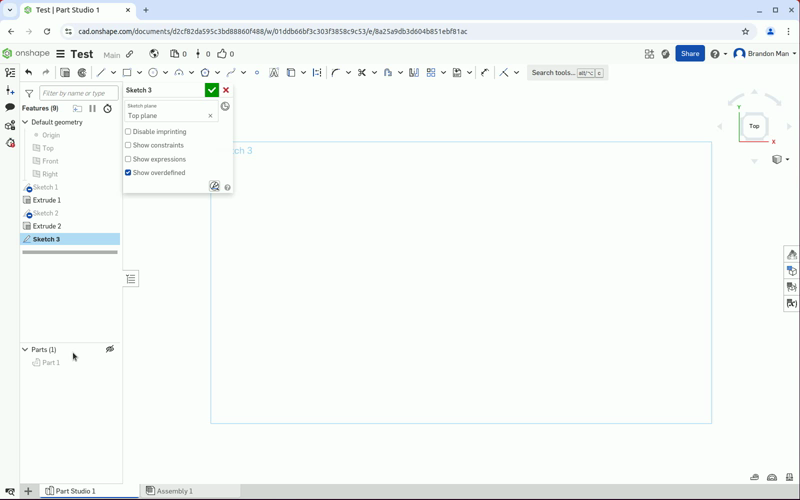
mouse_move(467, 282)
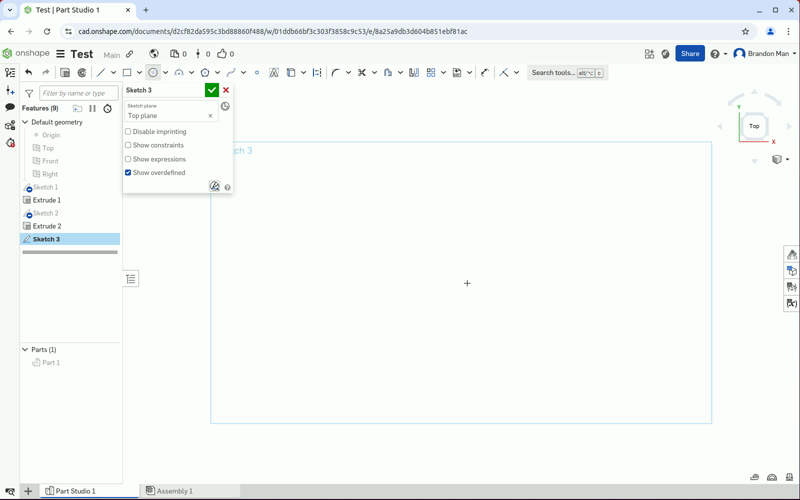
click(467, 282)
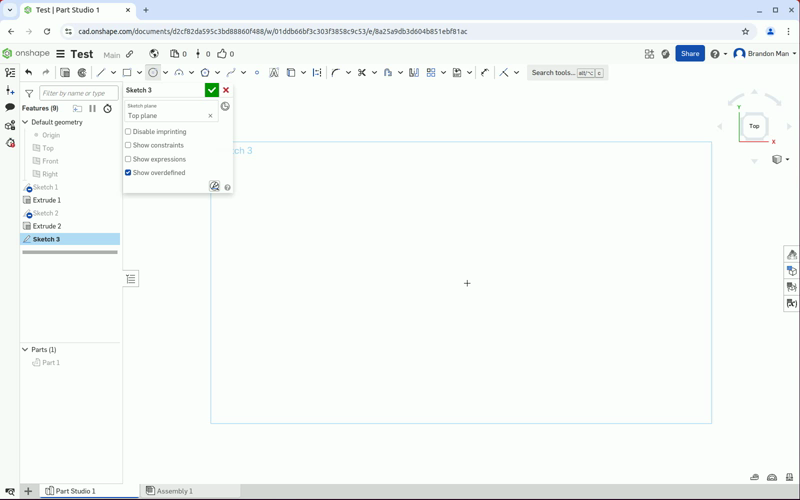
key_up(shift)
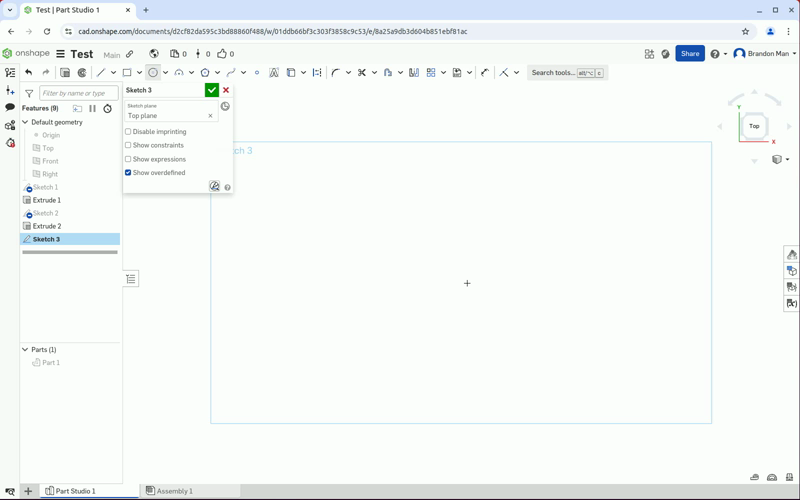
mouse_move(471, 282)
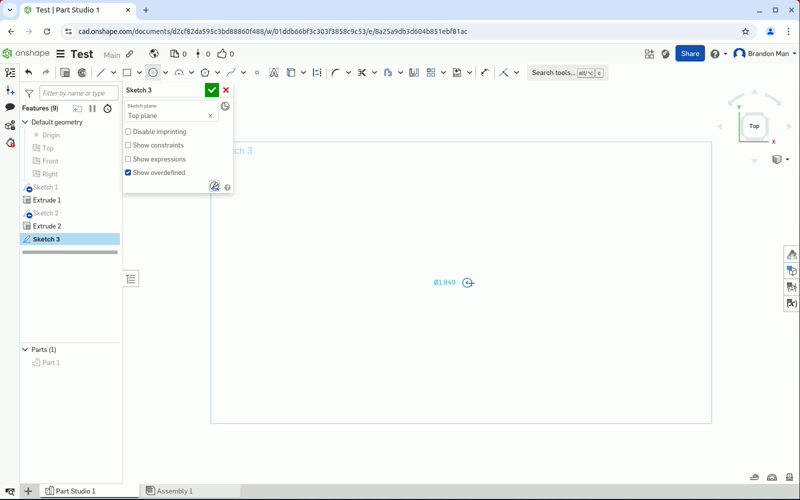
click(471, 282)
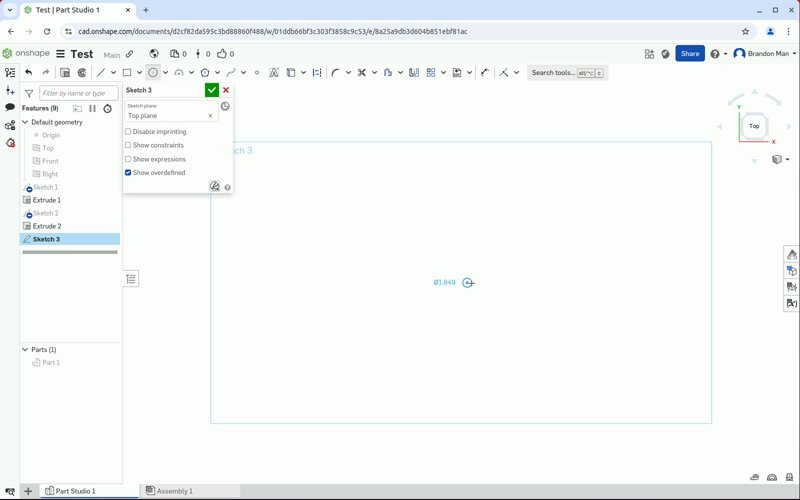
key(esc)
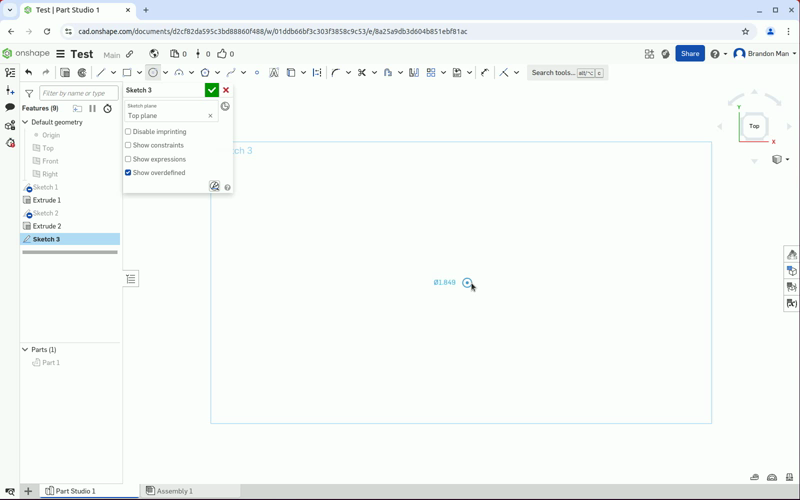
mouse_move(465, 285)
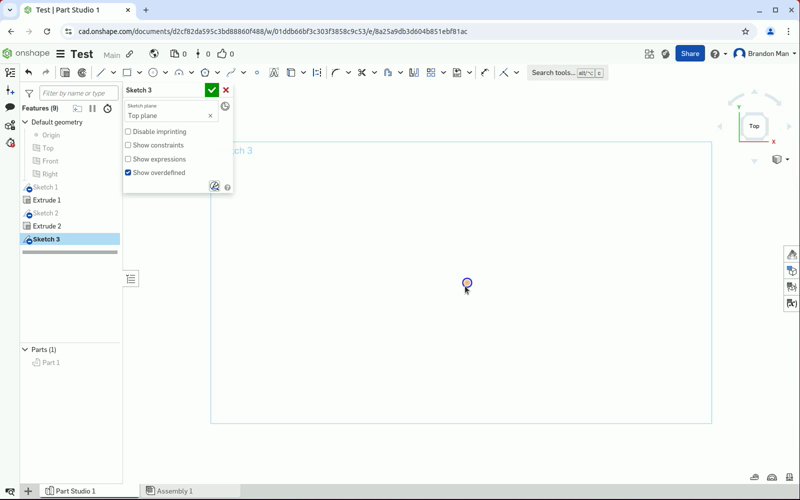
scroll(6)
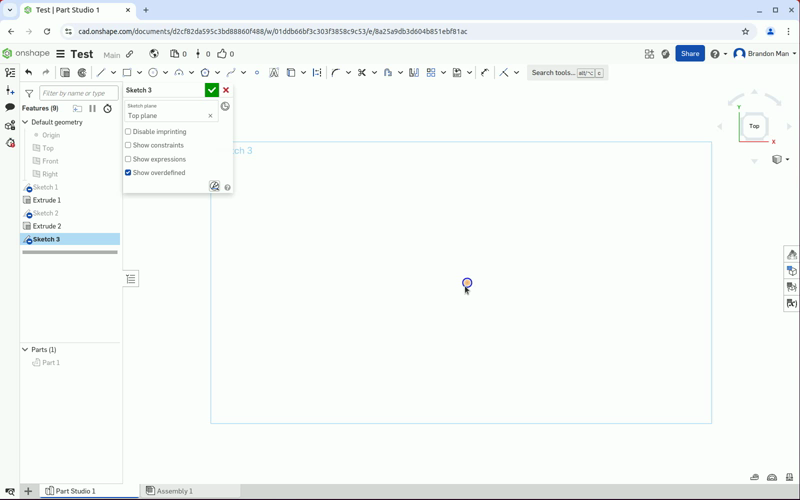
scroll(6)
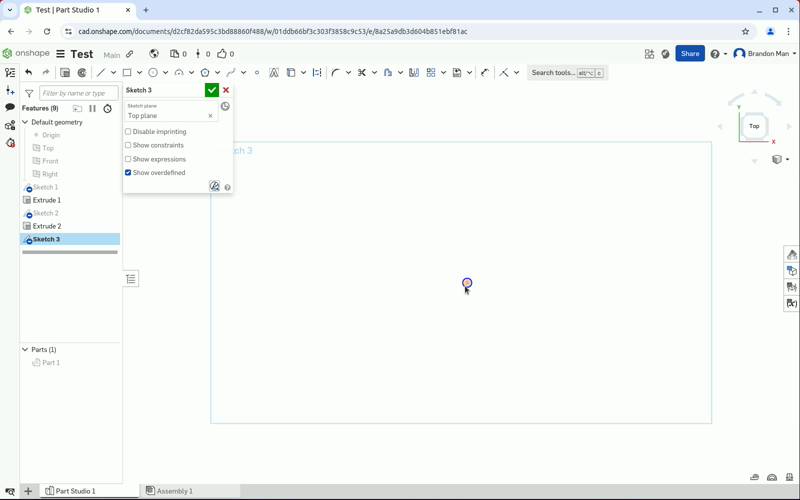
scroll(6)
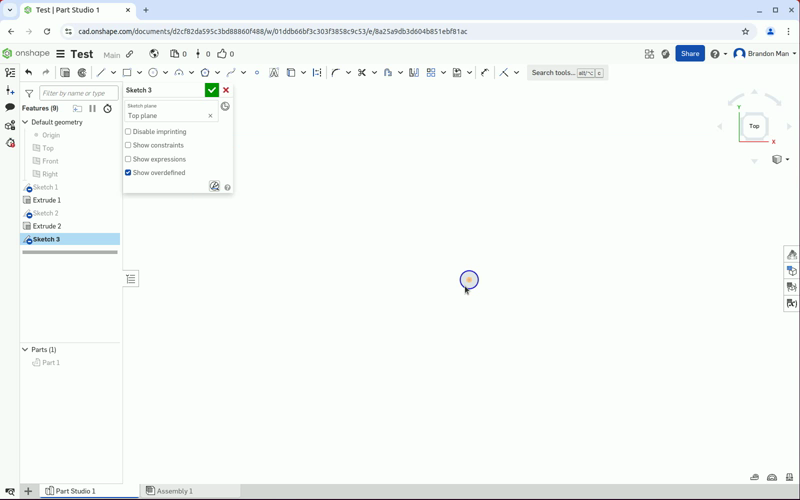
scroll(6)
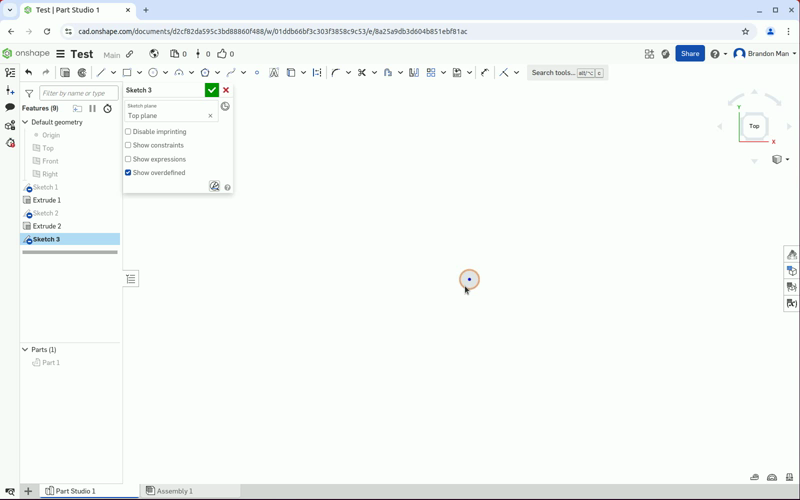
scroll(6)
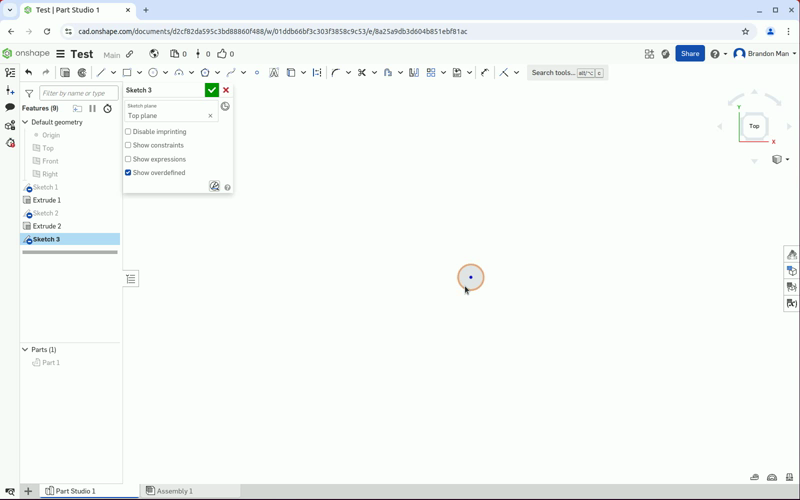
scroll(6)
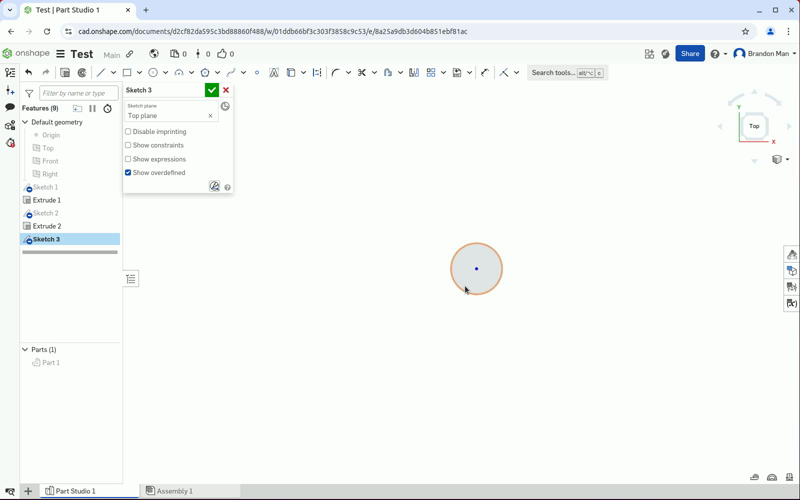
scroll(6)
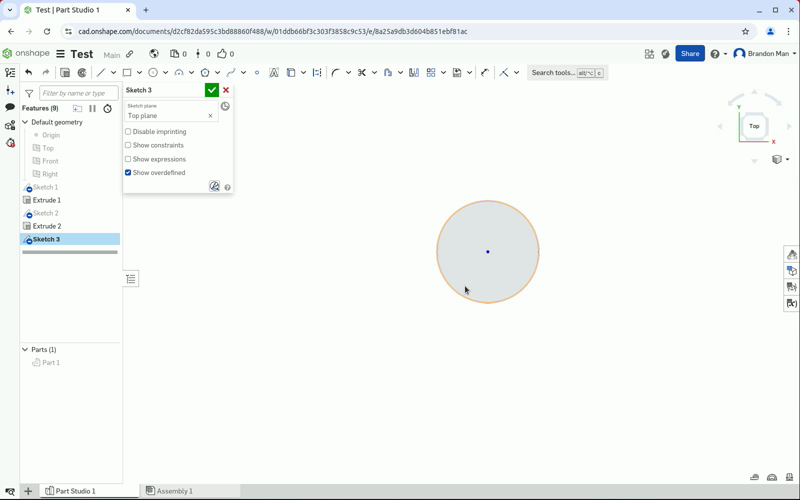
click(465, 285)
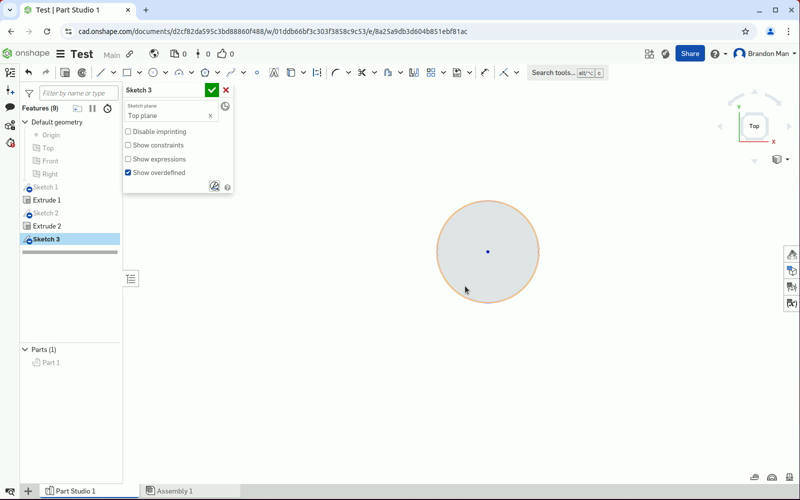
scroll(-6)
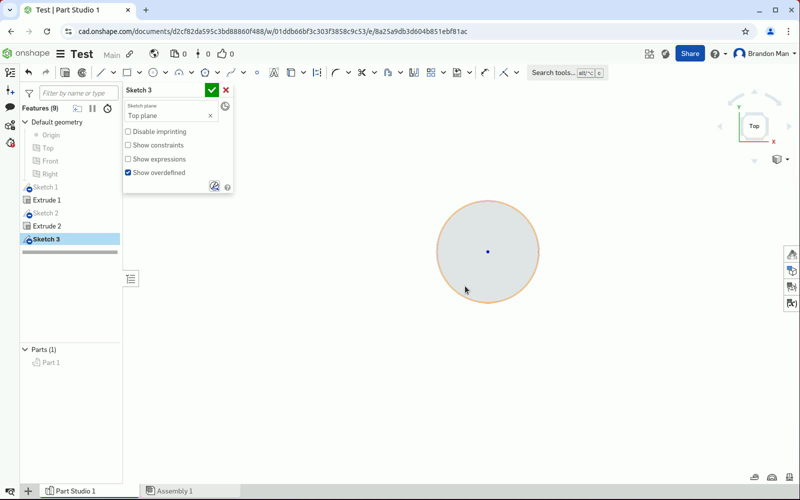
scroll(-6)
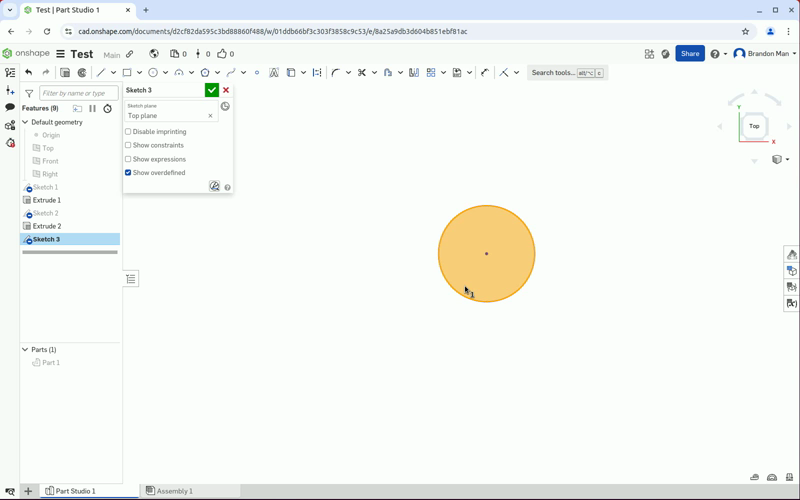
scroll(-6)
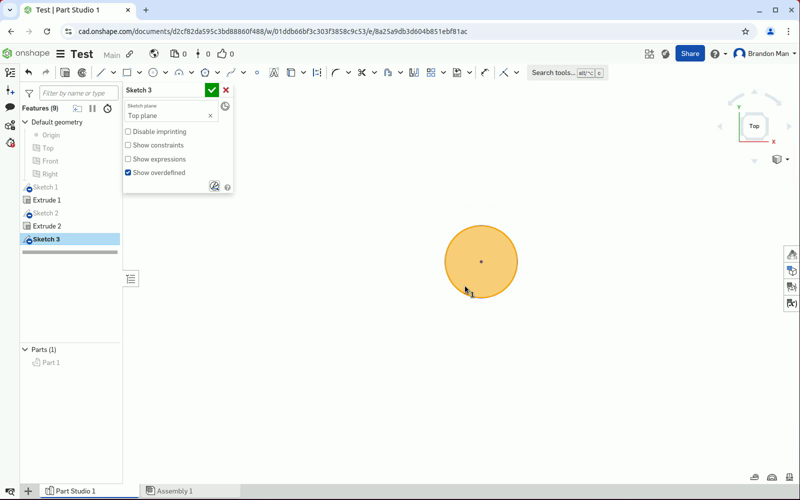
scroll(-6)
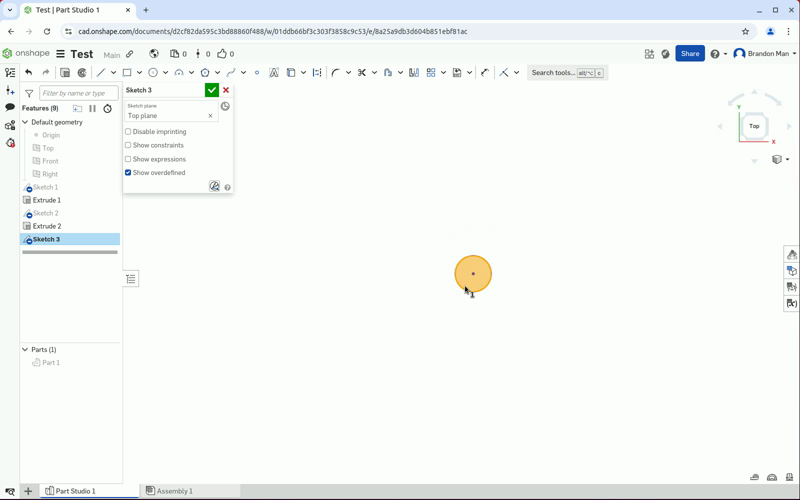
scroll(-6)
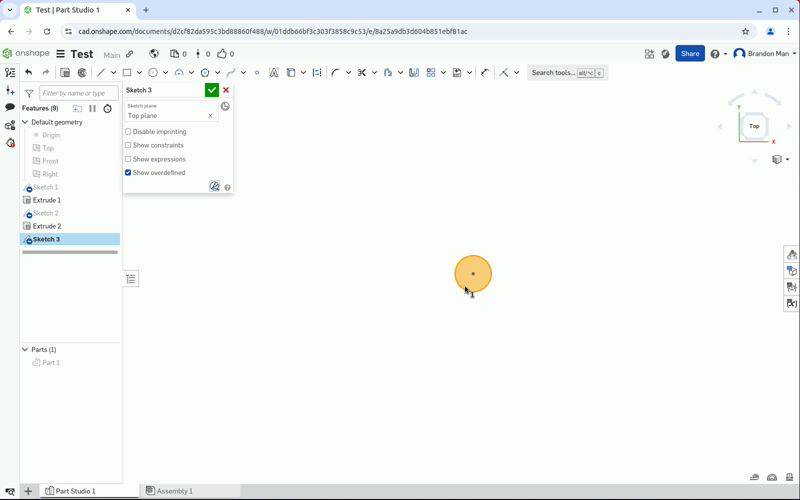
scroll(-6)
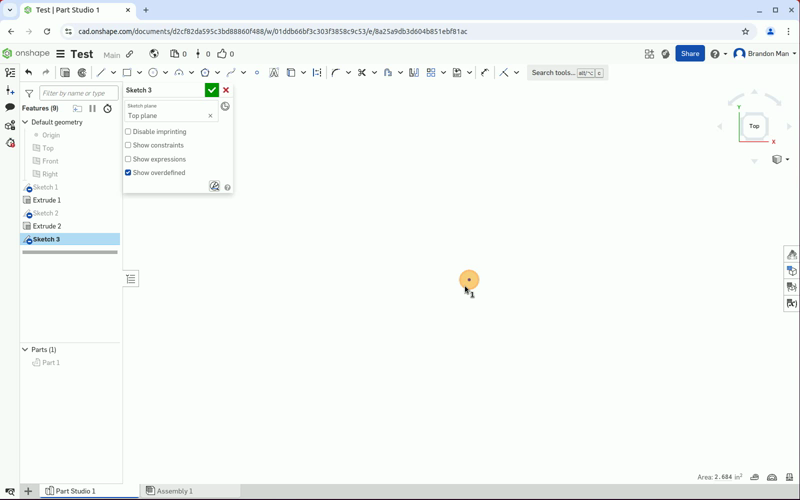
scroll(-6)
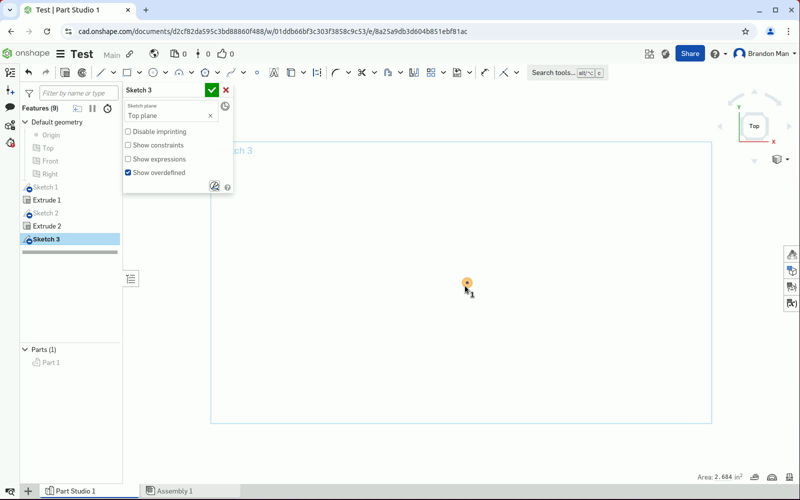
mouse_move(73, 352)
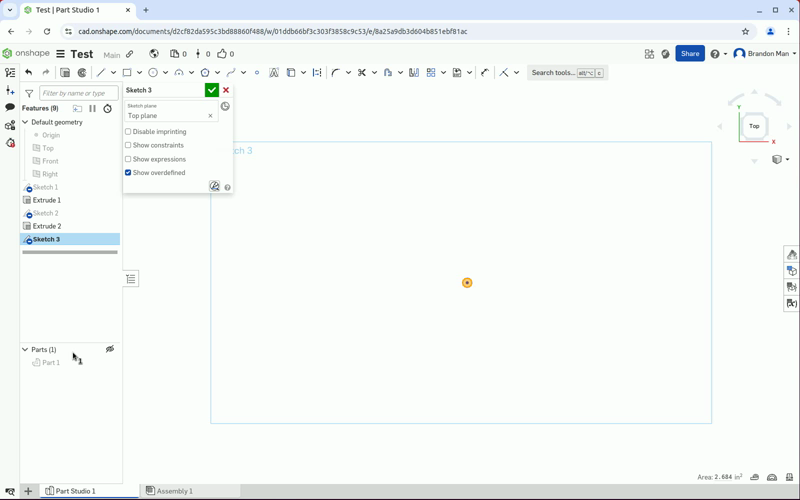
key(shift+y)
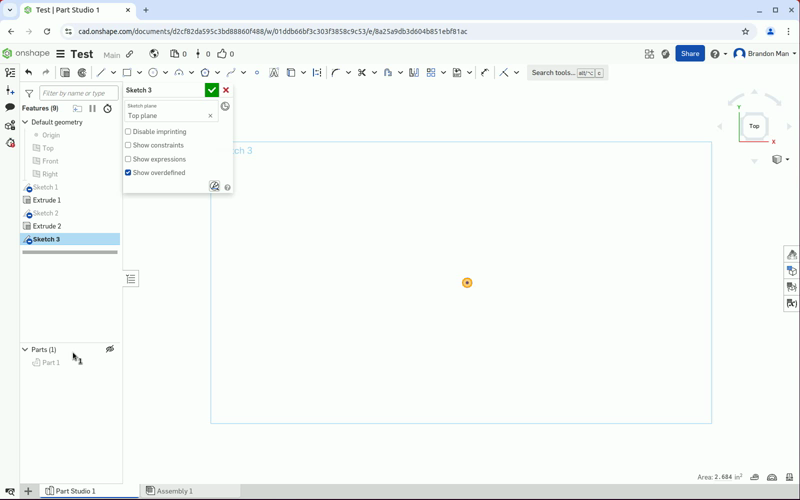
key(shift+e)
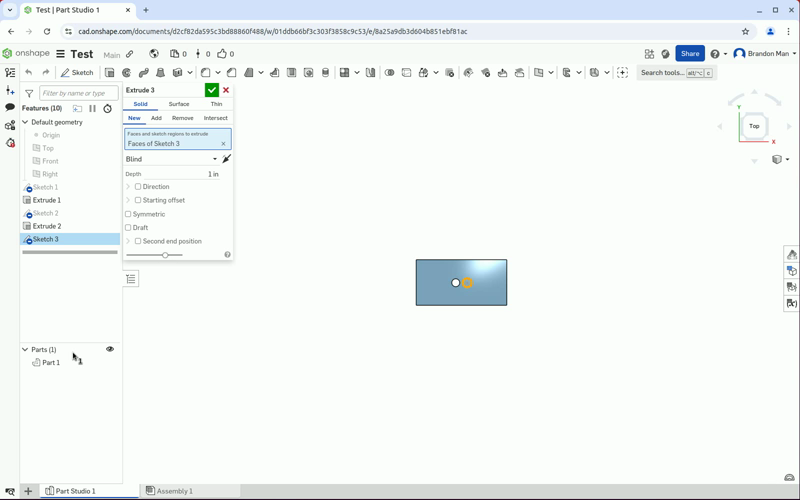
mouse_move(143, 106)
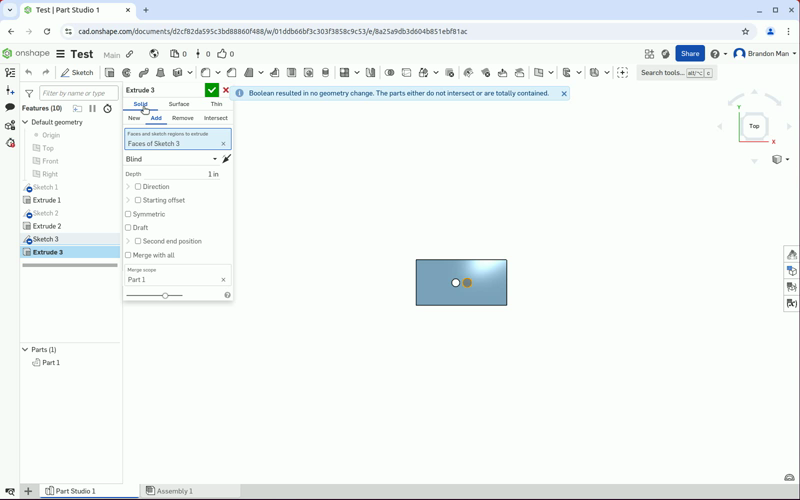
click(143, 106)
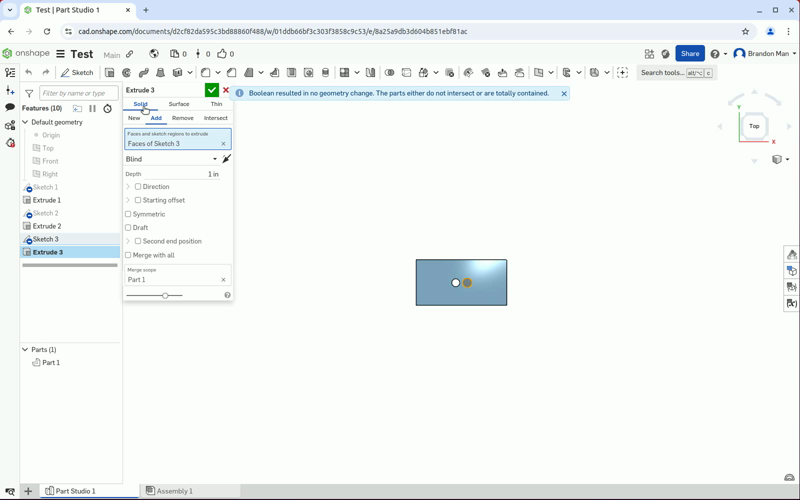
mouse_move(186, 120)
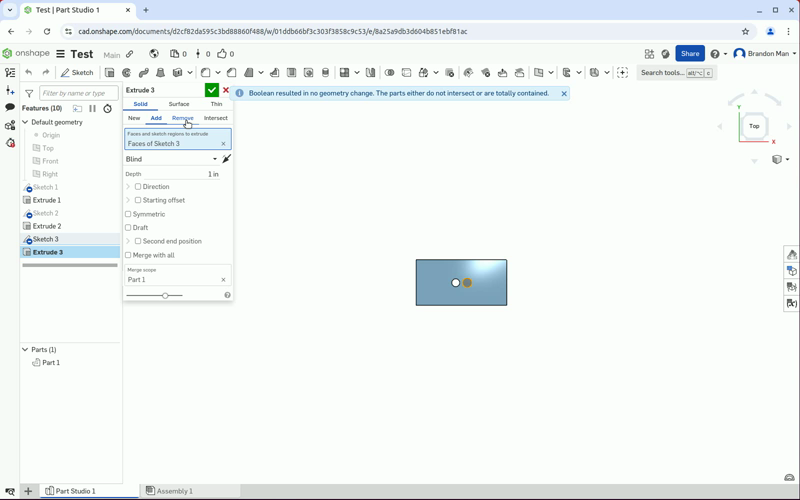
click(186, 120)
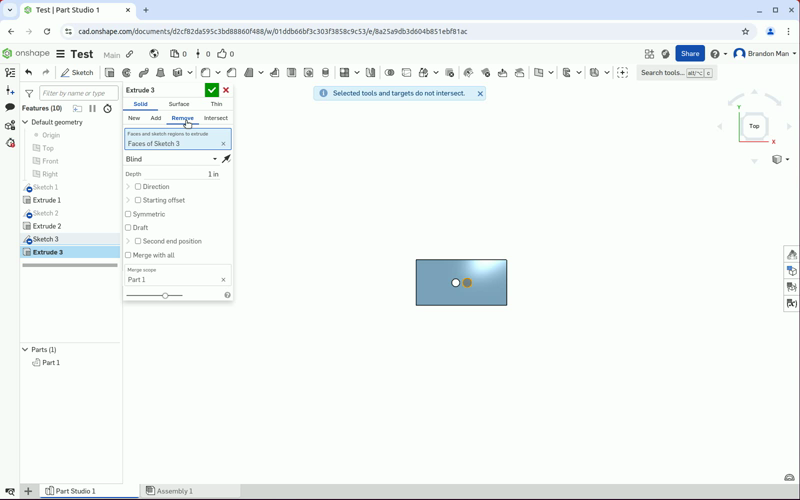
key(tab, 4)
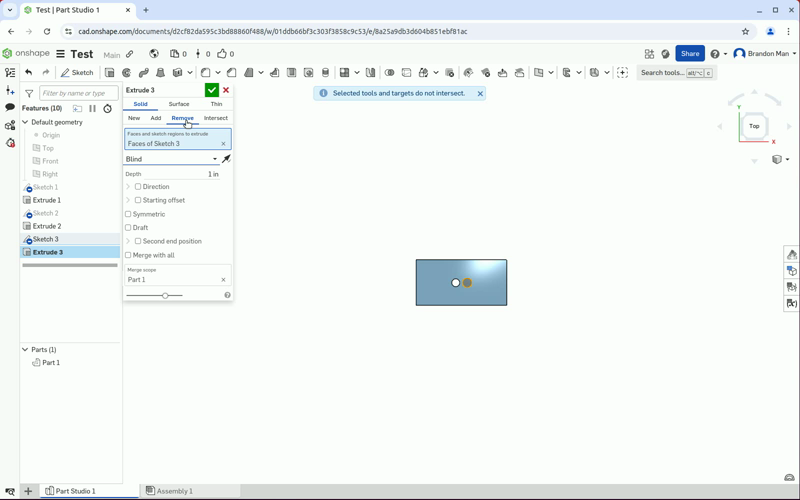
text(23.108)
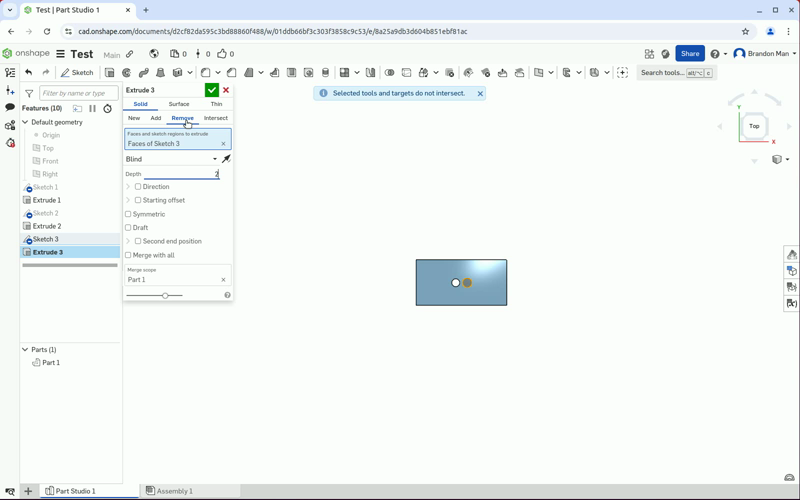
key(tab, 3)
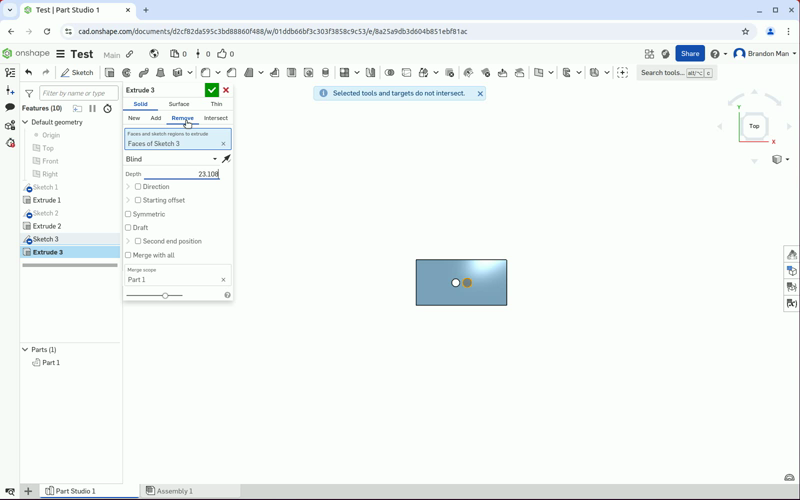
key(tab, 2)
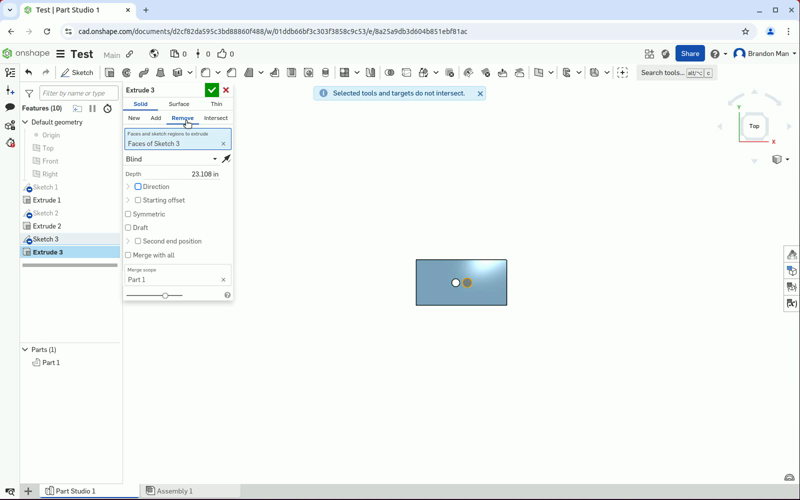
key(space)
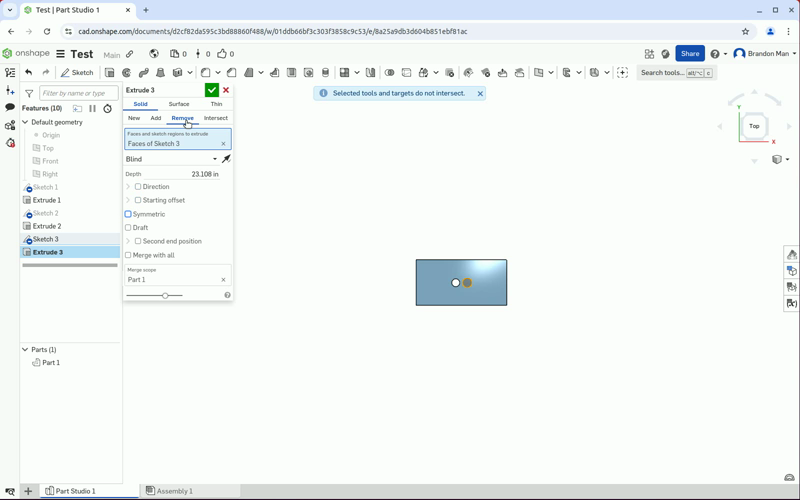
key(tab, 3)
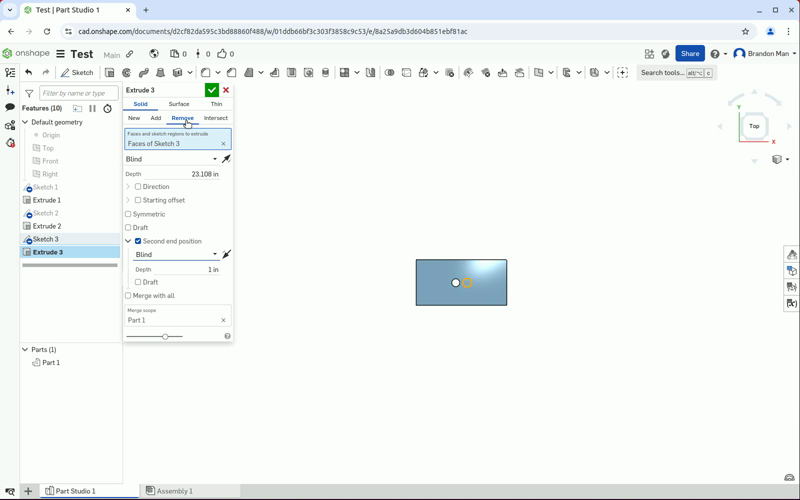
text(23.108)
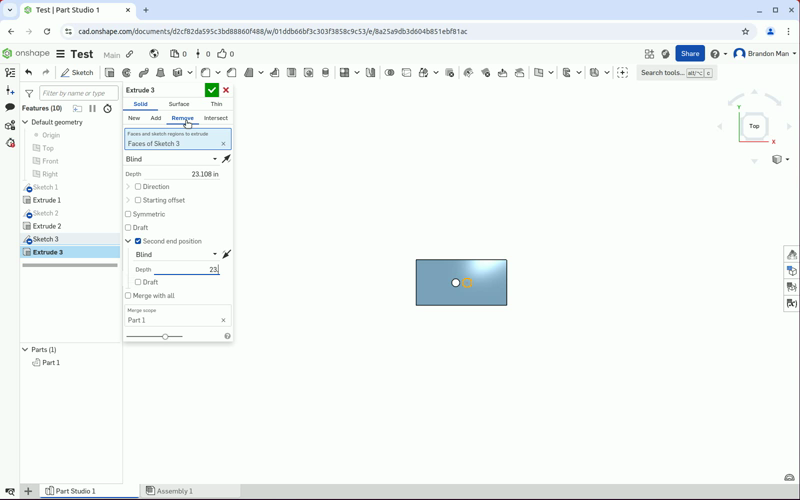
key(tab, 2)
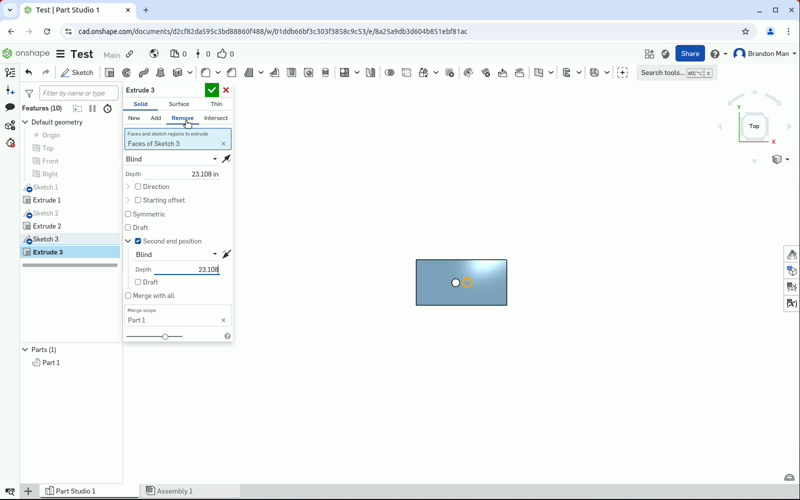
key(space)
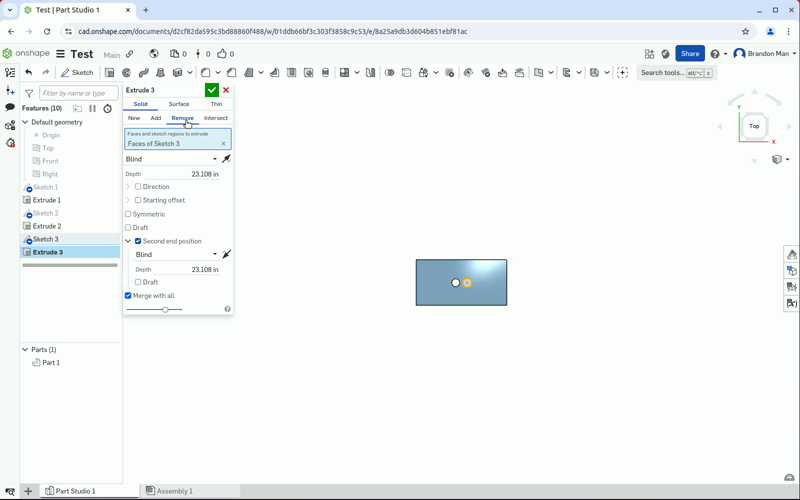
key(enter)
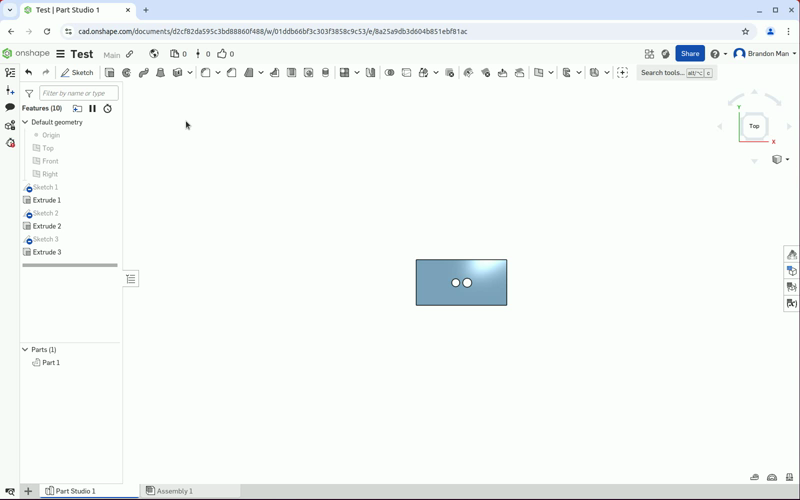
key(shift+h)
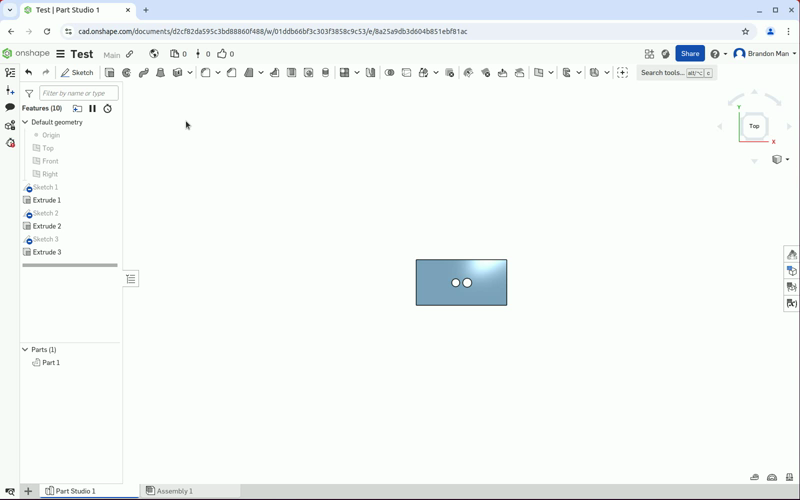
key(shift+h)
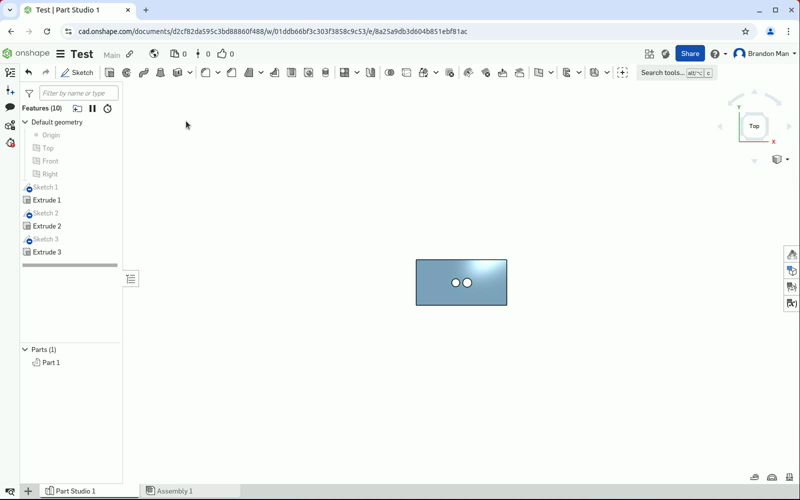
mouse_move(73, 189)
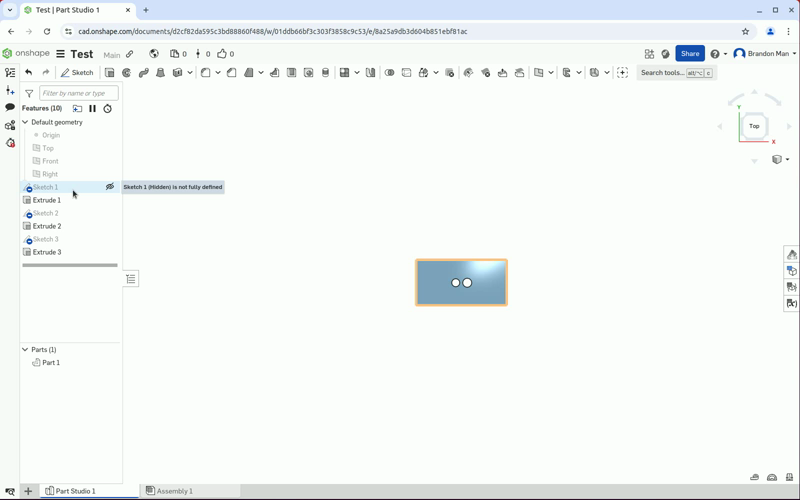
click(73, 189)
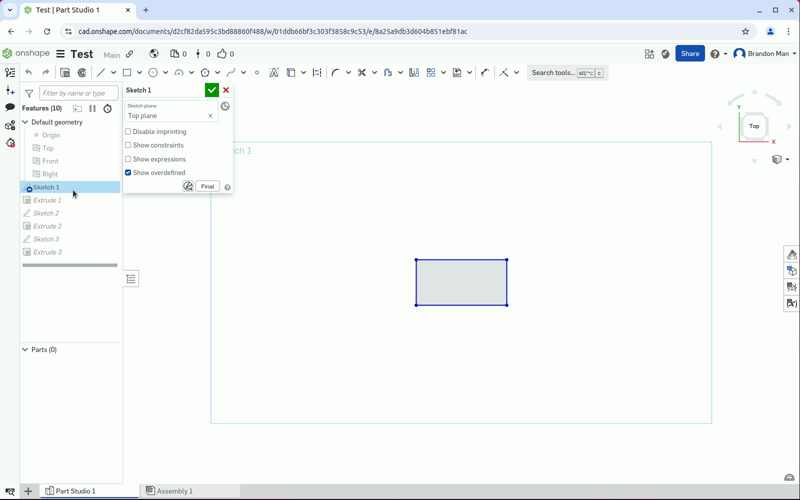
mouse_move(229, 92)
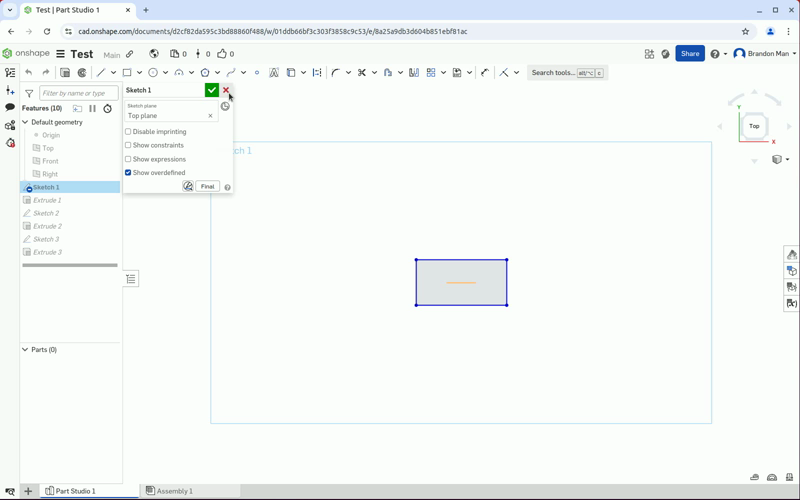
click(229, 92)
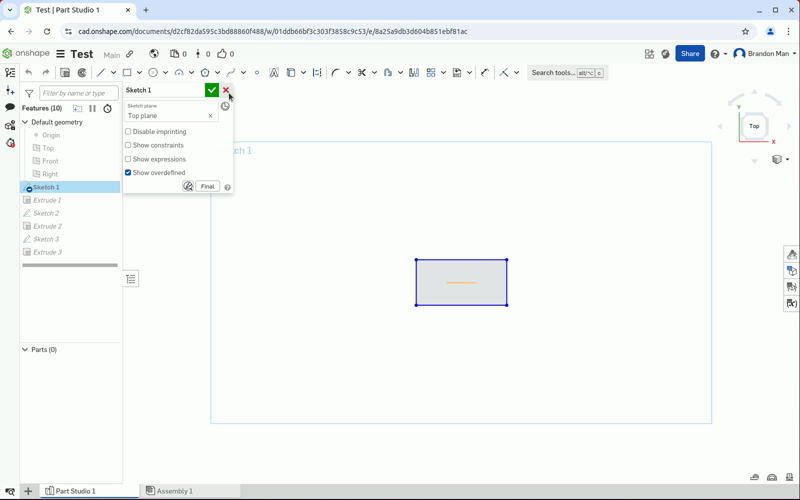
key(shift+s)
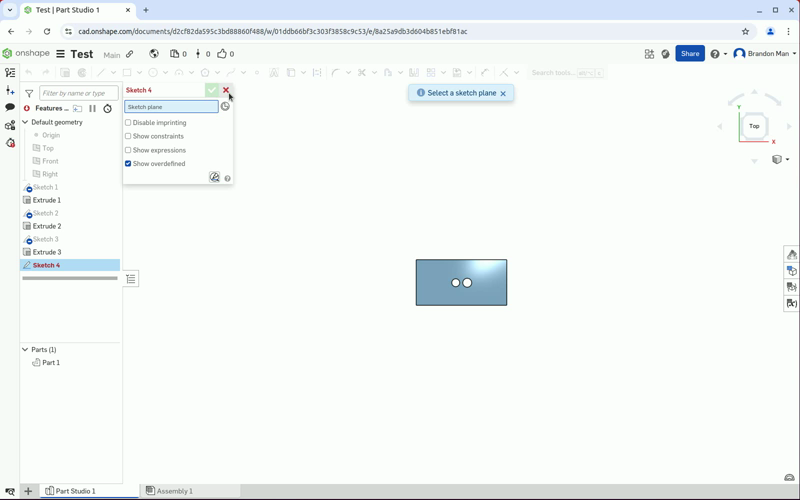
mouse_move(73, 150)
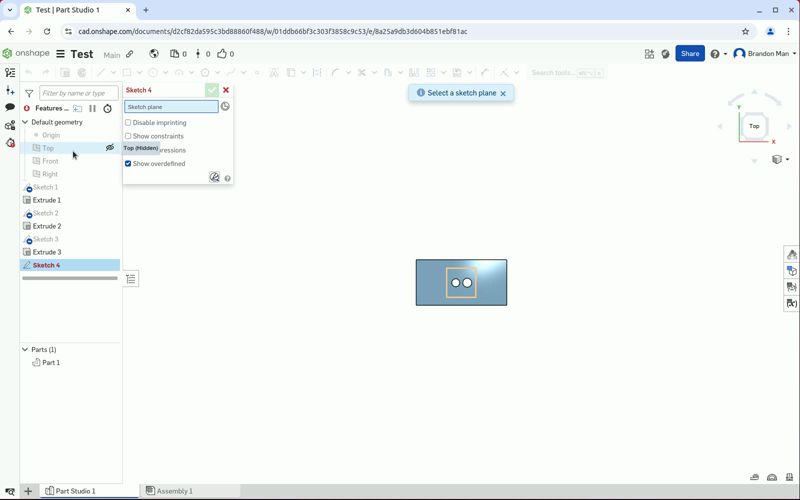
click(73, 150)
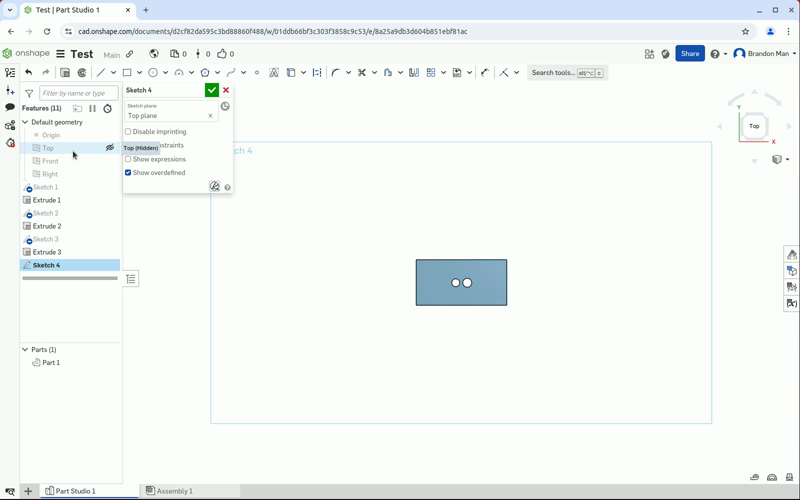
mouse_move(73, 352)
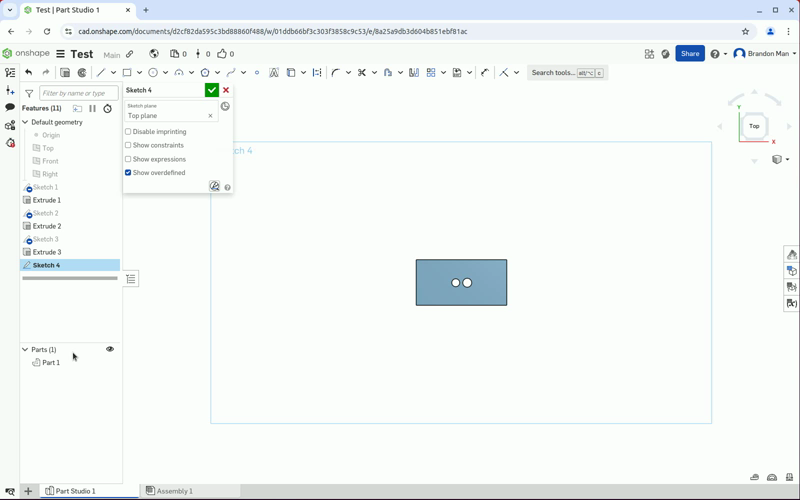
key(y)
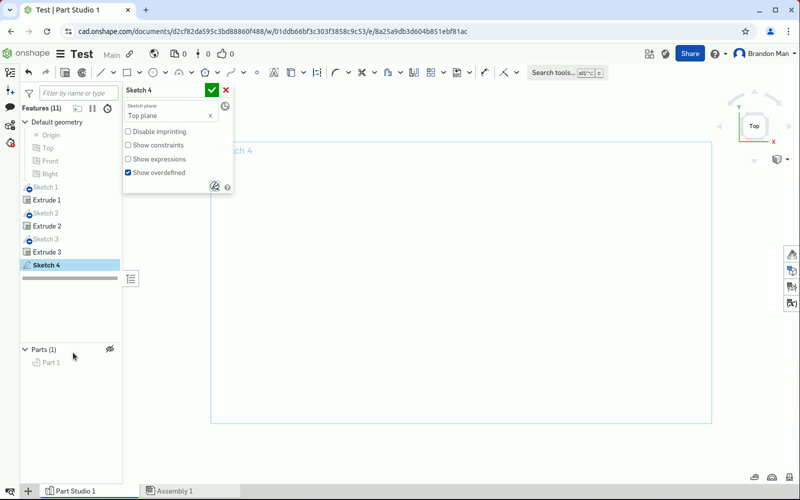
key(c)
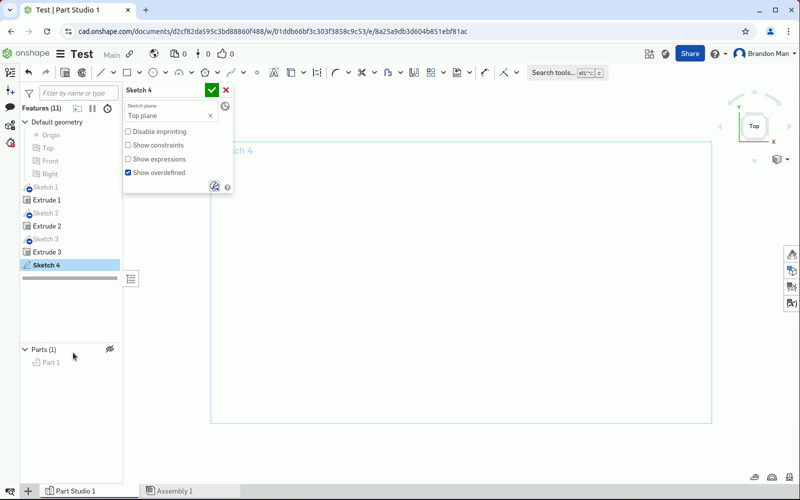
key_down(shift)
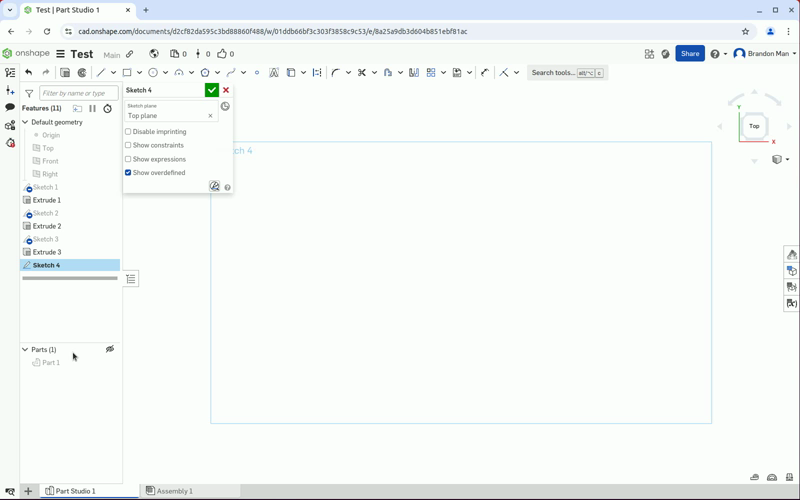
mouse_move(479, 282)
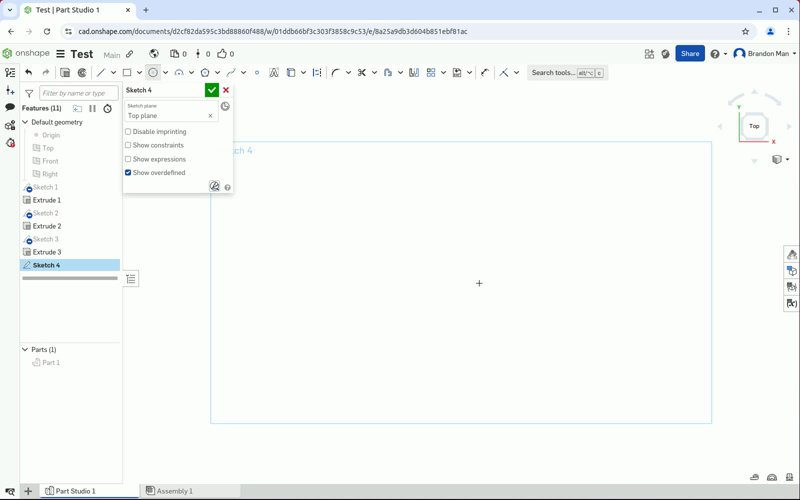
click(479, 282)
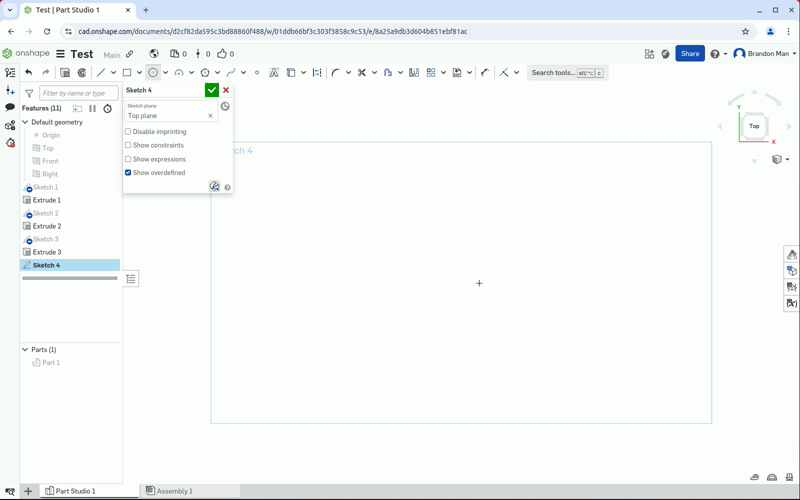
key_up(shift)
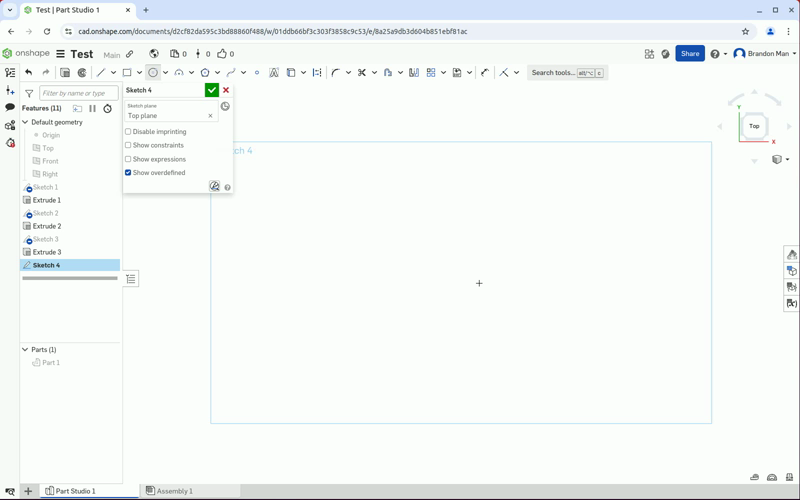
mouse_move(483, 282)
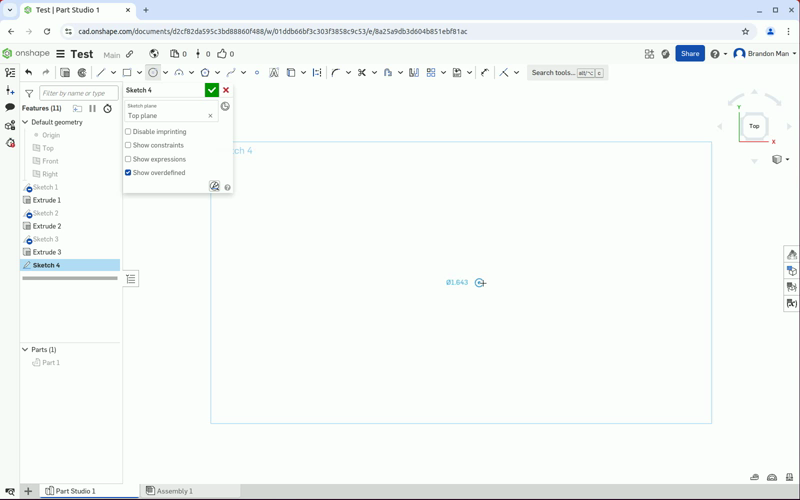
click(483, 282)
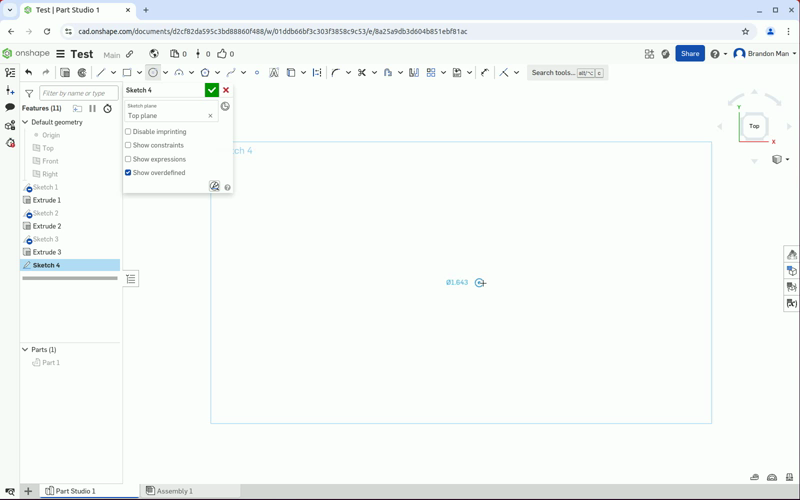
key(esc)
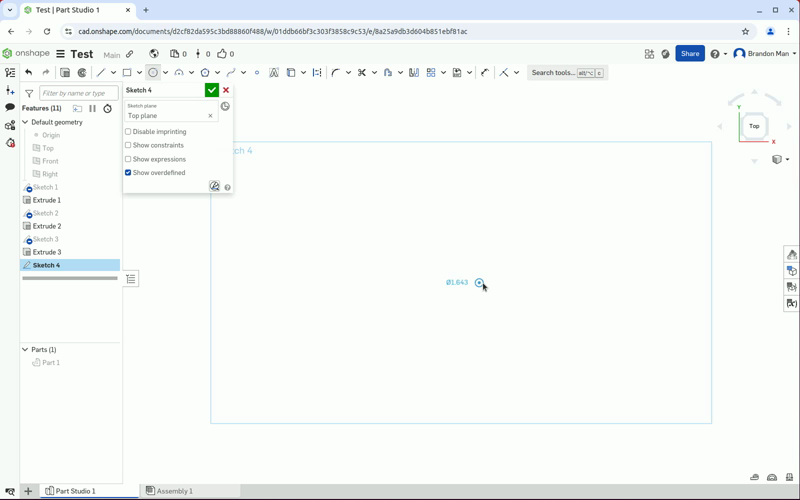
mouse_move(475, 284)
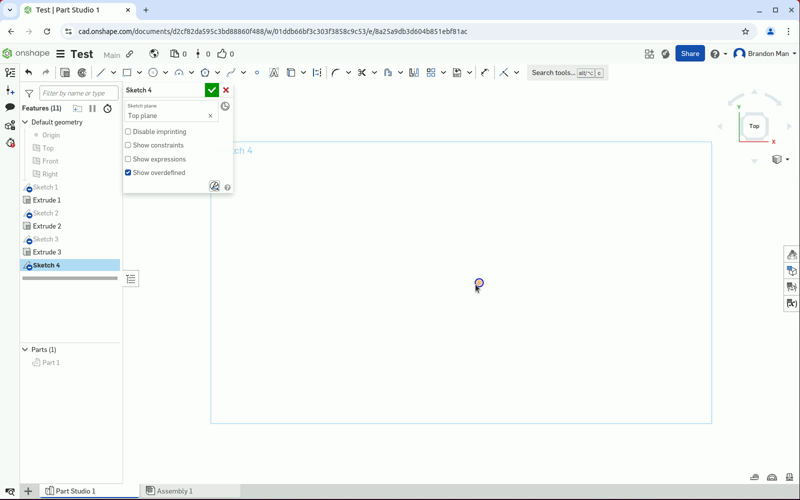
scroll(6)
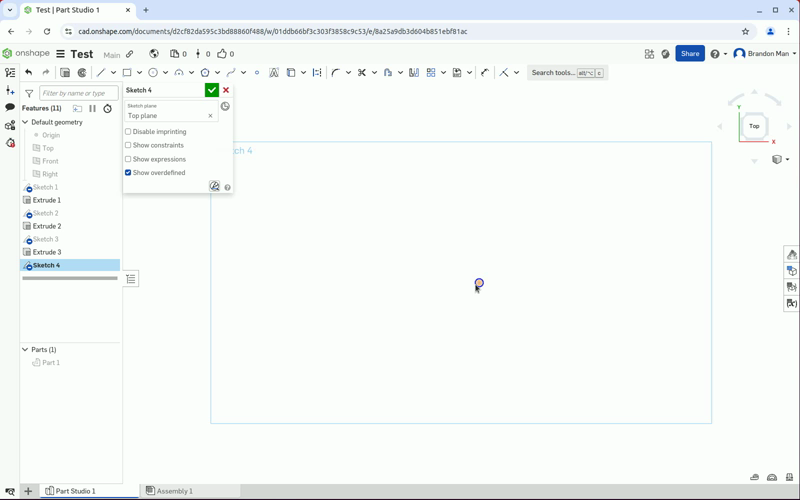
scroll(6)
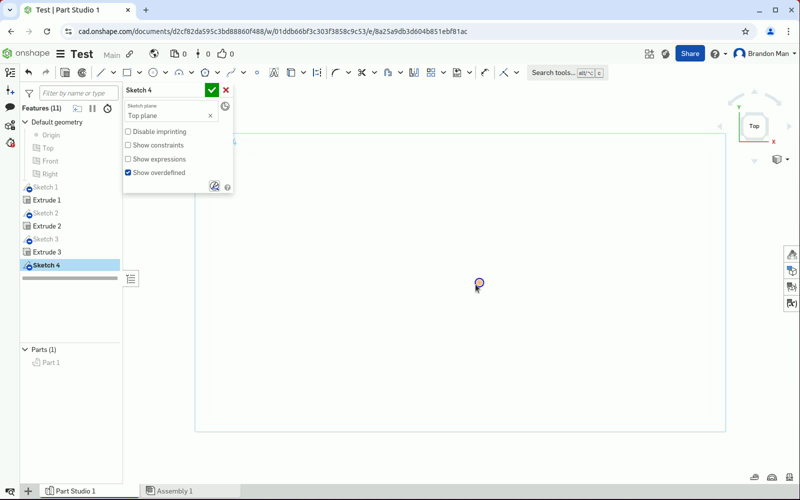
scroll(6)
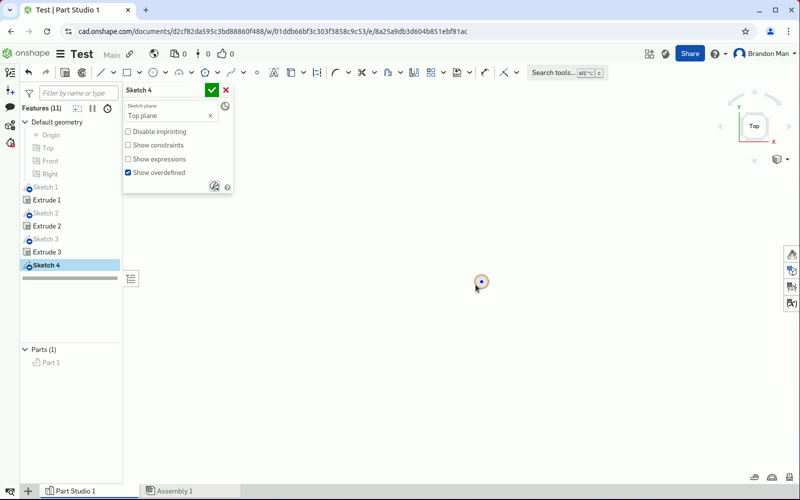
scroll(6)
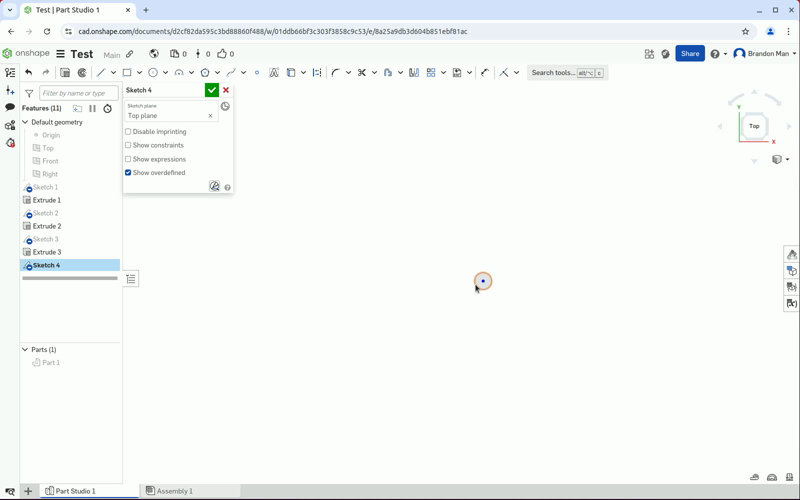
scroll(6)
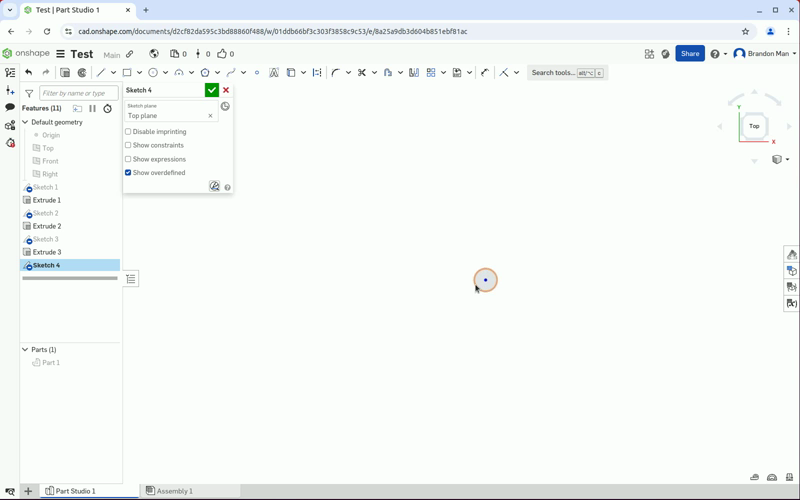
scroll(6)
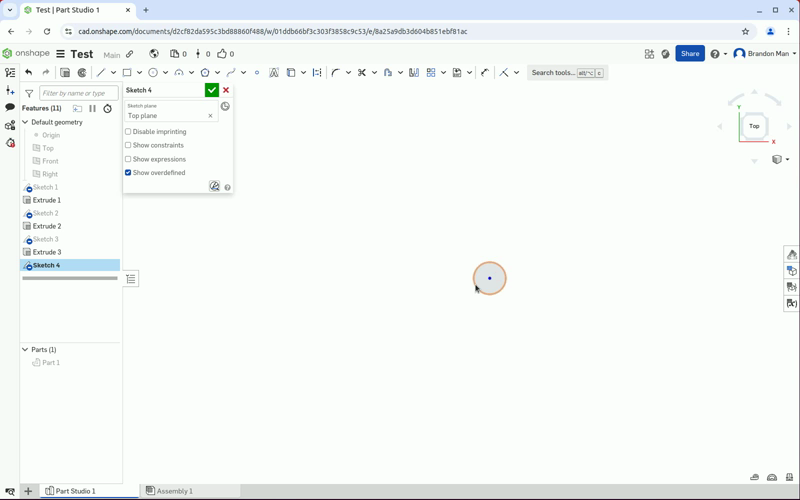
scroll(6)
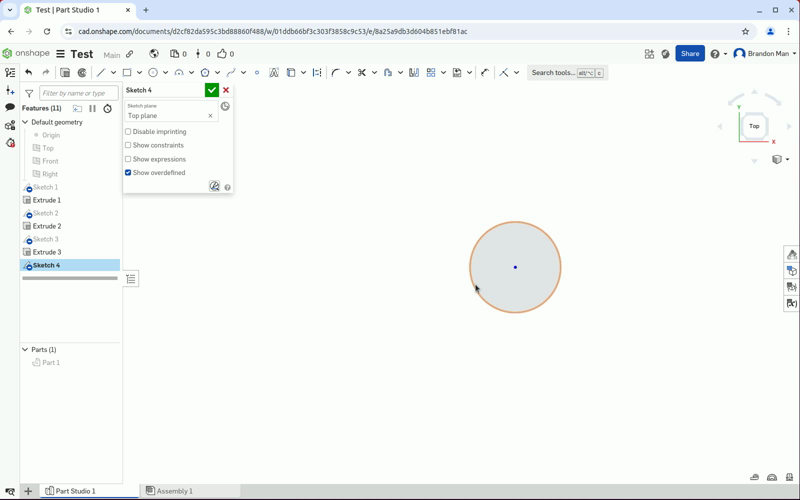
click(475, 284)
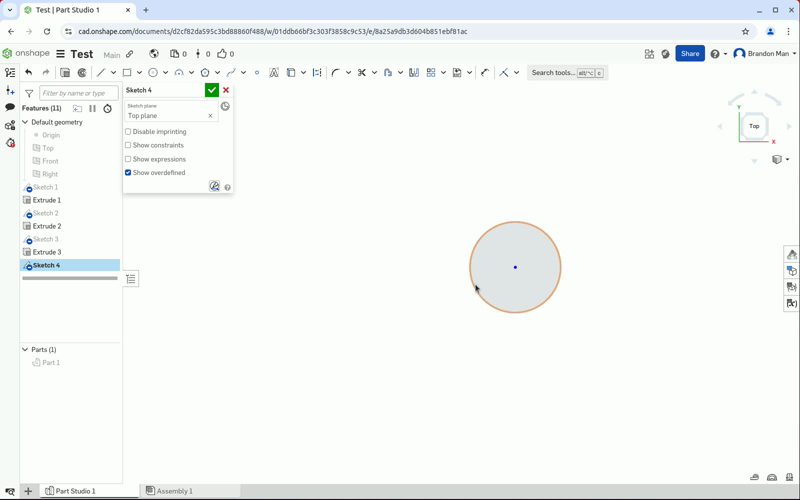
scroll(-6)
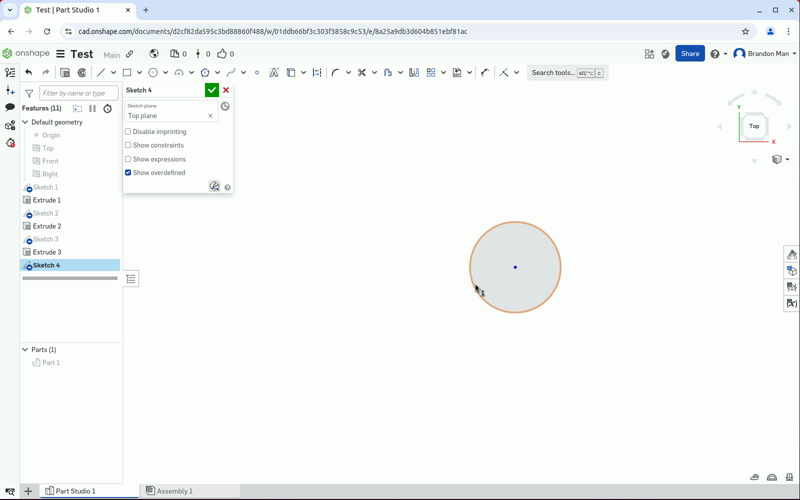
scroll(-6)
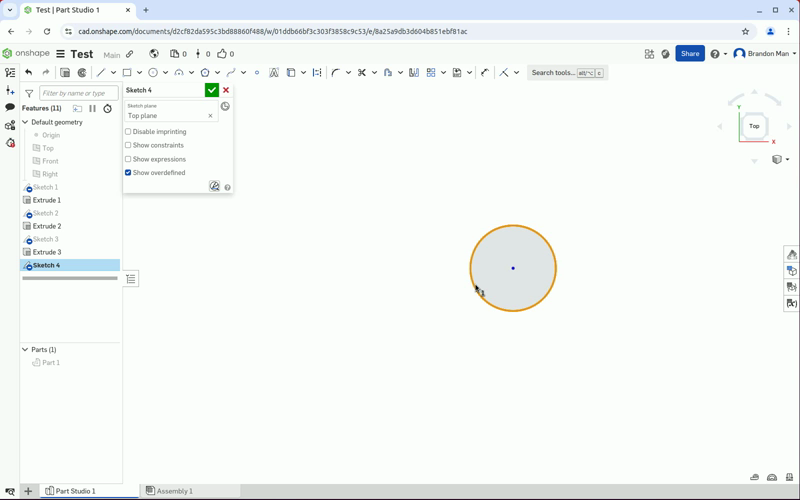
scroll(-6)
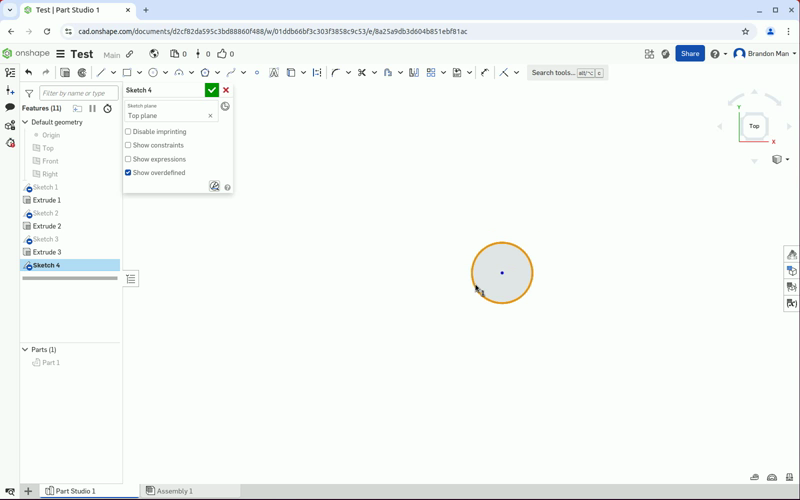
scroll(-6)
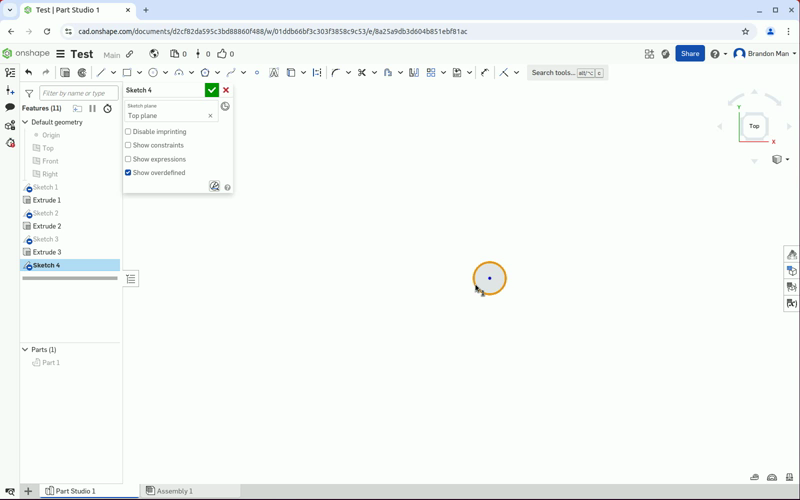
scroll(-6)
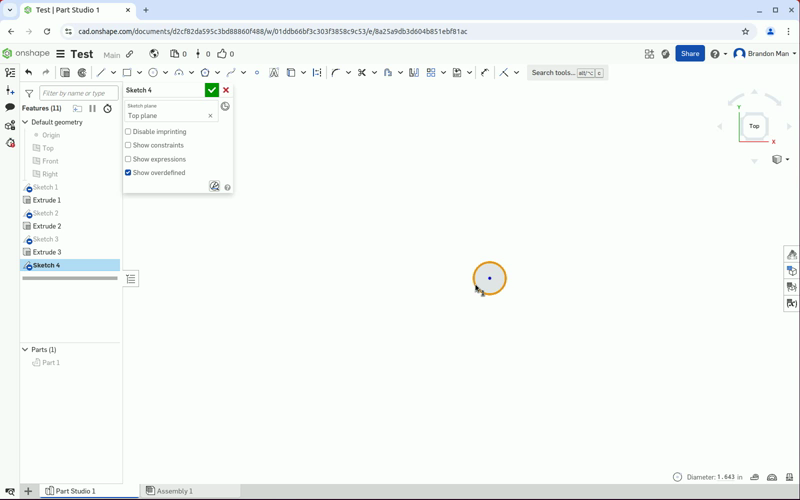
scroll(-6)
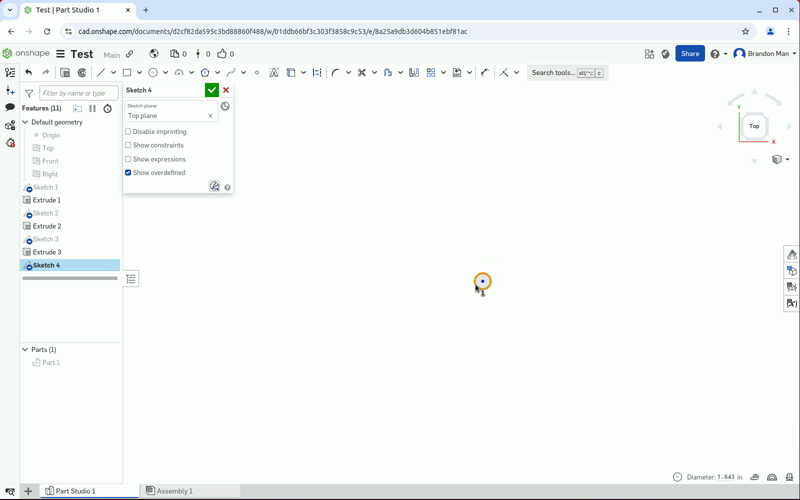
scroll(-6)
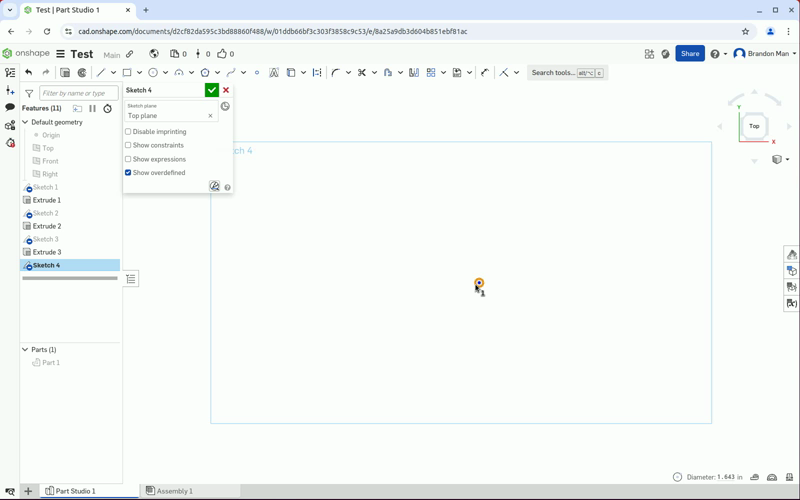
mouse_move(73, 352)
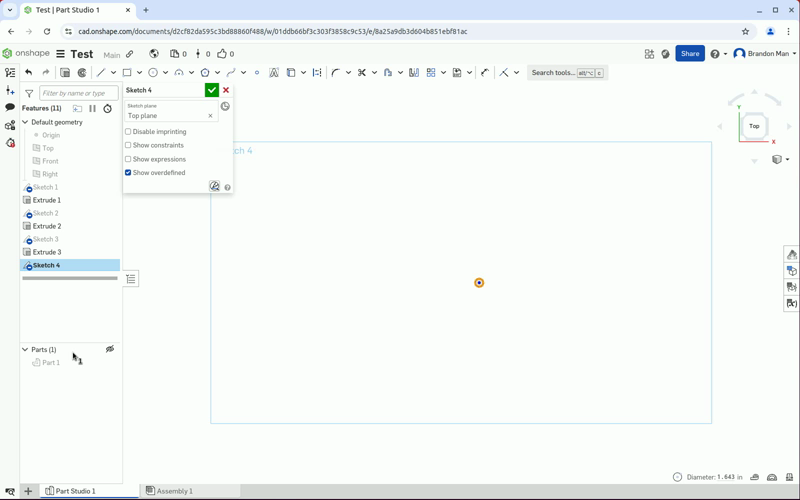
key(shift+y)
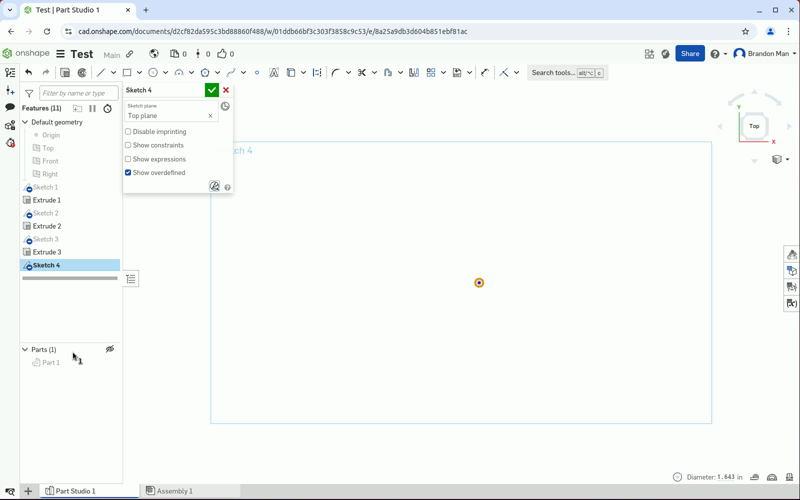
key(shift+e)
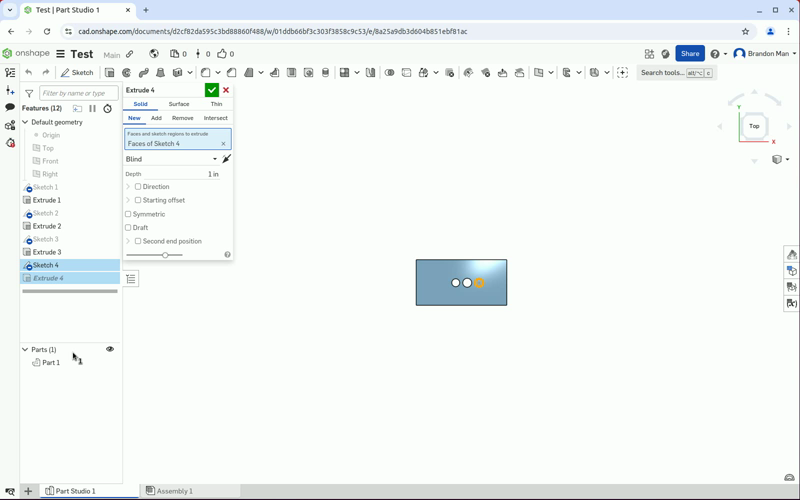
mouse_move(143, 106)
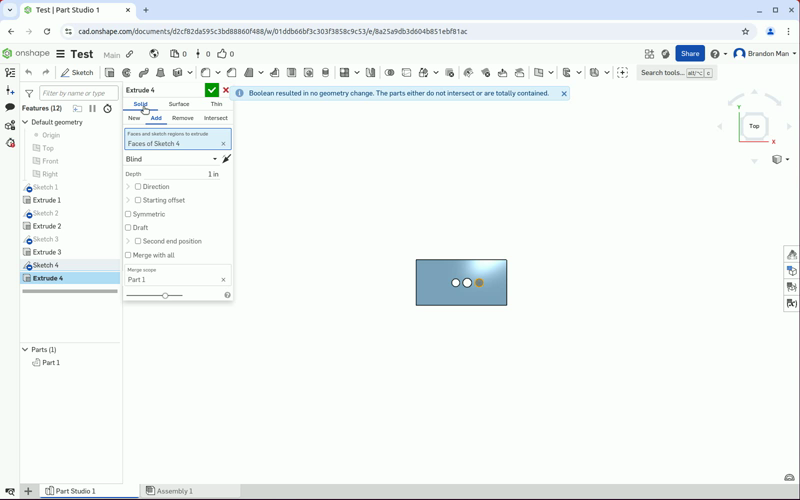
click(143, 106)
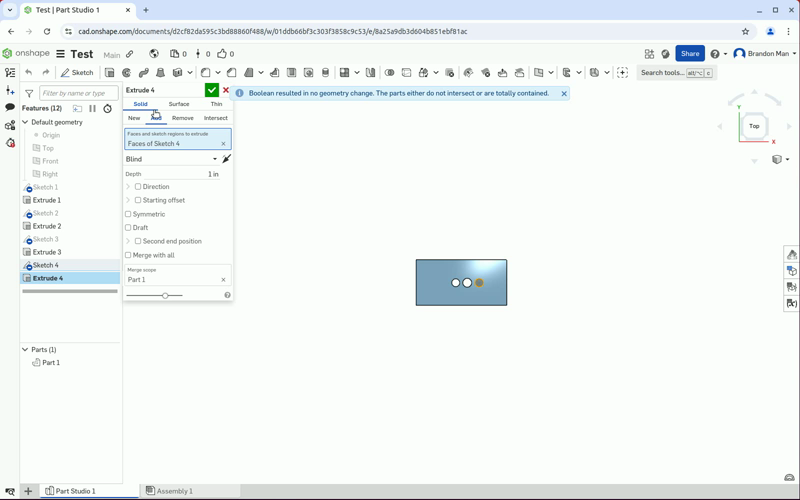
mouse_move(186, 120)
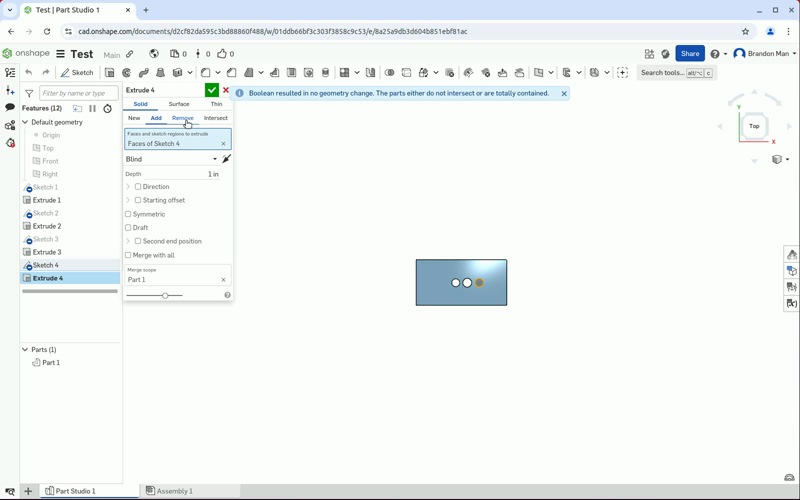
click(186, 120)
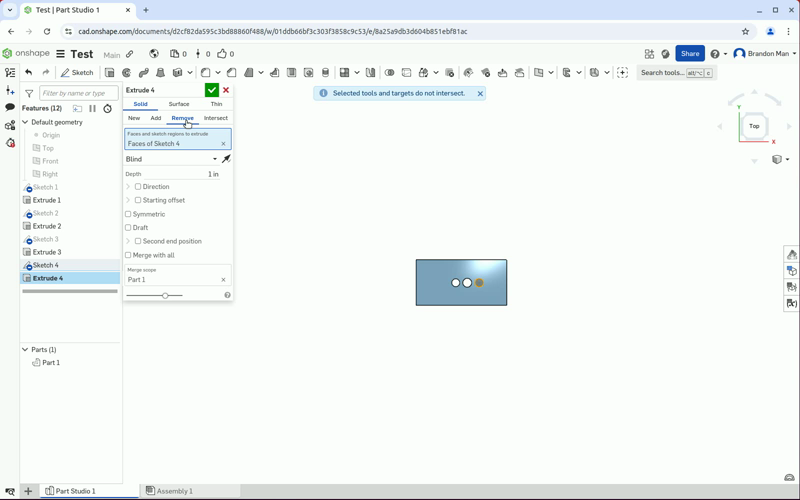
key(tab, 4)
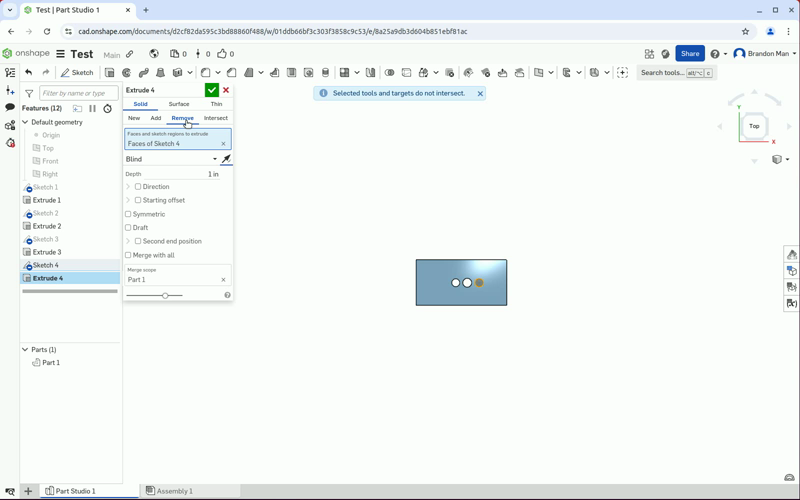
text(23.108)
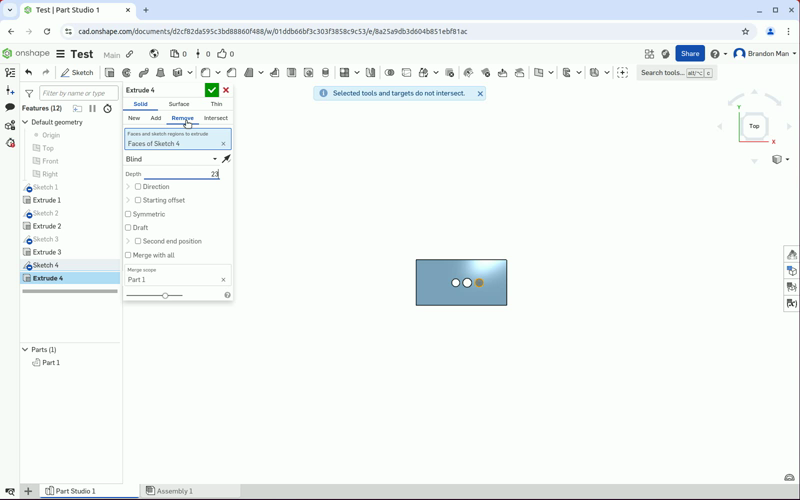
key(tab, 3)
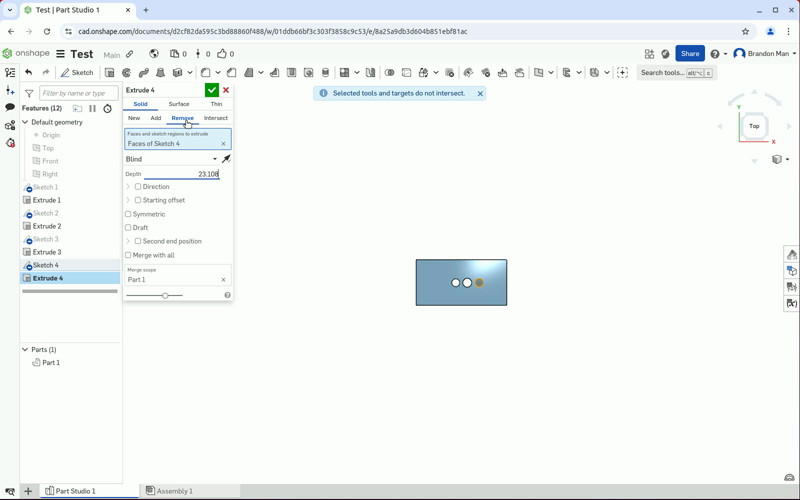
key(tab, 2)
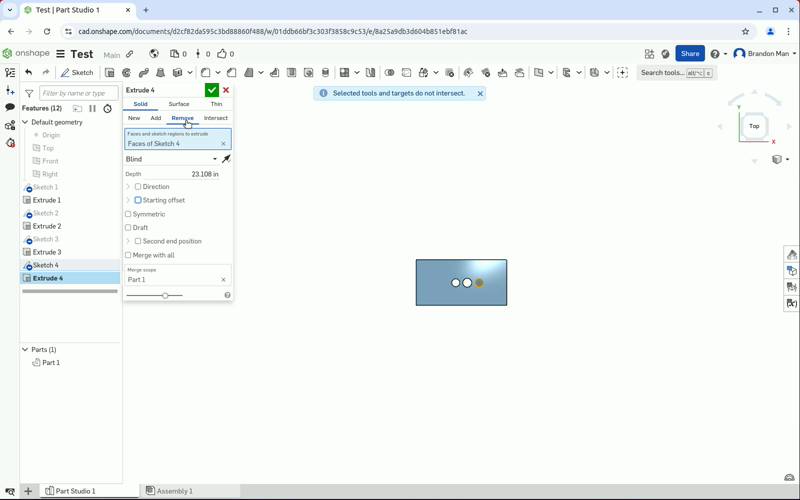
key(space)
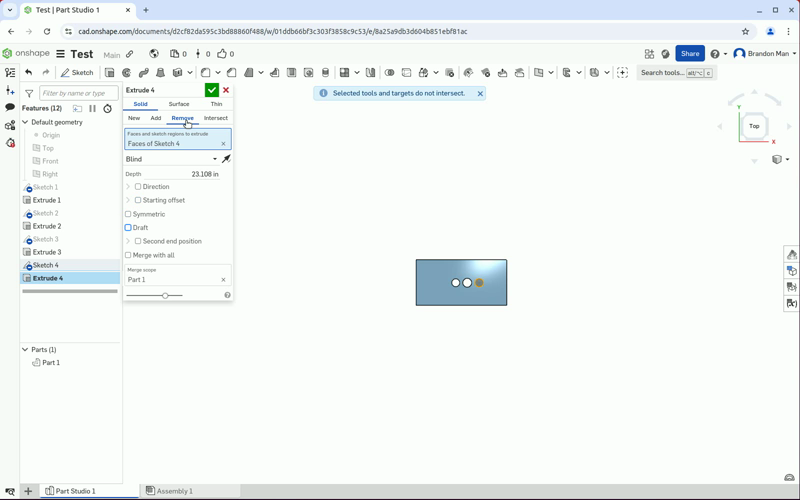
key(tab, 3)
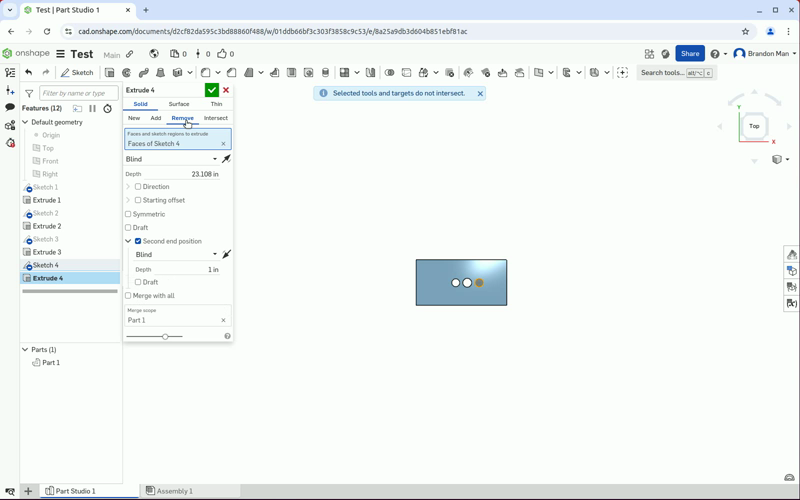
text(23.108)
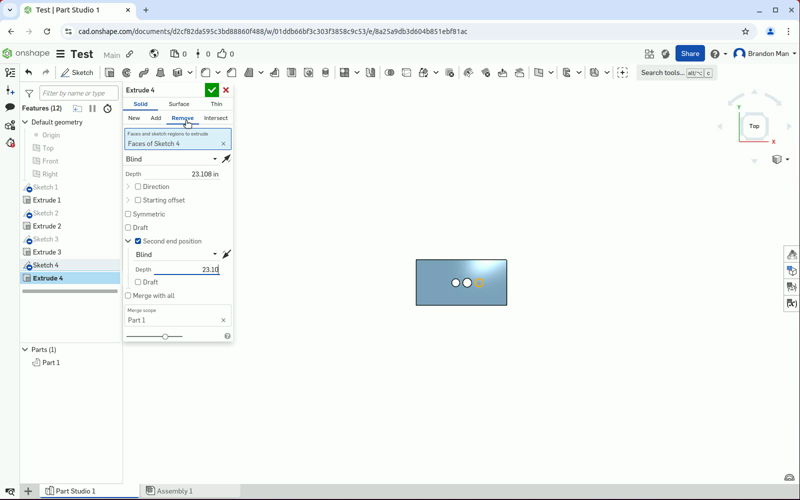
key(tab, 2)
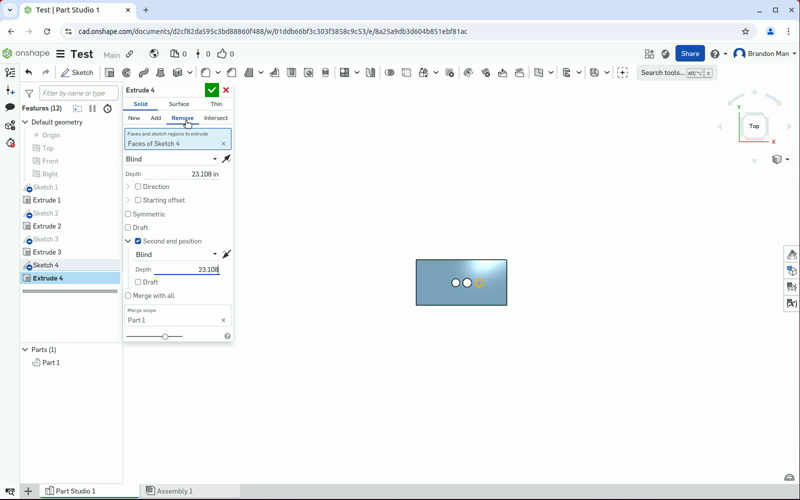
key(space)
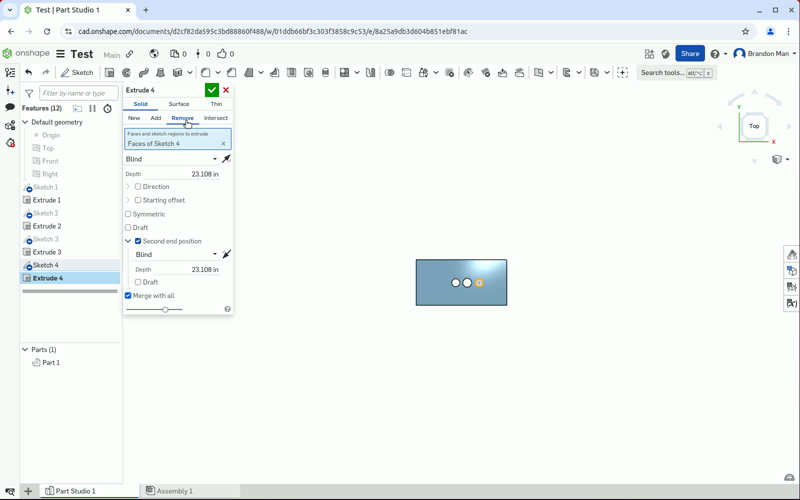
key(enter)
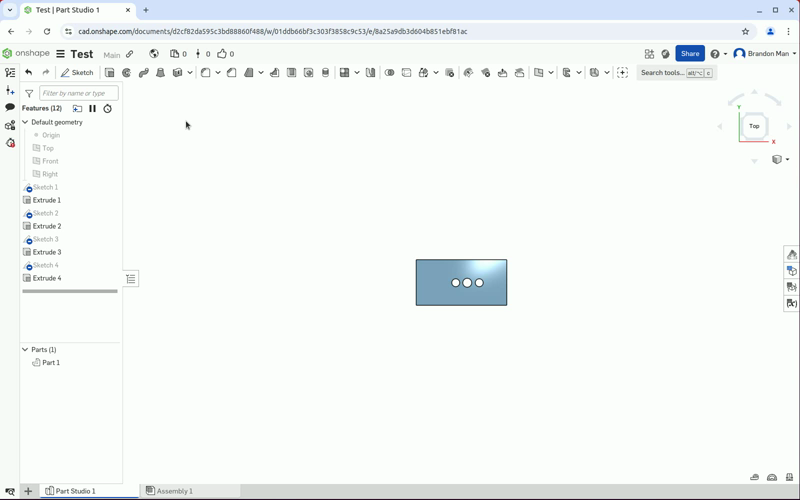
key(shift+h)
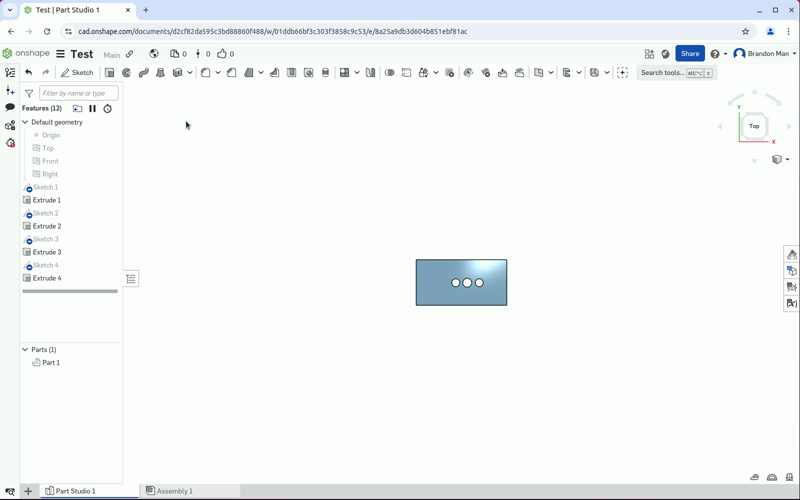
key(shift+h)
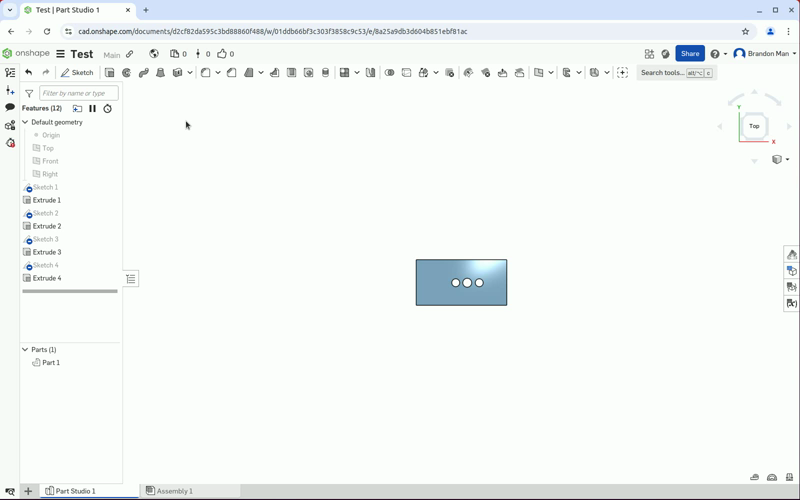
mouse_move(73, 189)
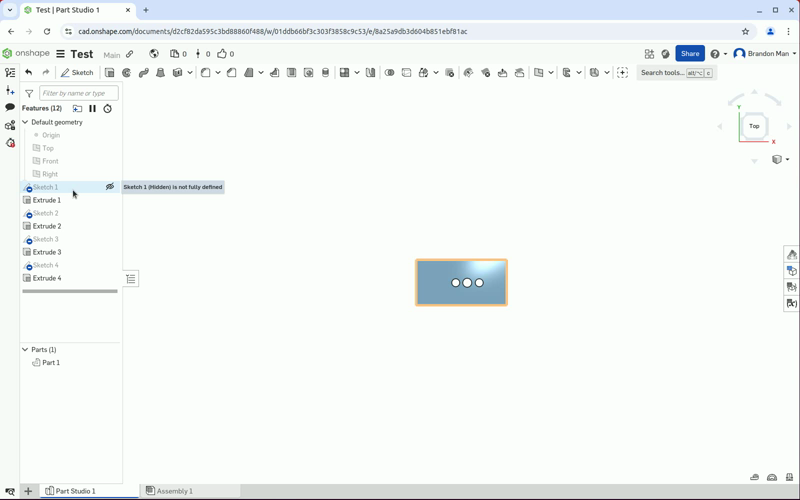
click(73, 189)
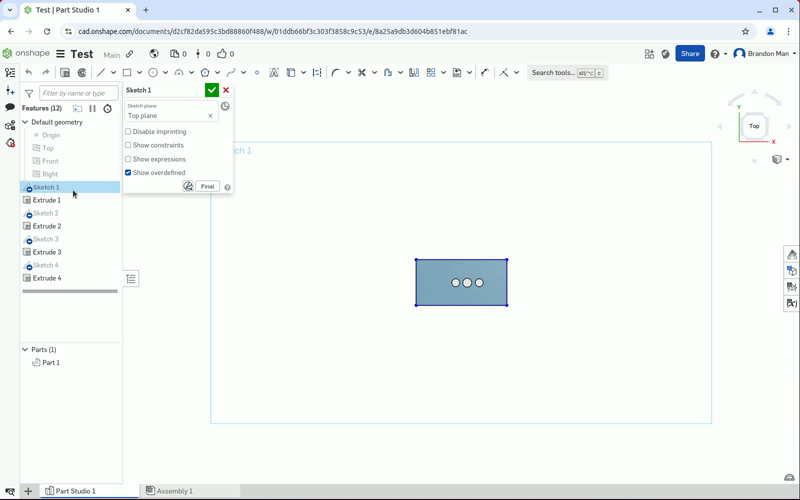
mouse_move(229, 92)
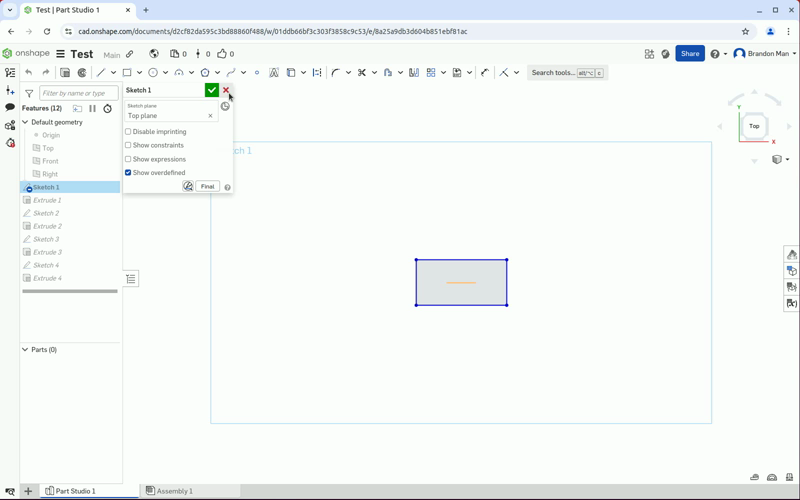
click(229, 92)
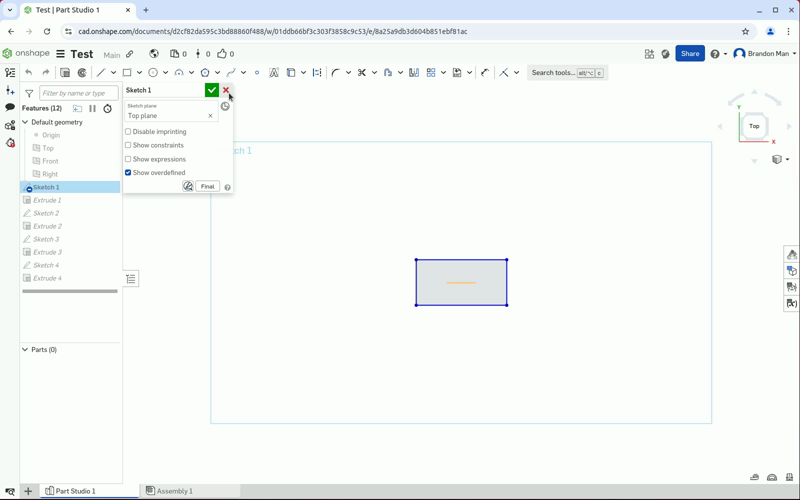
key(shift+s)
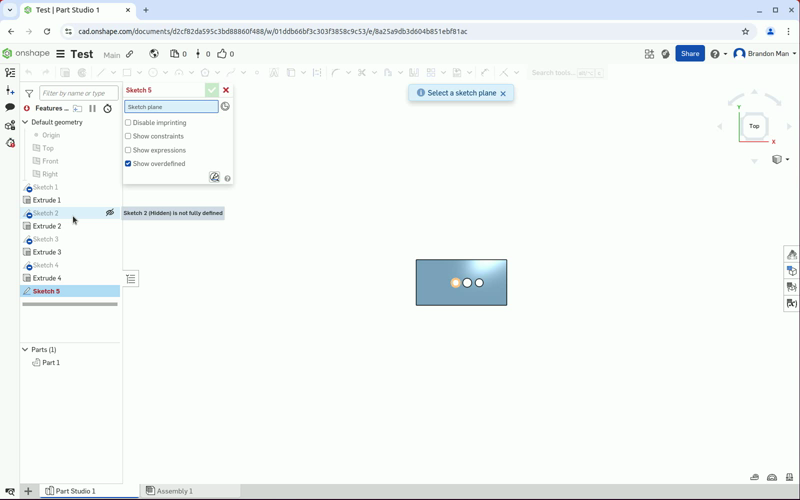
scroll(3)
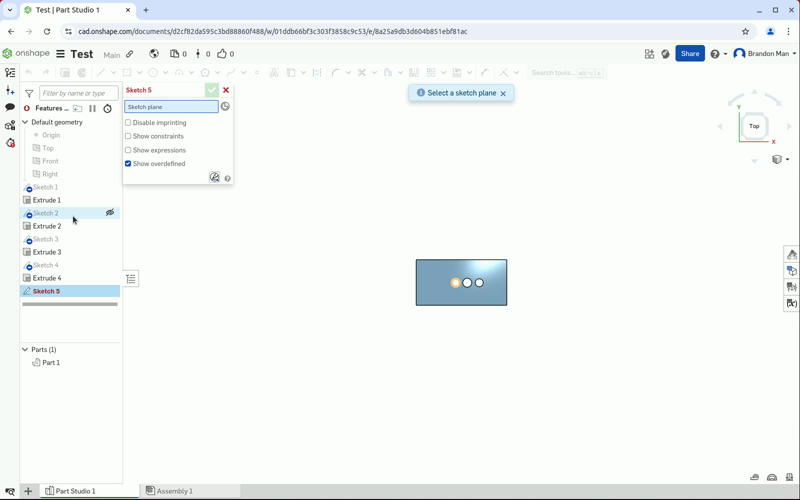
mouse_move(73, 150)
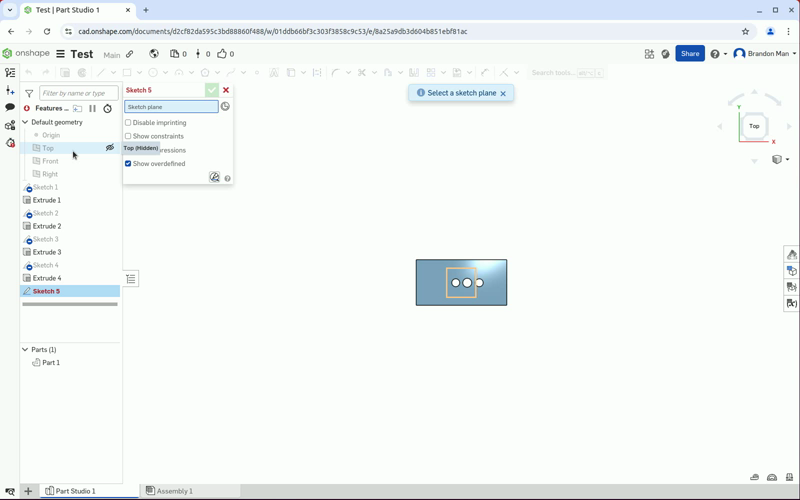
click(73, 150)
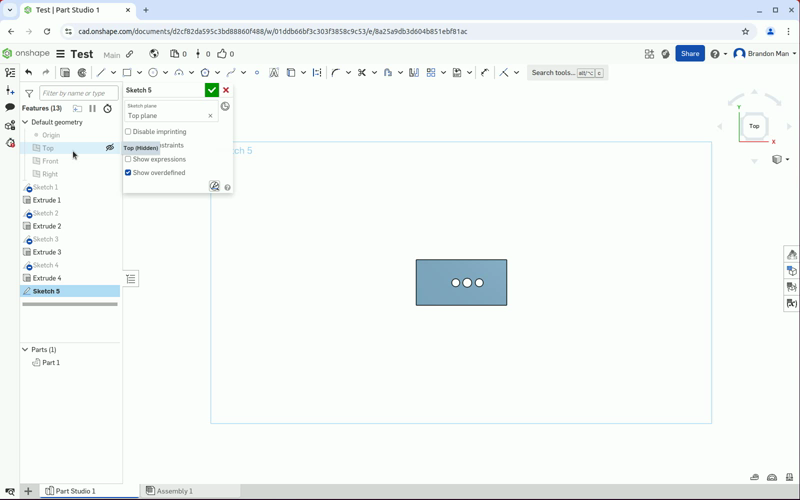
mouse_move(73, 352)
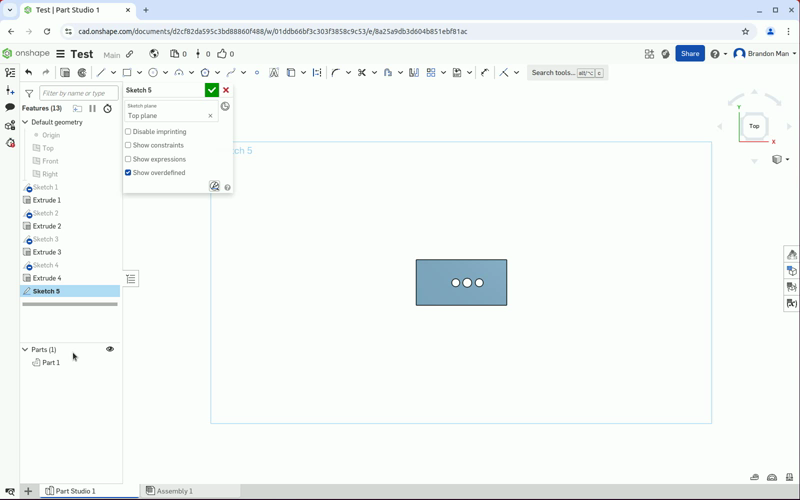
key(y)
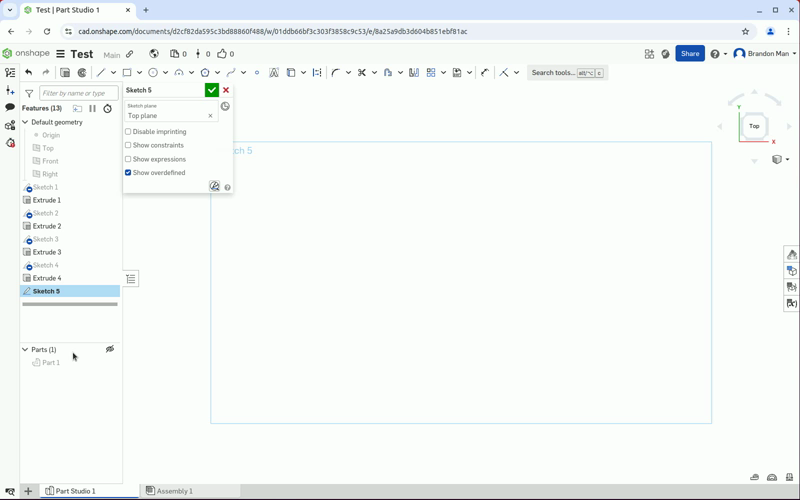
key(c)
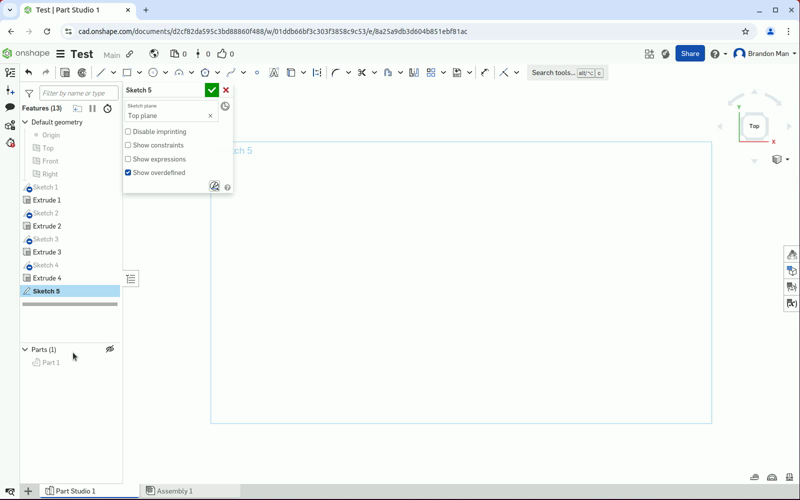
key_down(shift)
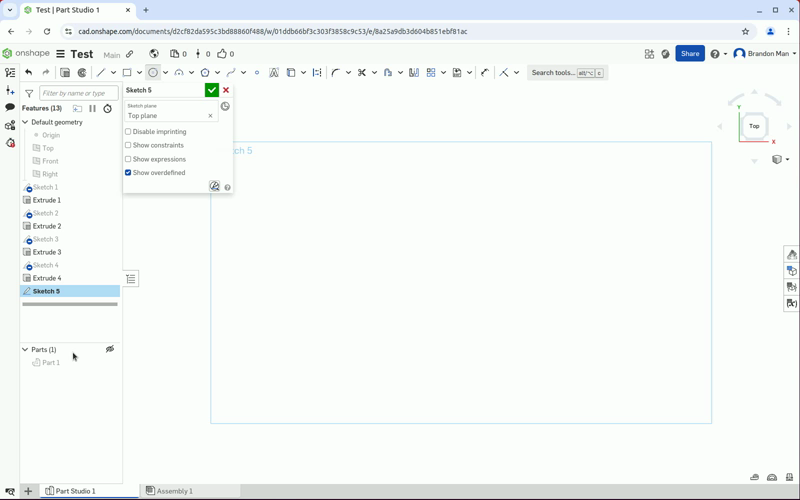
mouse_move(443, 282)
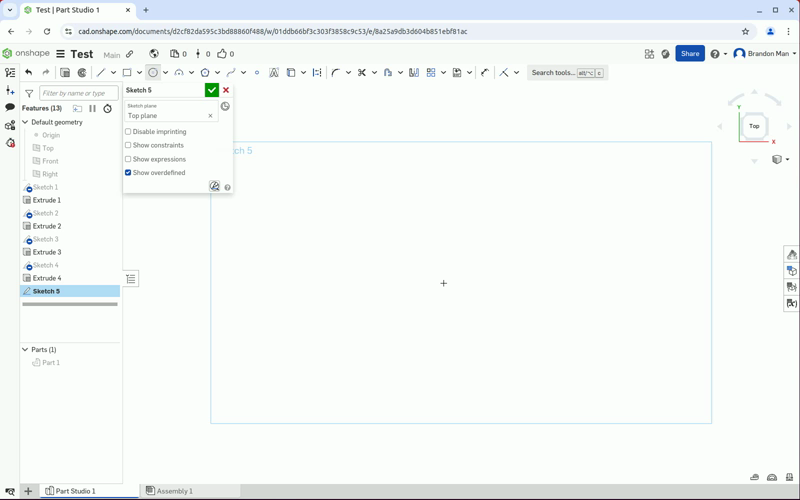
click(443, 282)
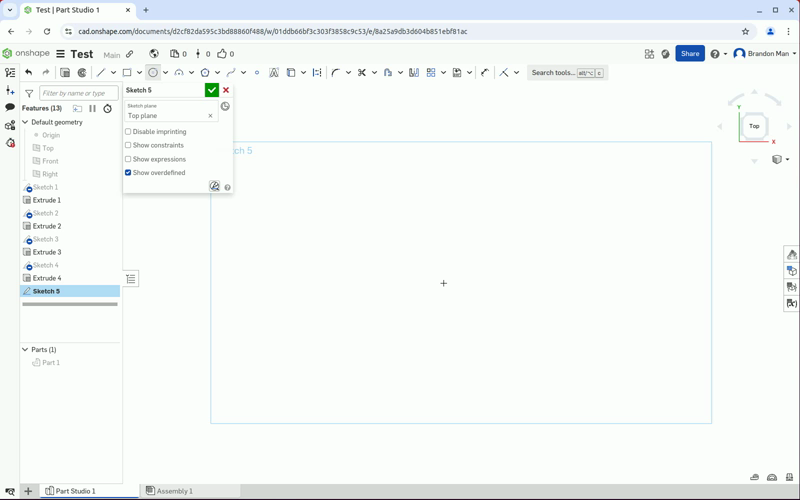
key_up(shift)
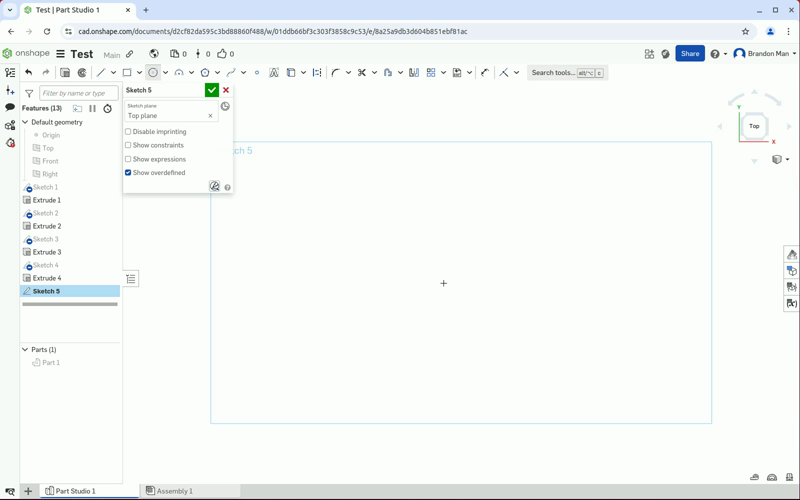
mouse_move(447, 282)
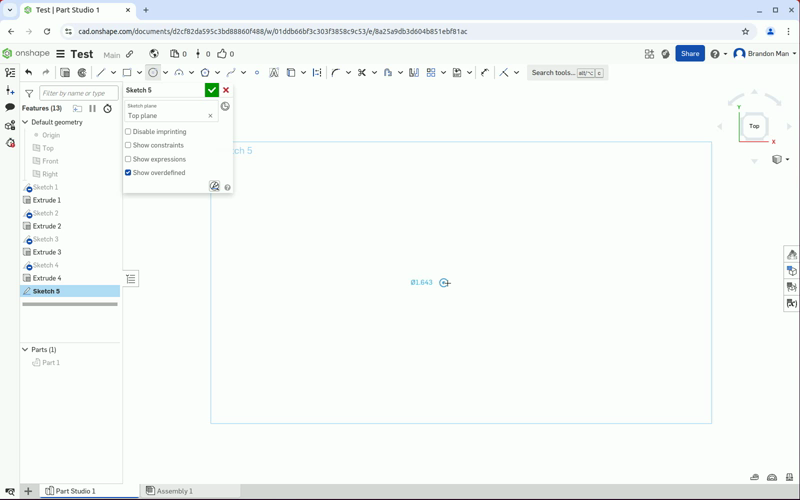
click(447, 282)
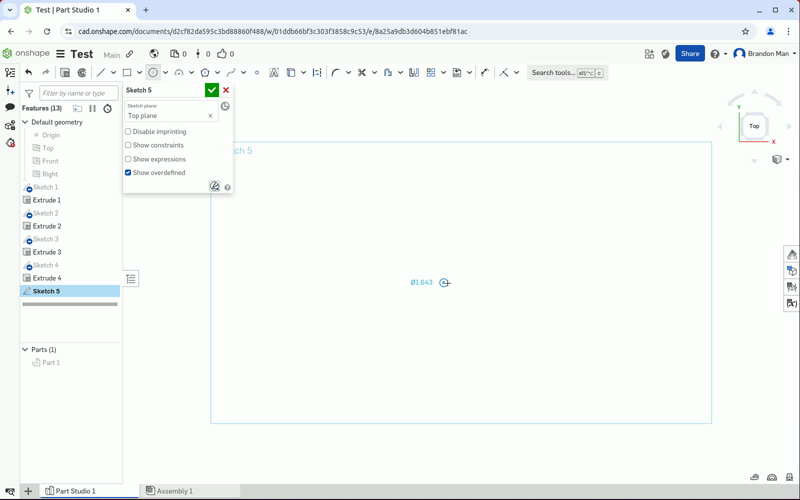
key(esc)
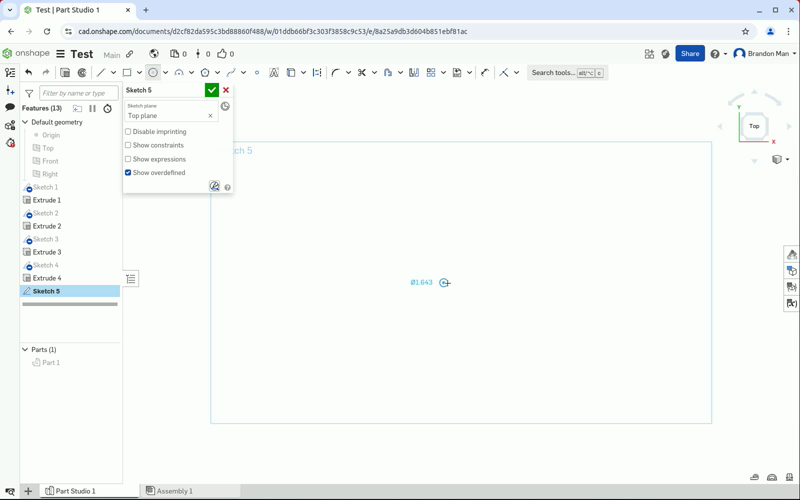
mouse_move(446, 280)
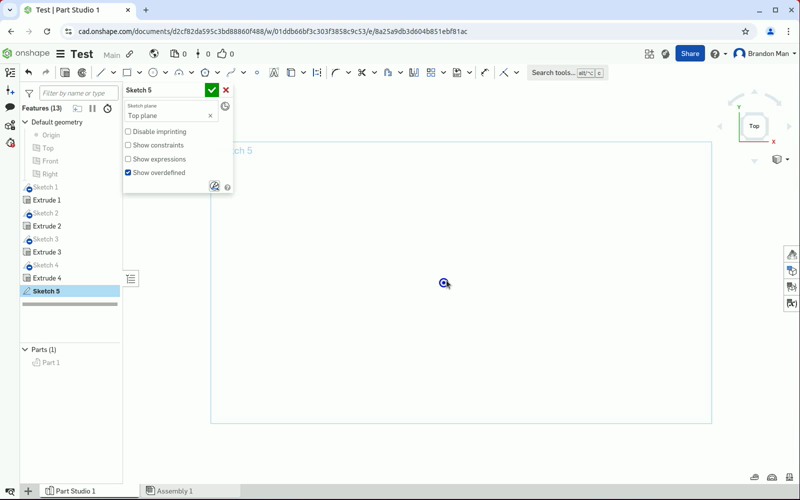
scroll(6)
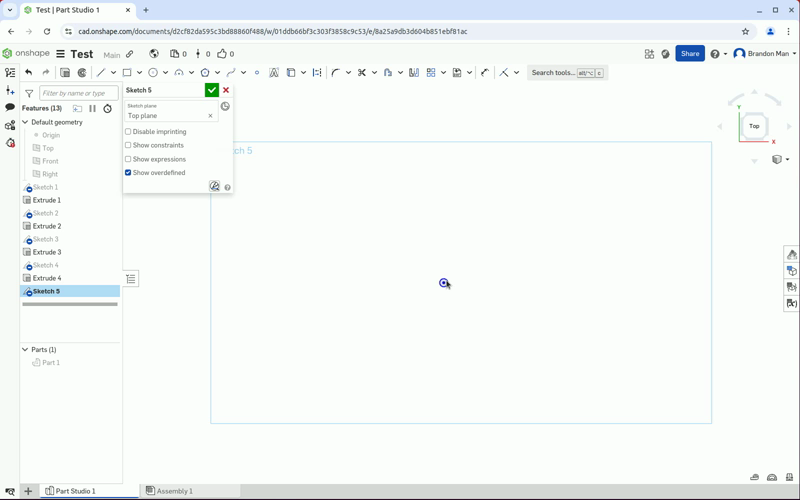
scroll(6)
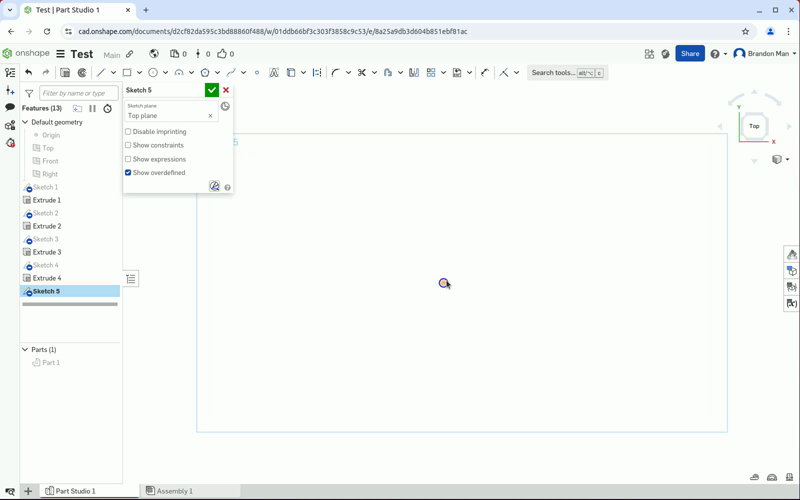
scroll(6)
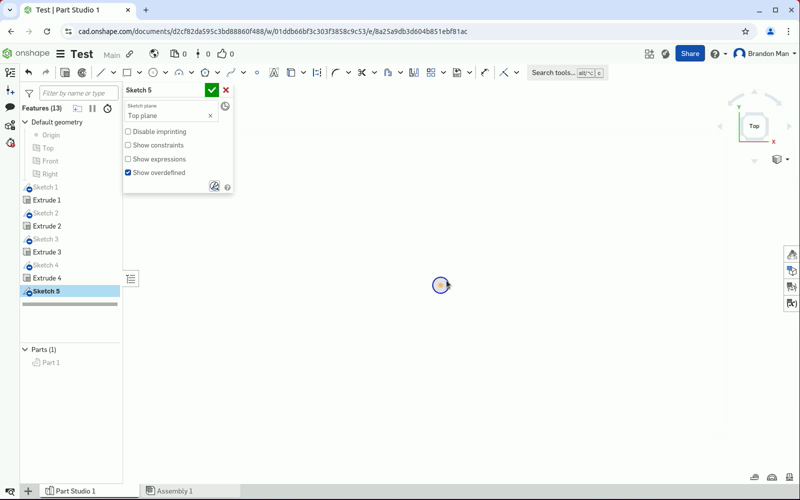
scroll(6)
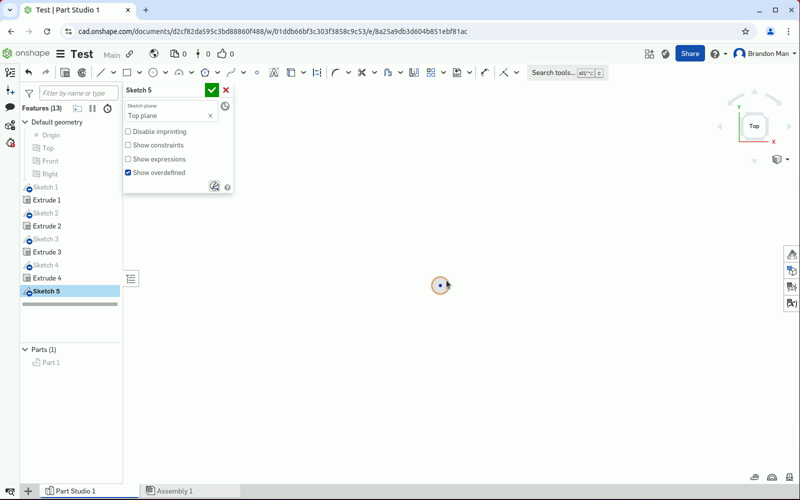
scroll(6)
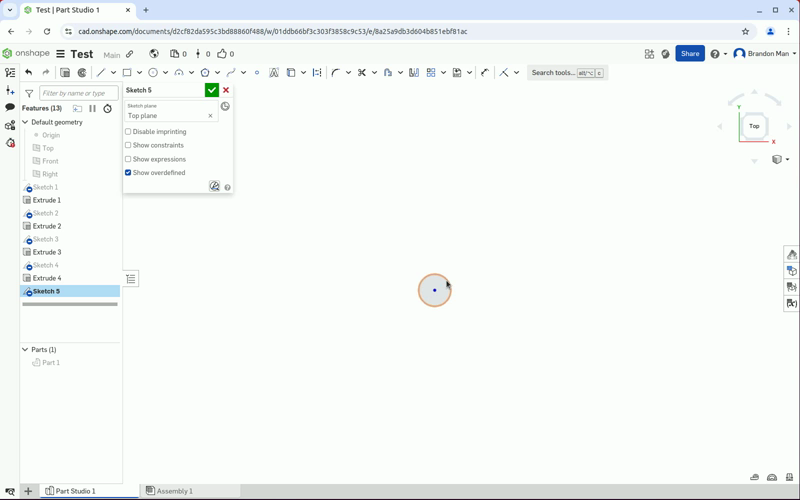
scroll(6)
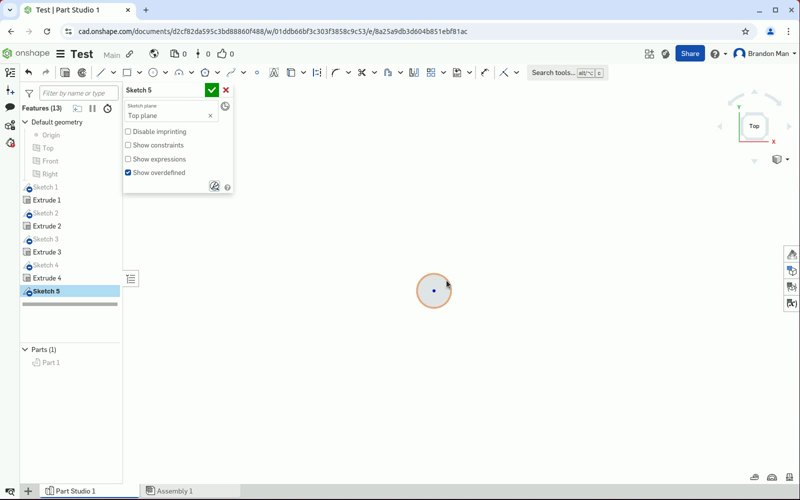
scroll(6)
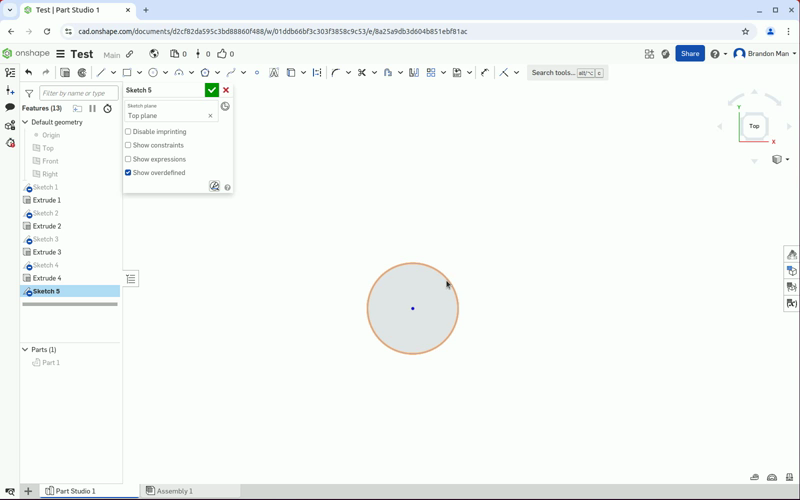
click(446, 280)
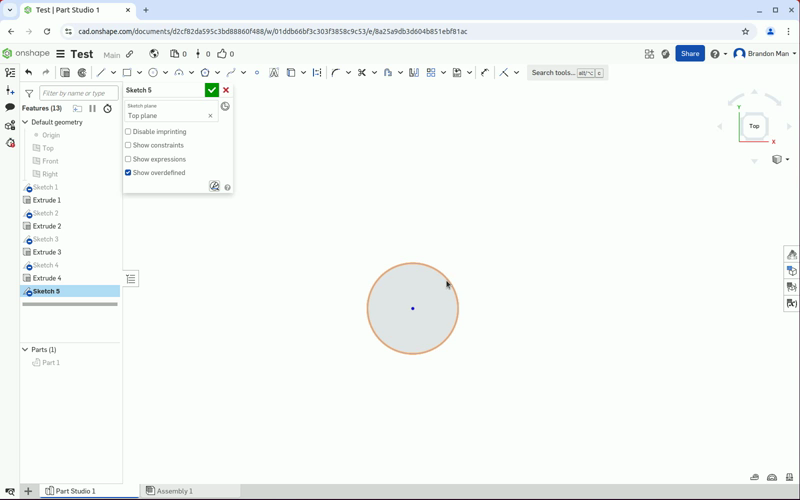
scroll(-6)
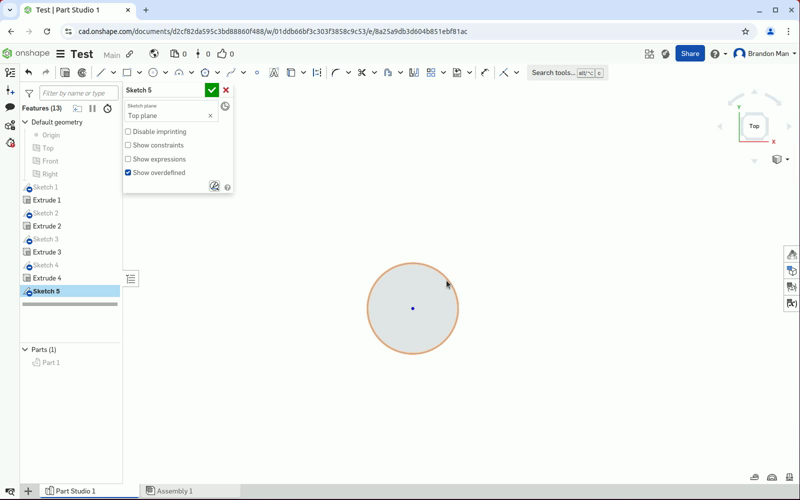
scroll(-6)
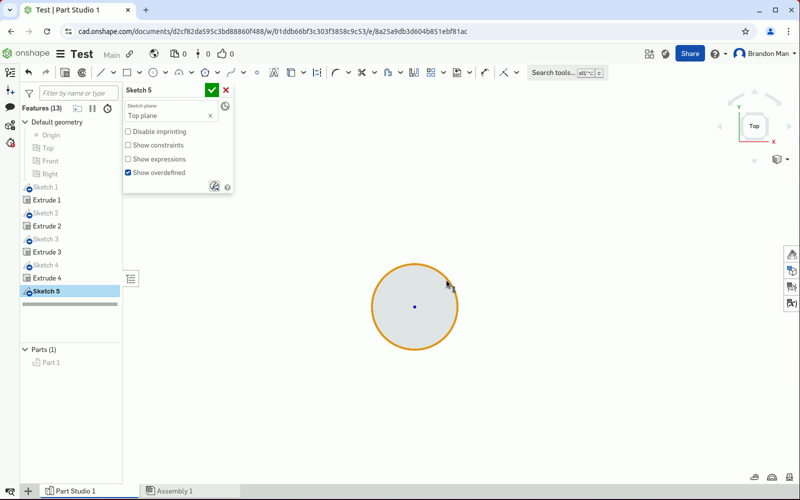
scroll(-6)
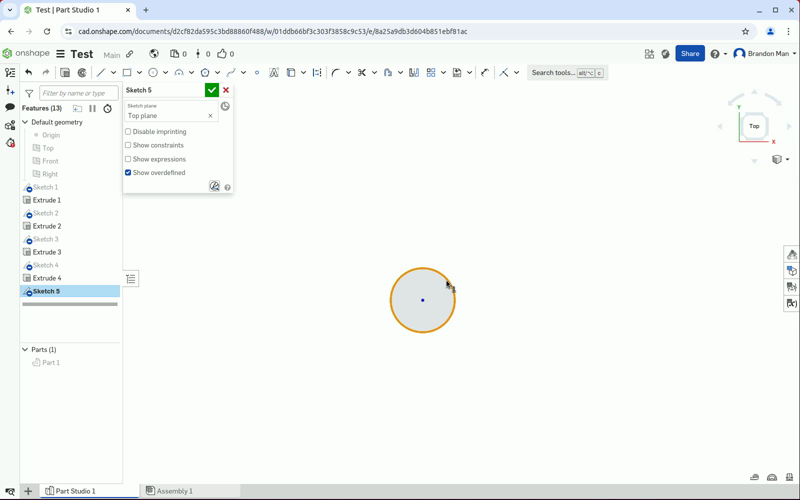
scroll(-6)
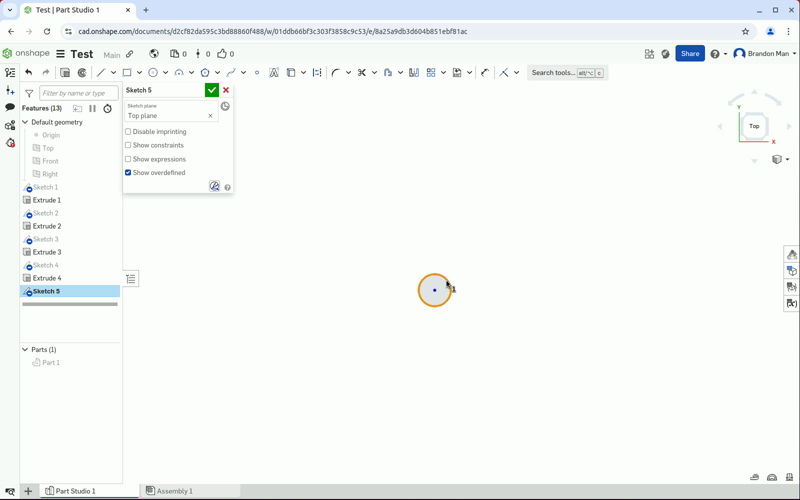
scroll(-6)
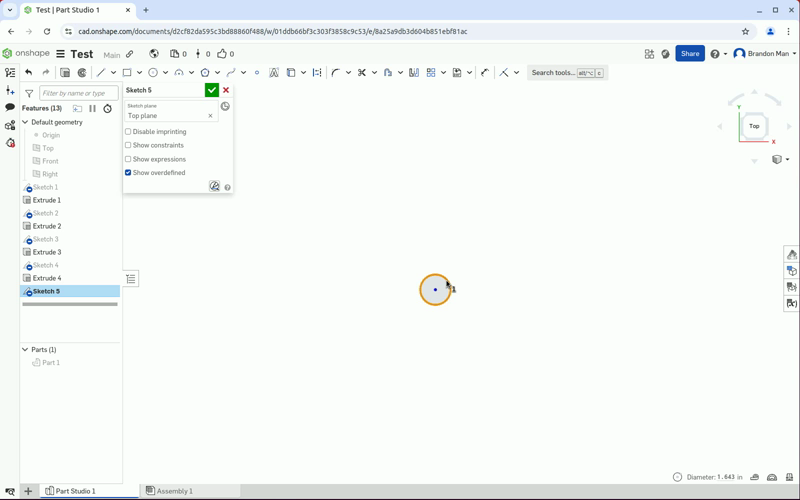
scroll(-6)
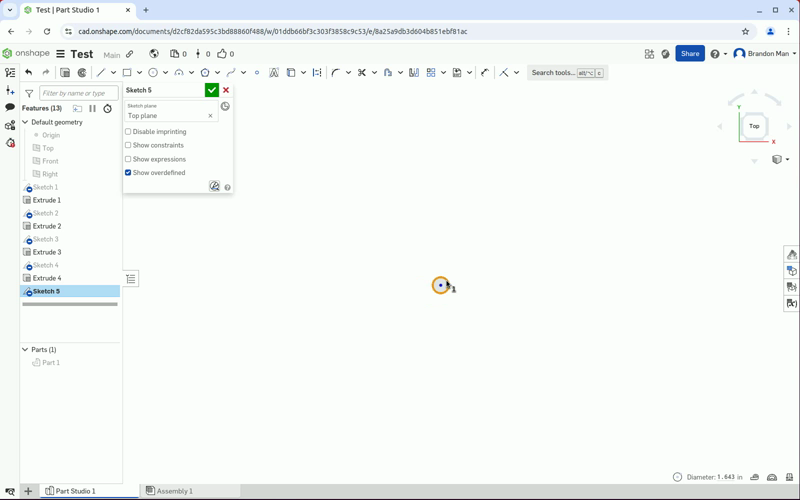
scroll(-6)
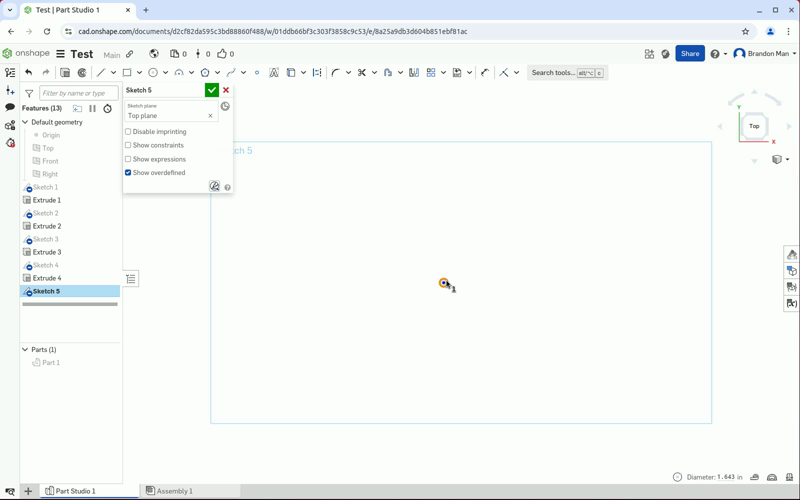
mouse_move(73, 352)
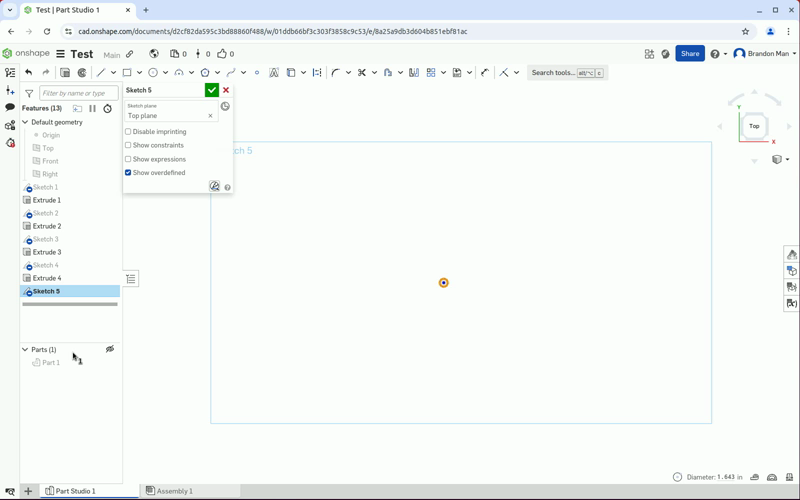
key(shift+y)
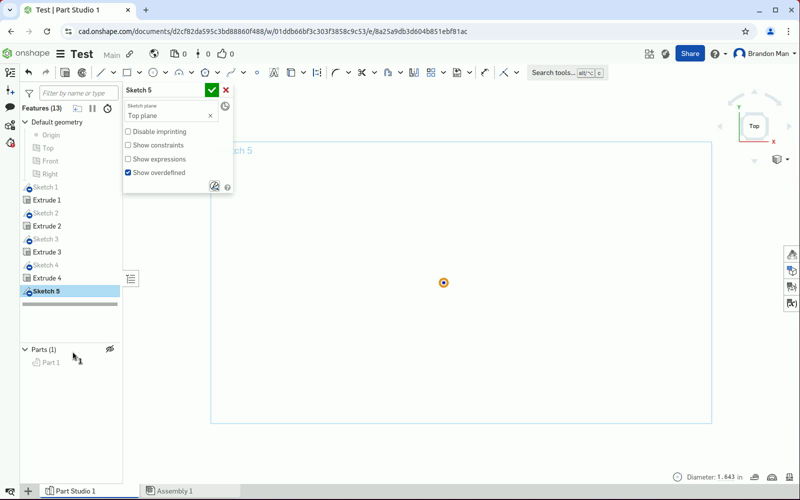
key(shift+e)
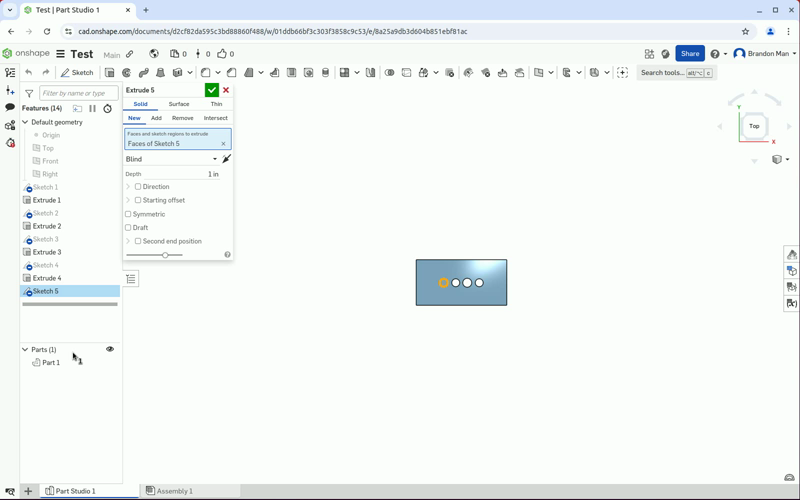
mouse_move(143, 106)
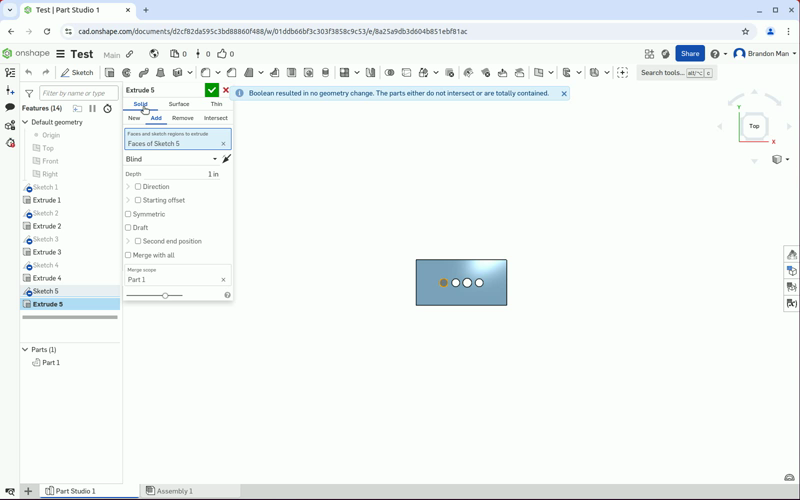
click(143, 106)
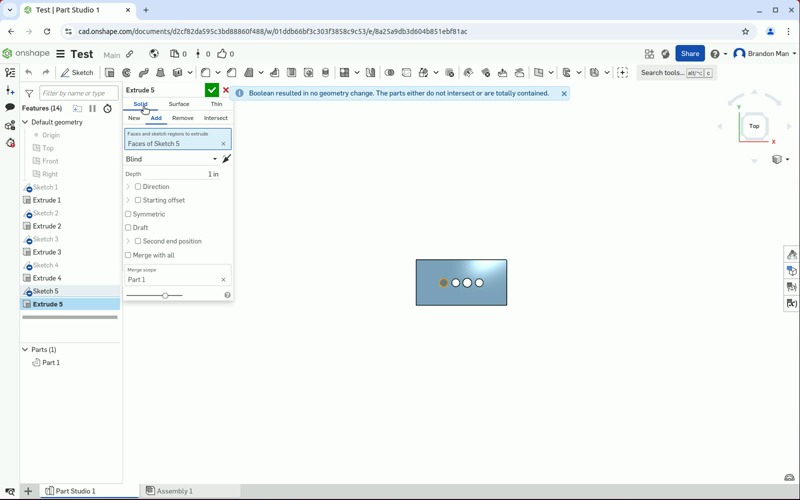
mouse_move(186, 120)
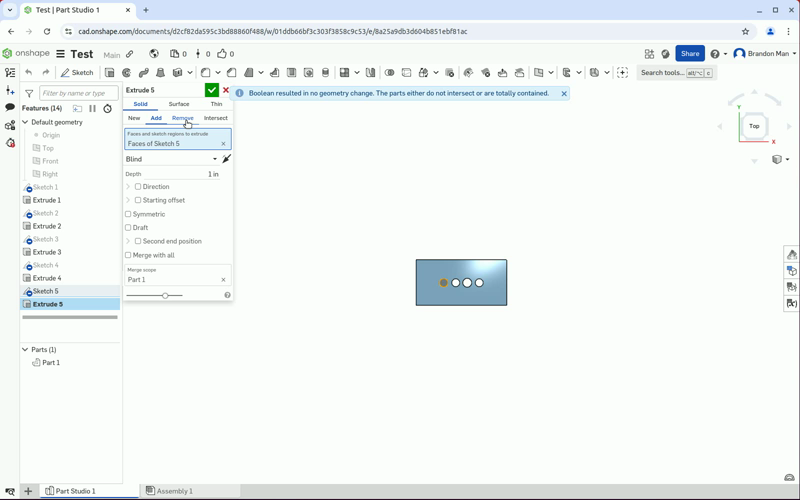
click(186, 120)
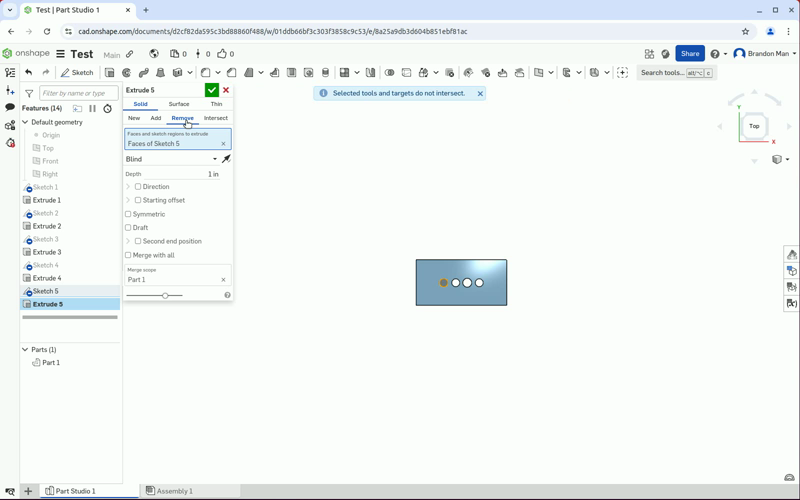
key(tab, 4)
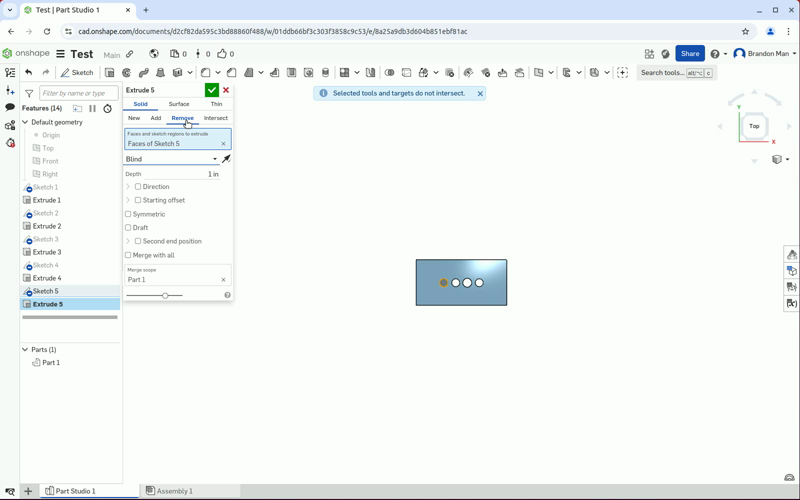
text(23.108)
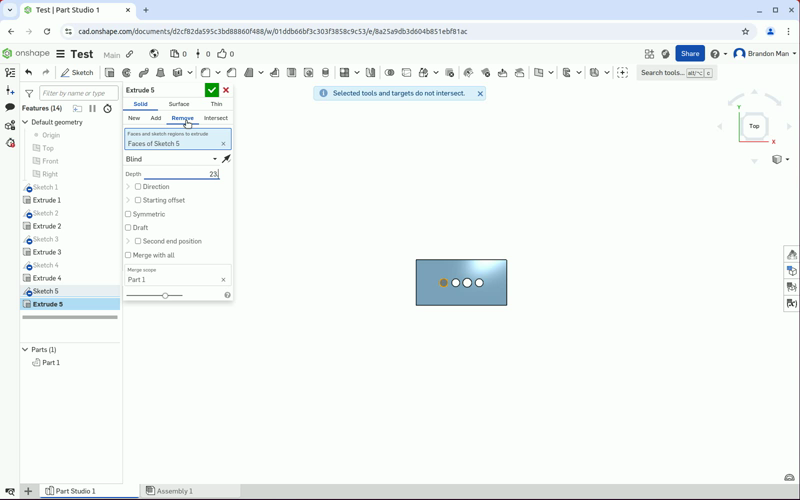
key(tab, 3)
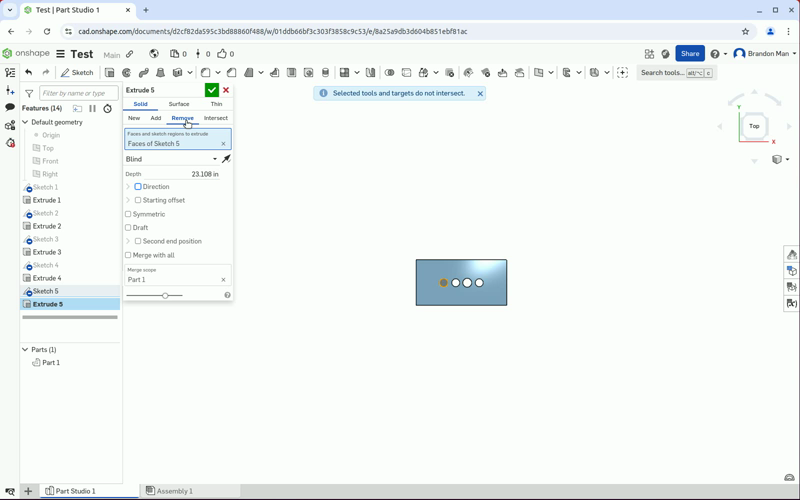
key(tab, 2)
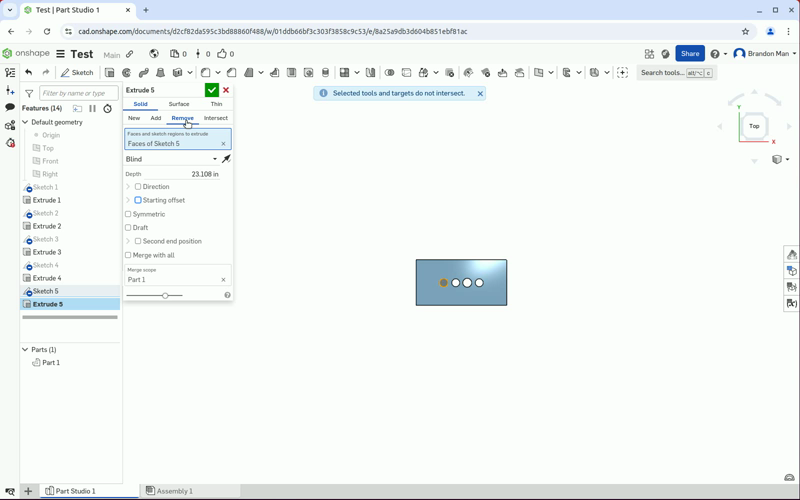
key(space)
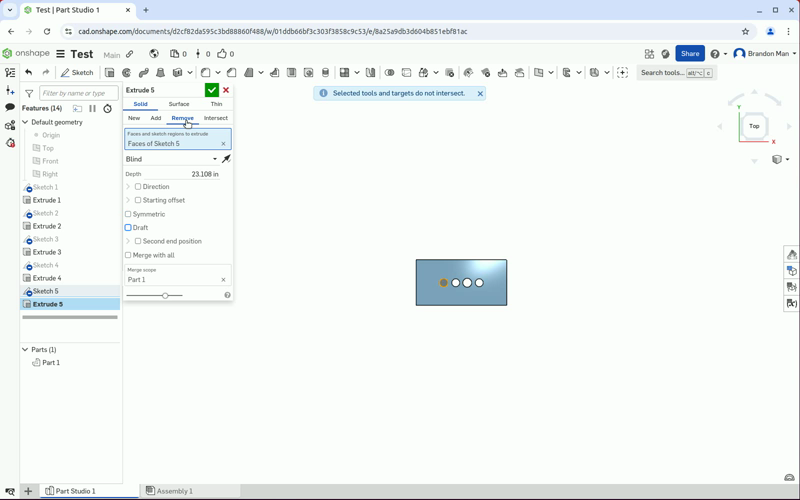
key(tab, 3)
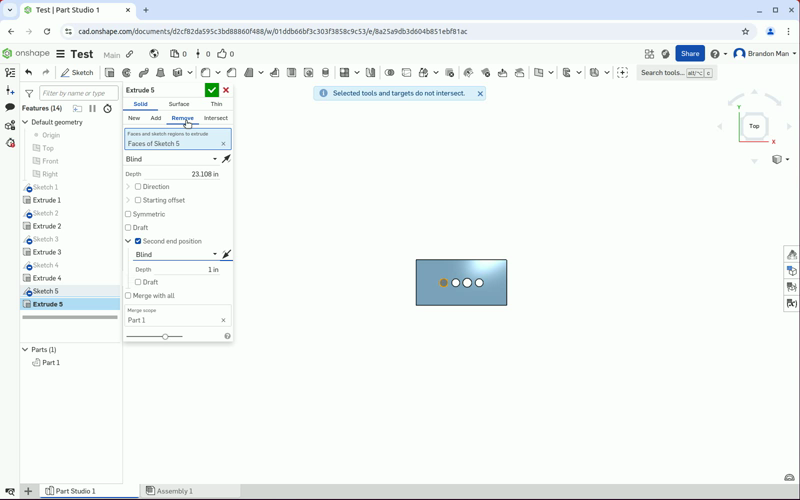
text(23.108)
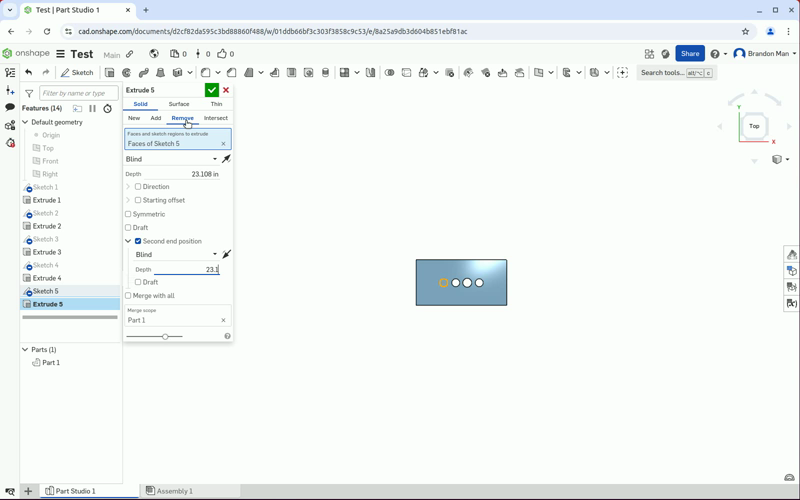
key(tab, 2)
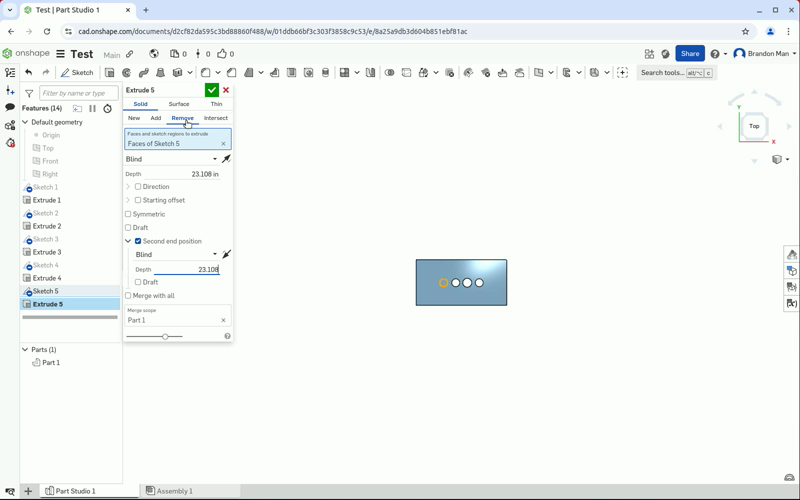
key(space)
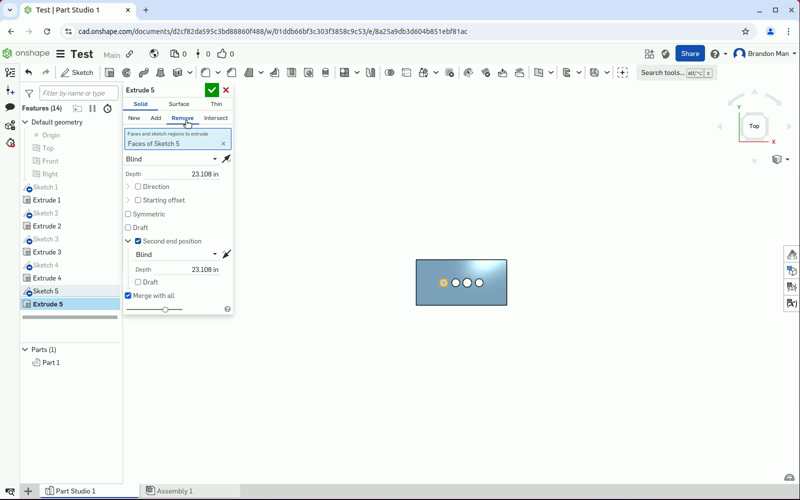
key(enter)
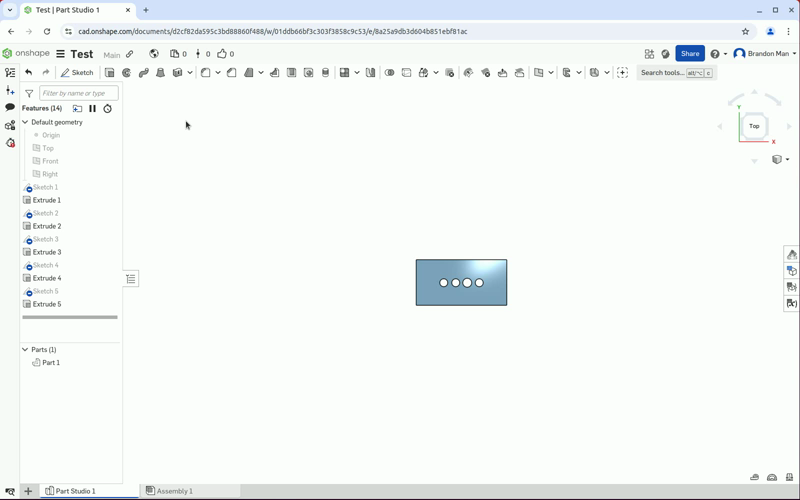
key(shift+h)
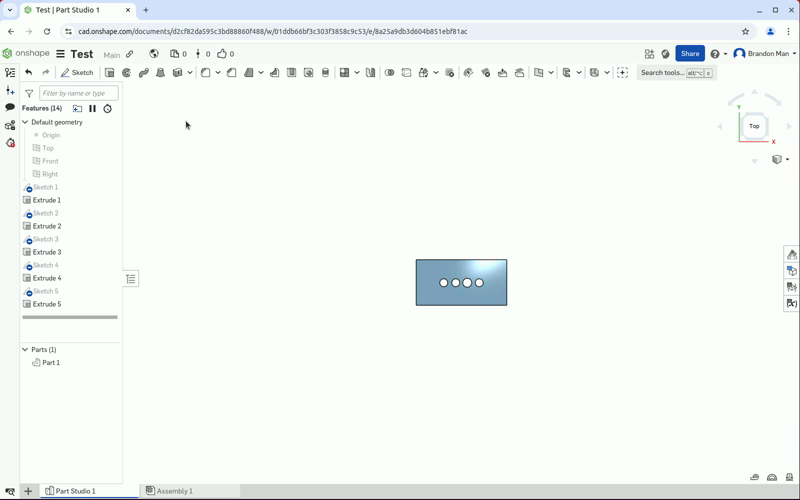
key(shift+h)
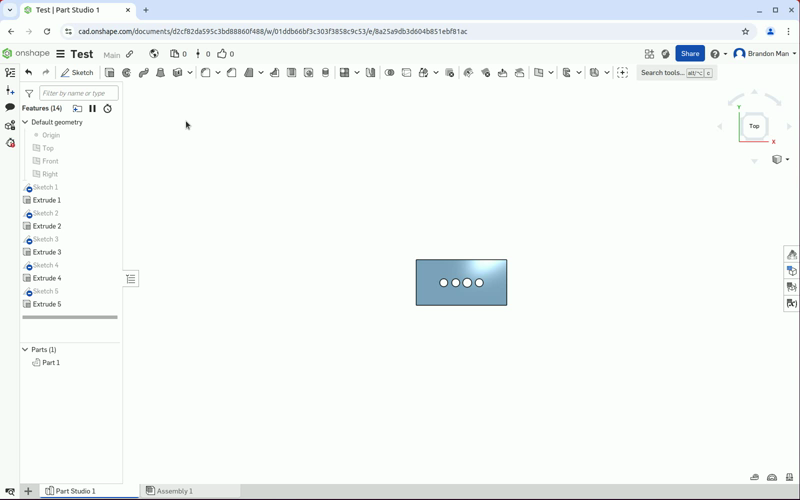
key(shift+7)
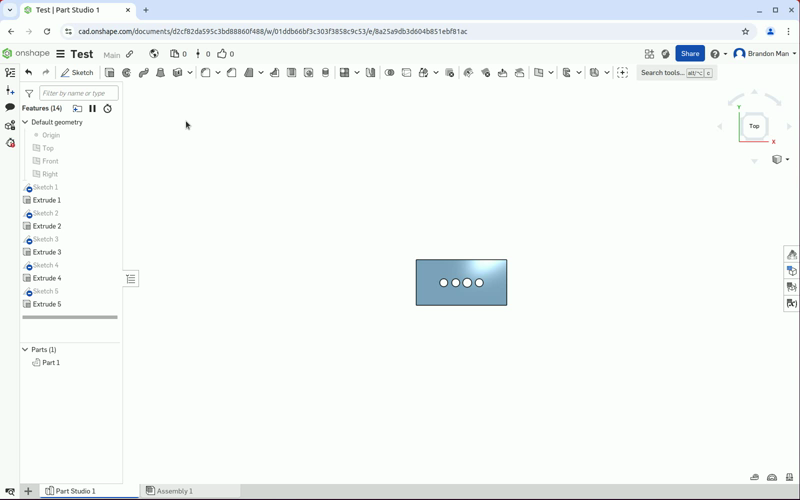
key(up, 3)
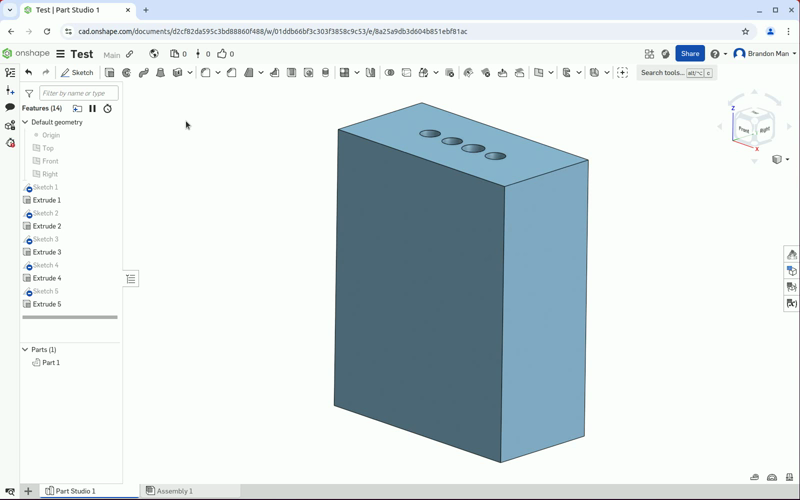
key(left, 3)
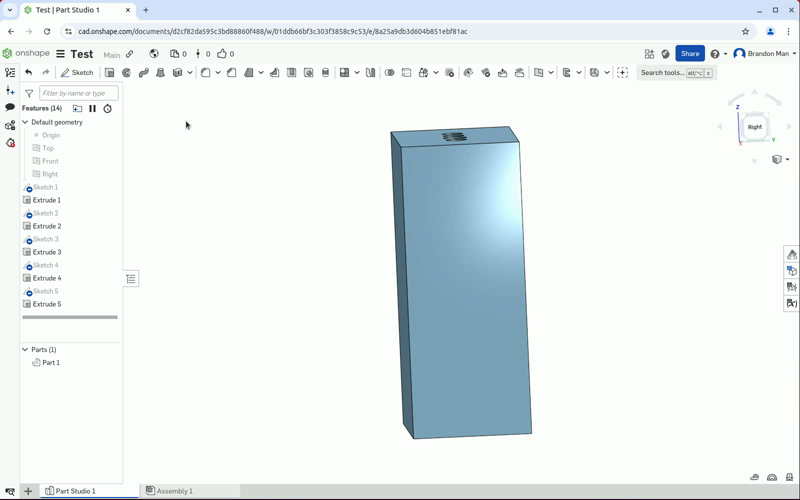
key(right, 3)
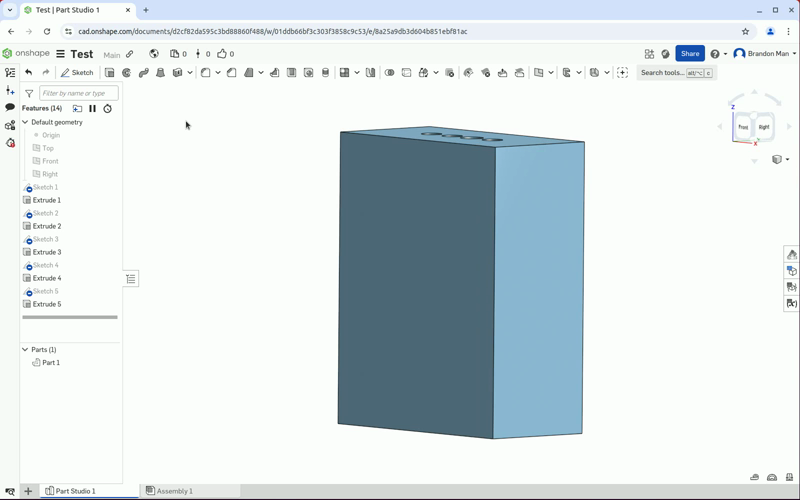
key(down, 3)
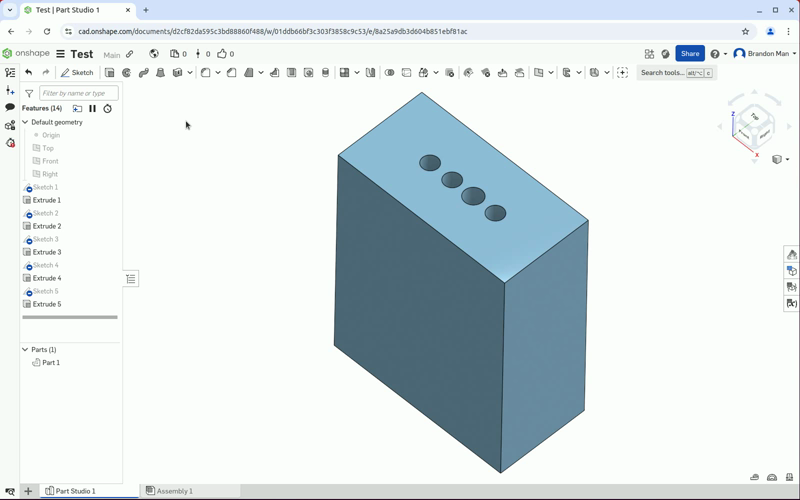
mouse_move(73, 189)
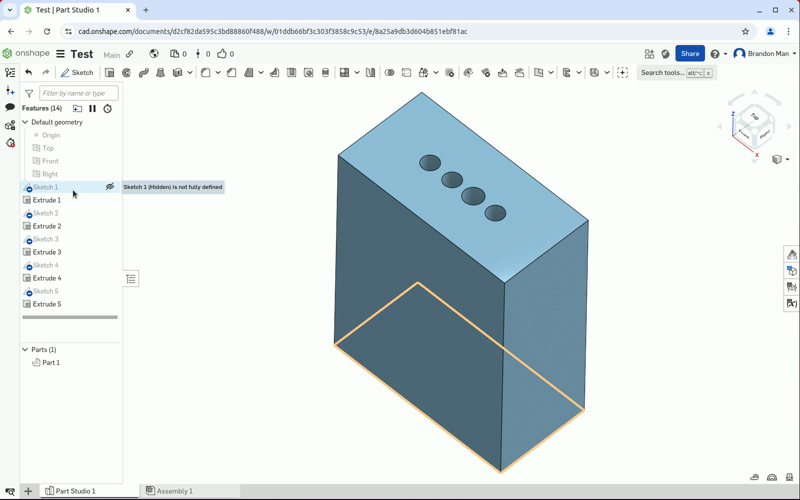
click(73, 189)